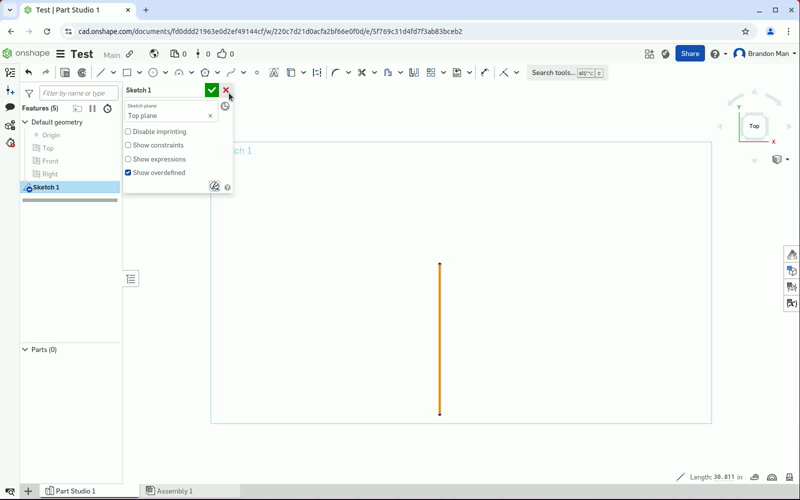
key(shift+h)
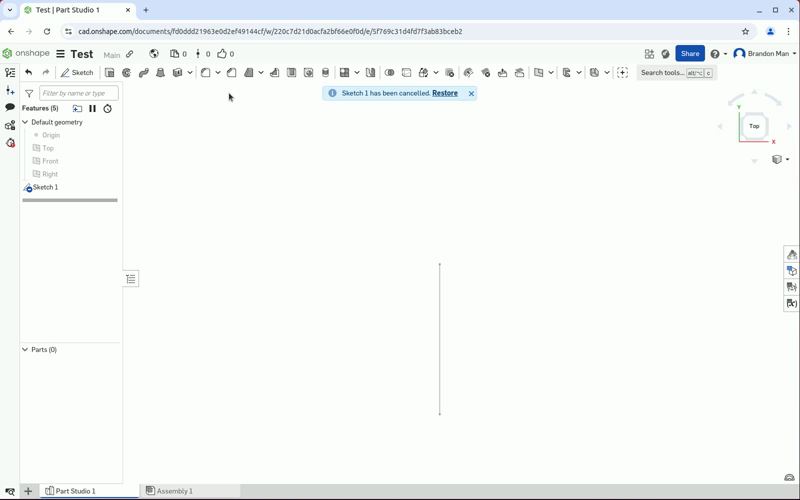
mouse_move(73, 352)
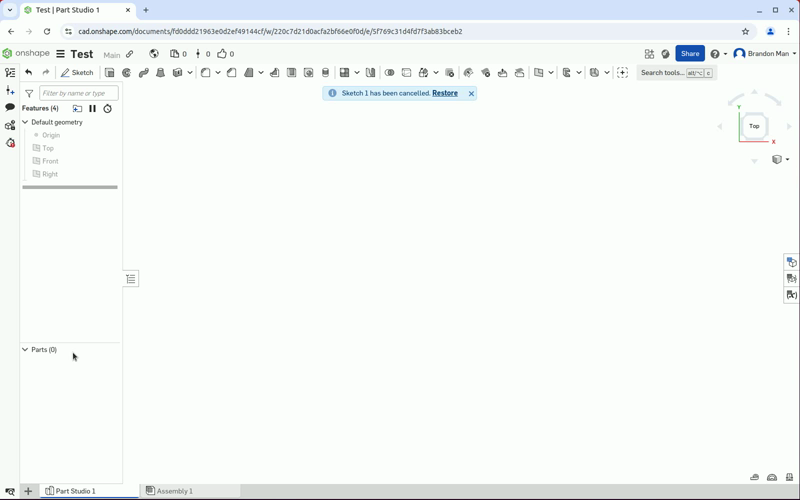
key(y)
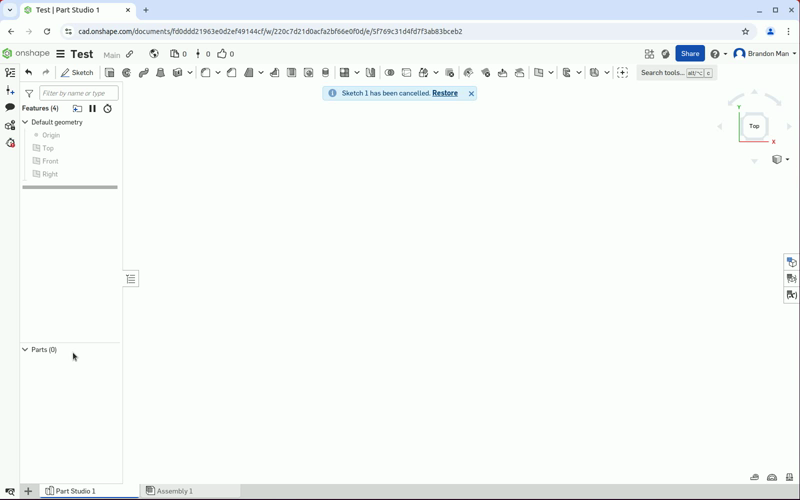
key(shift+p)
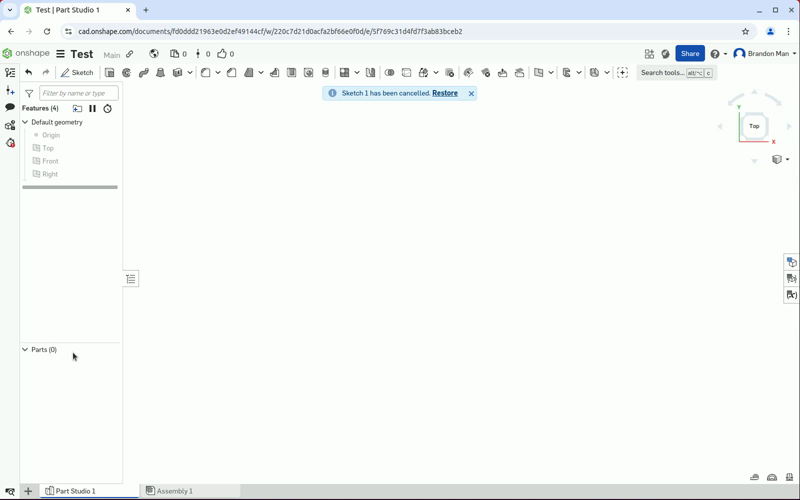
key(space)
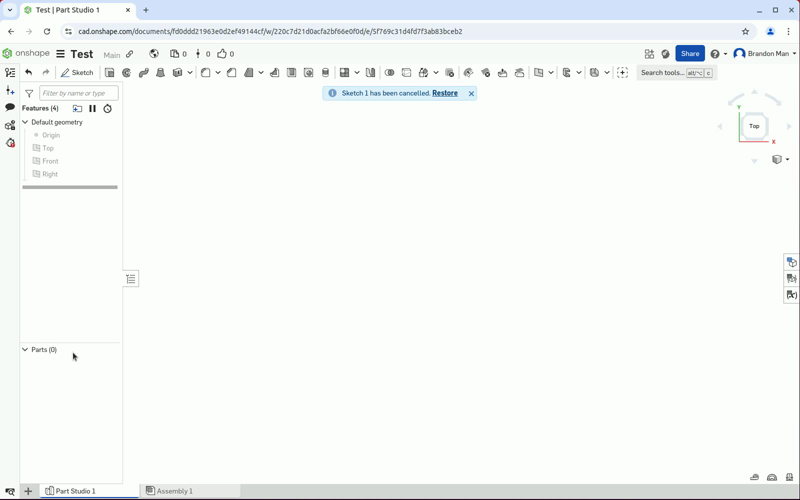
key_down(shift)
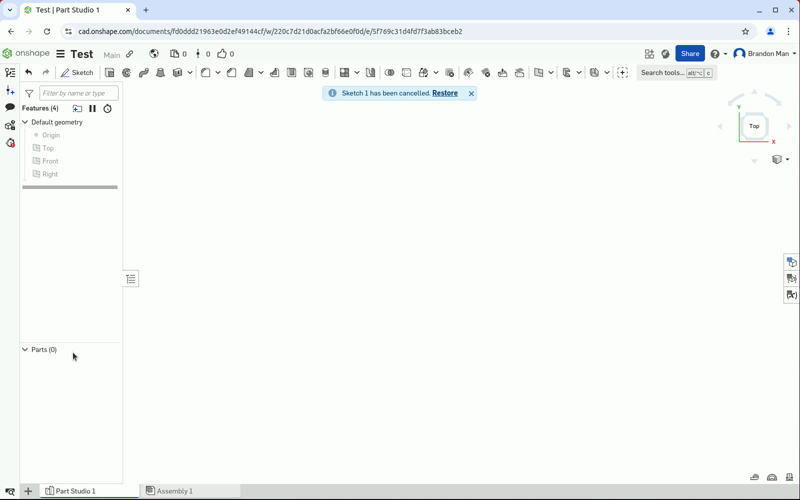
key(up)
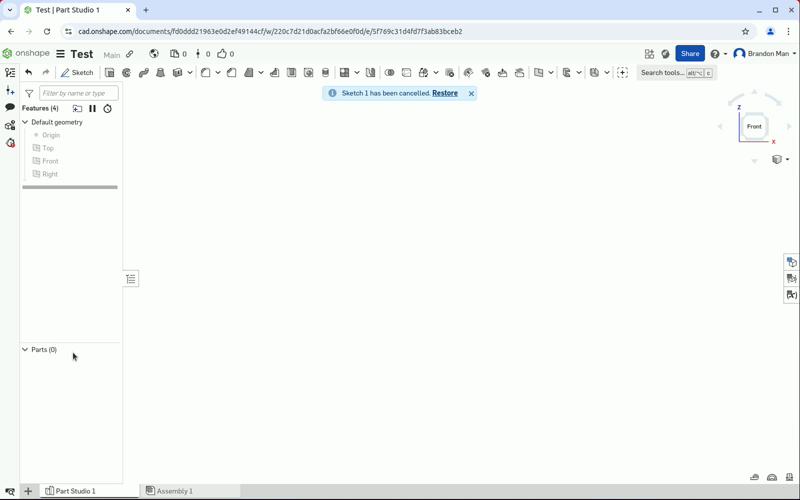
key_up(shift)
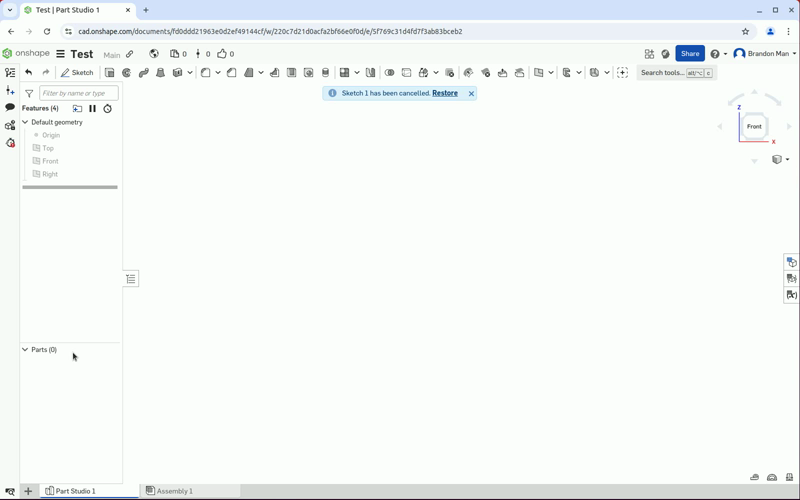
mouse_move(73, 352)
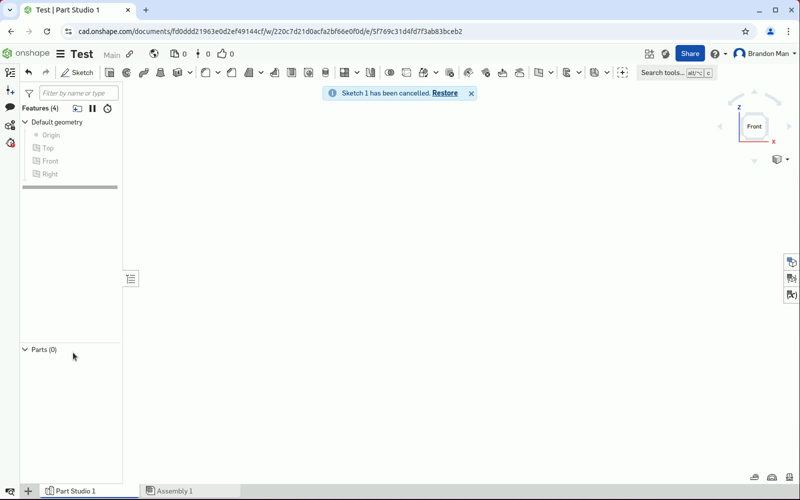
key(shift+y)
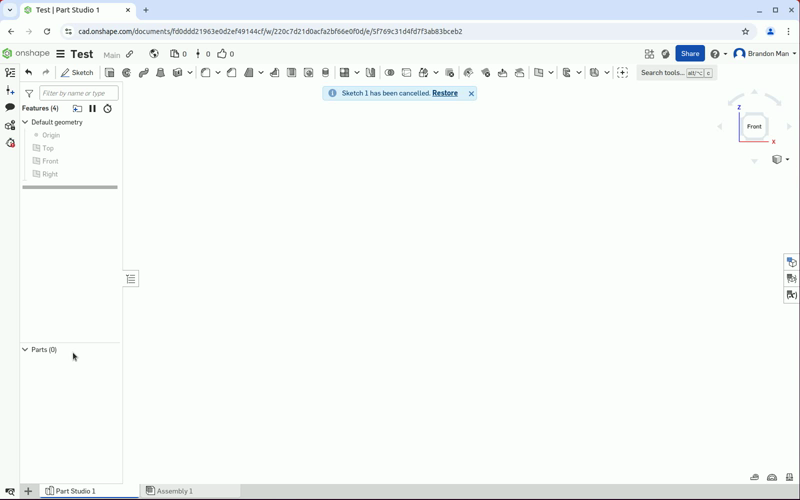
key(shift+s)
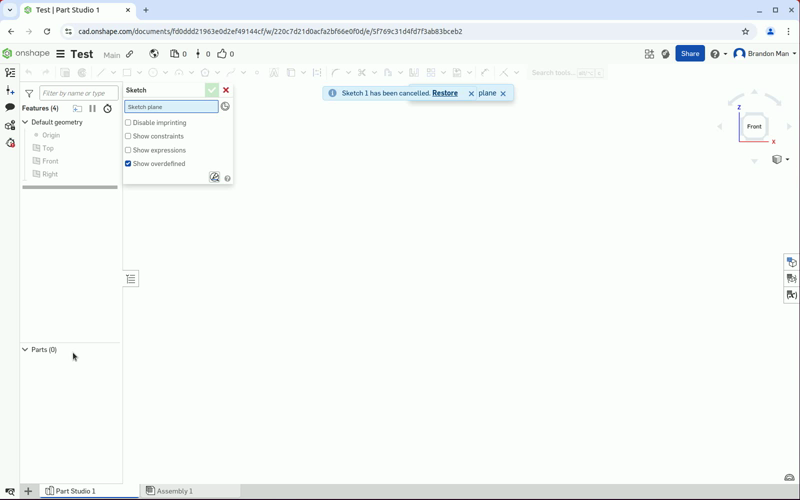
mouse_move(73, 163)
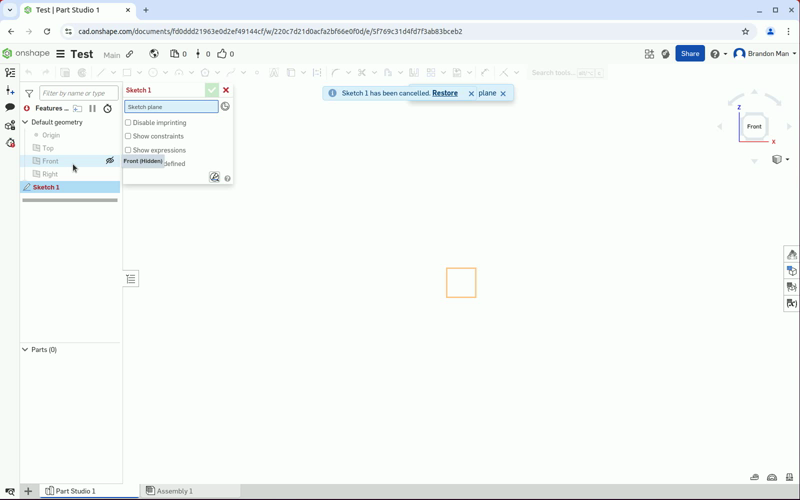
click(73, 163)
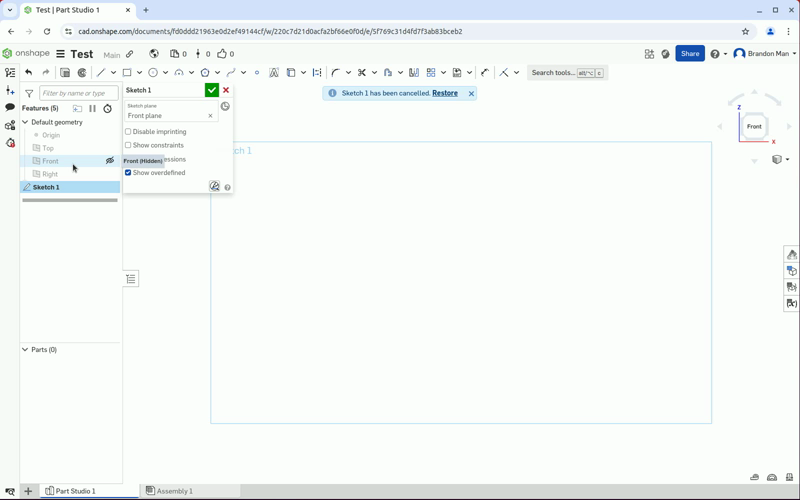
mouse_move(73, 352)
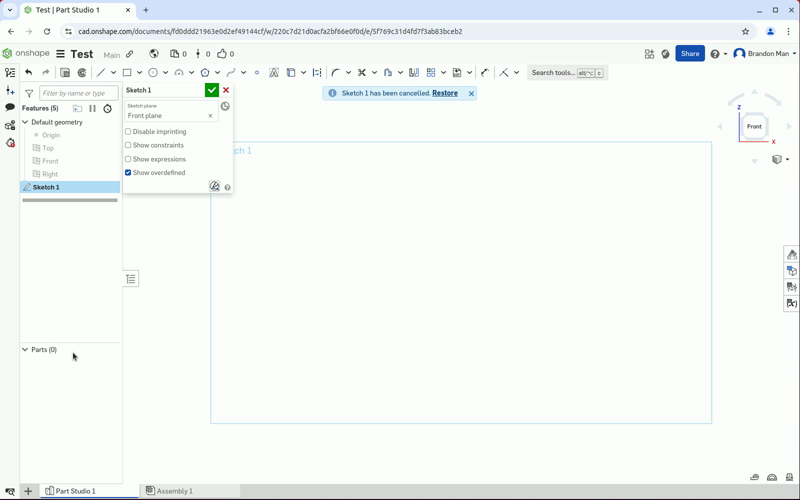
key(y)
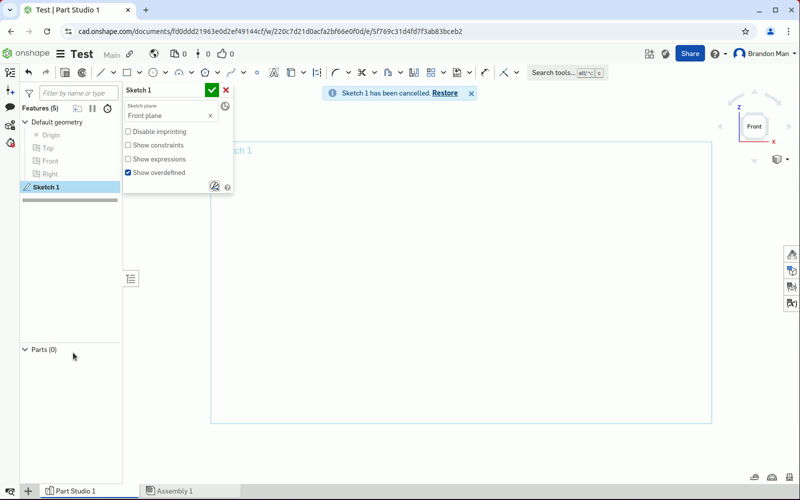
key(c)
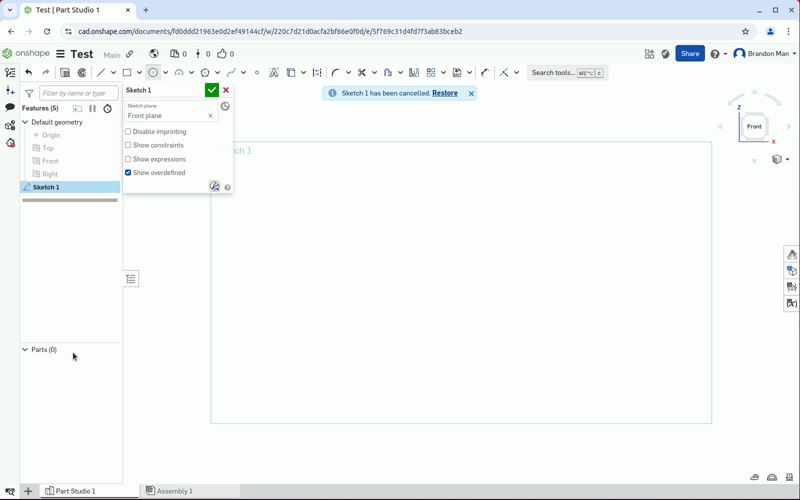
key_down(shift)
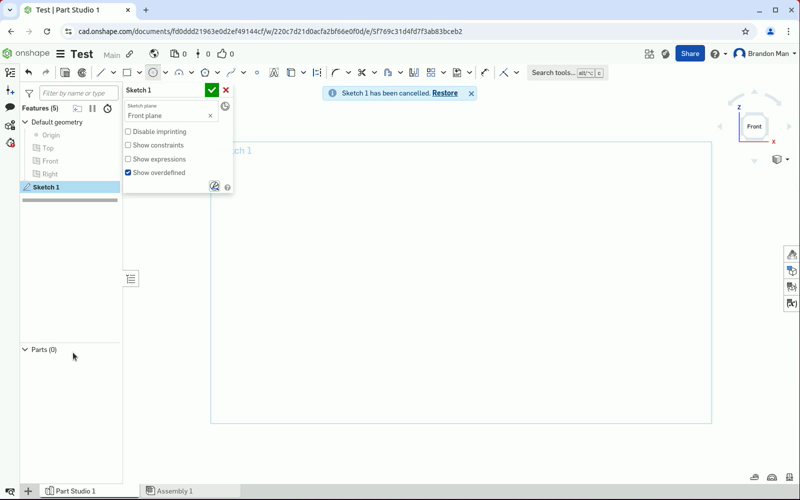
mouse_move(461, 282)
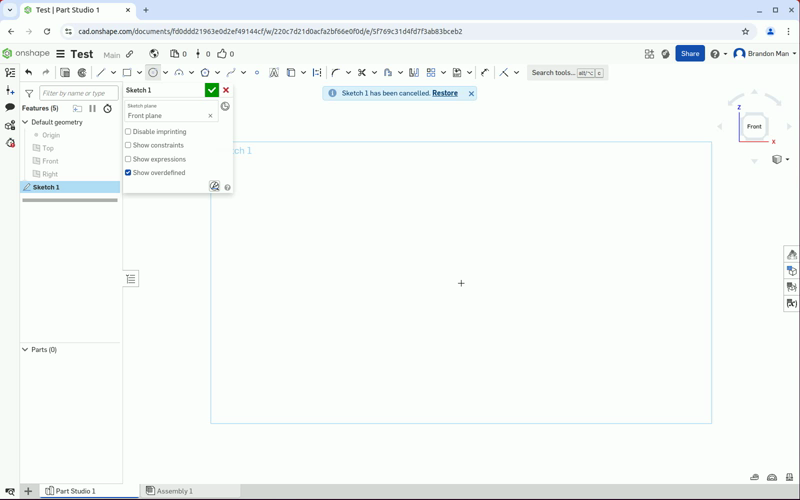
click(461, 282)
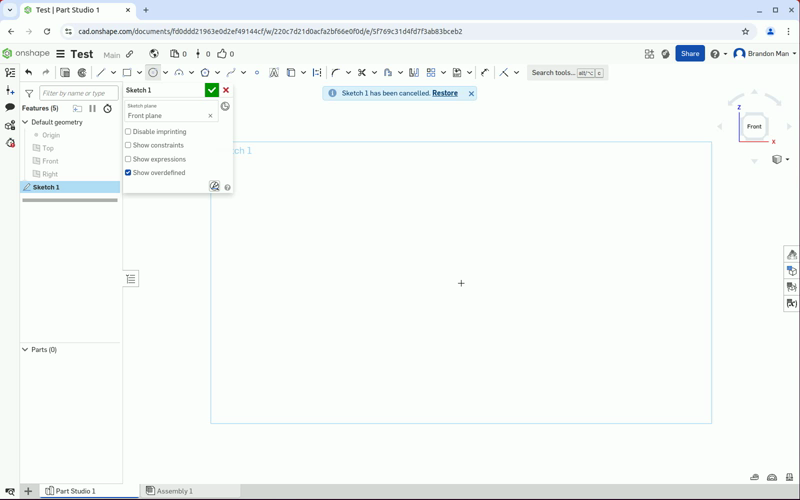
key_up(shift)
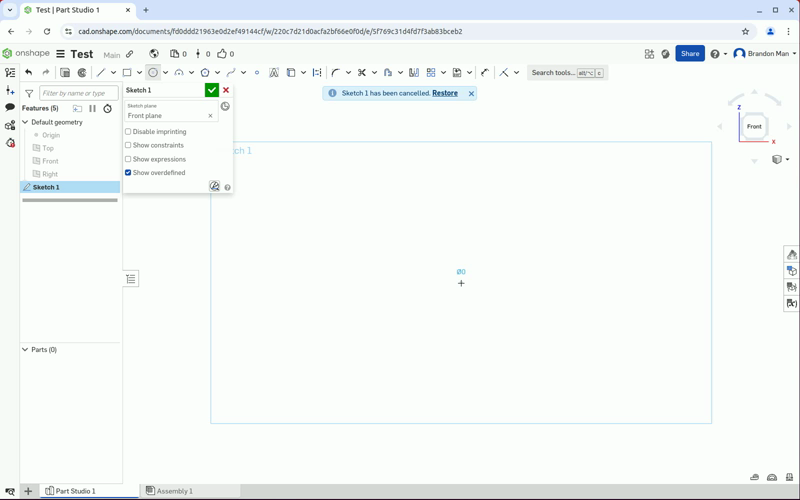
mouse_move(574, 282)
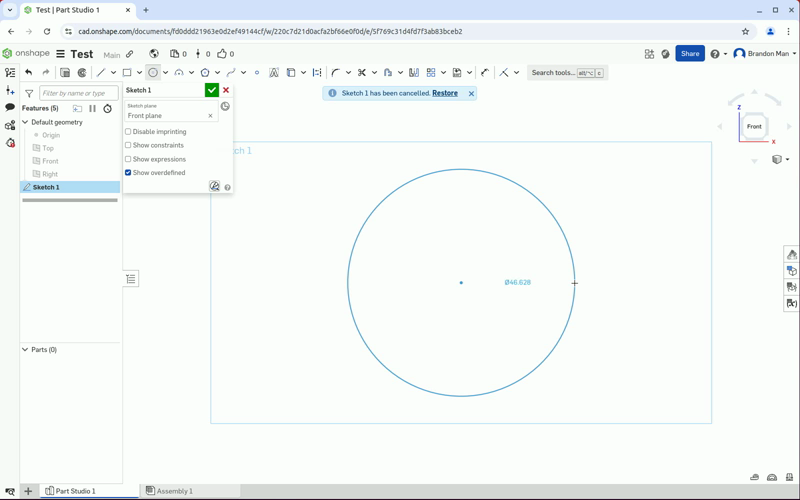
click(574, 282)
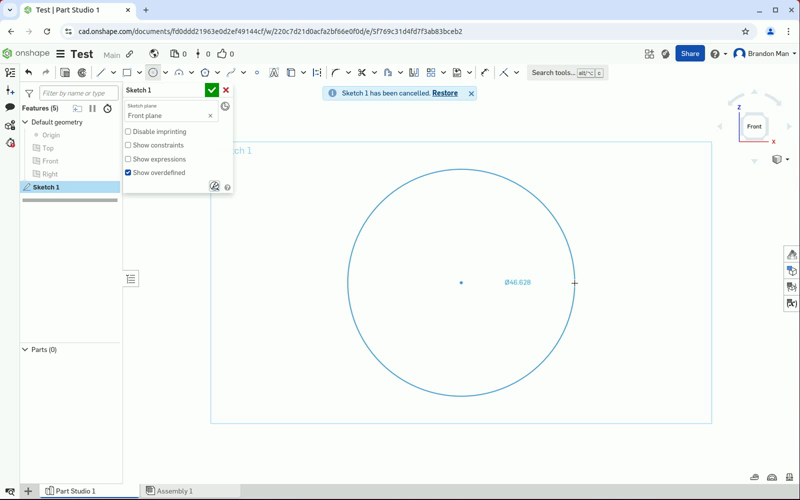
key(esc)
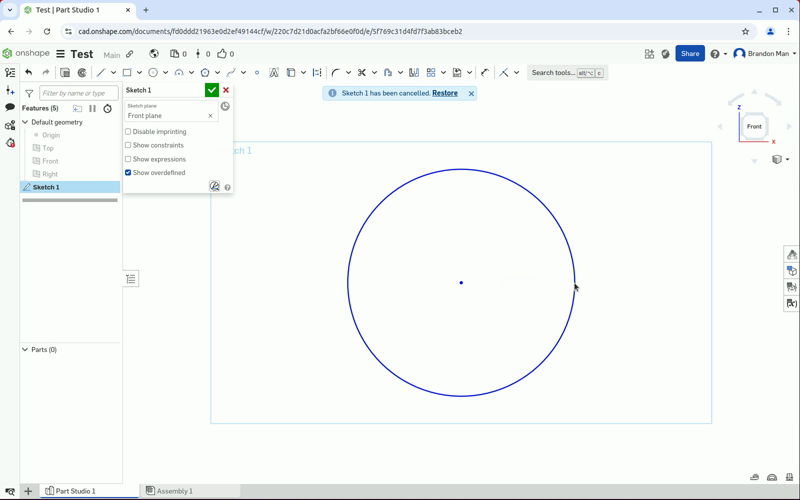
mouse_move(501, 282)
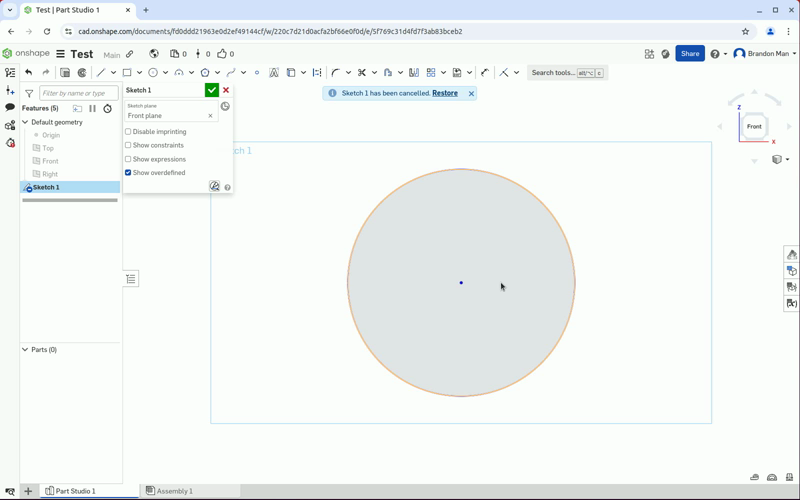
click(501, 282)
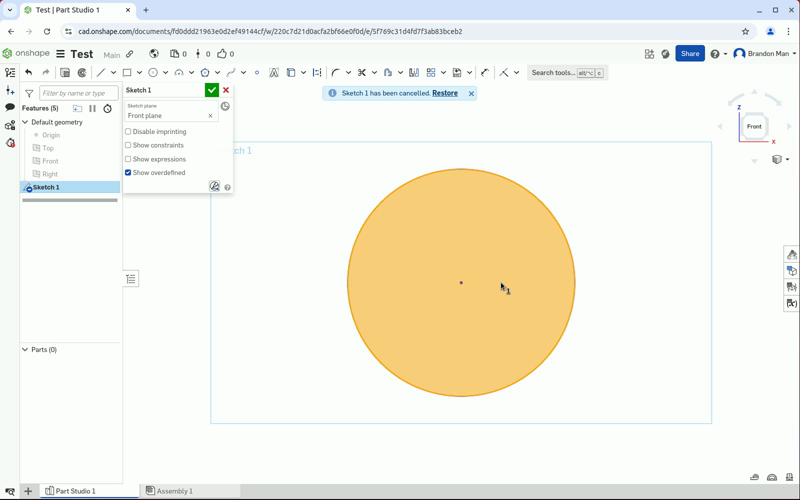
mouse_move(73, 352)
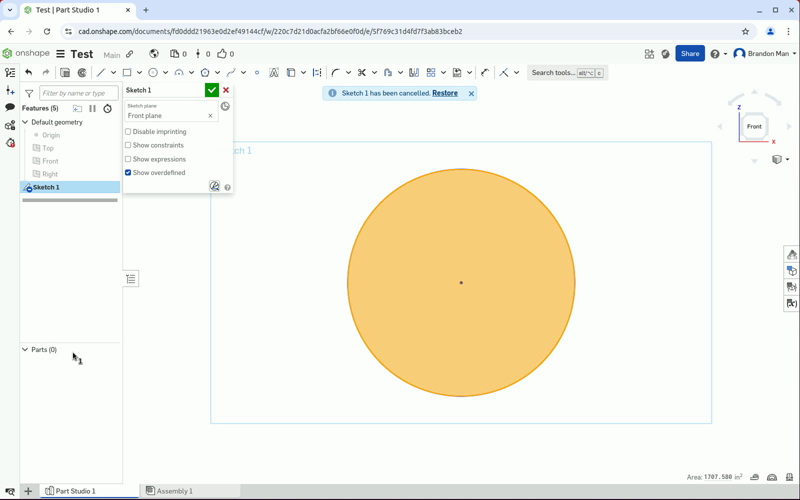
key(shift+y)
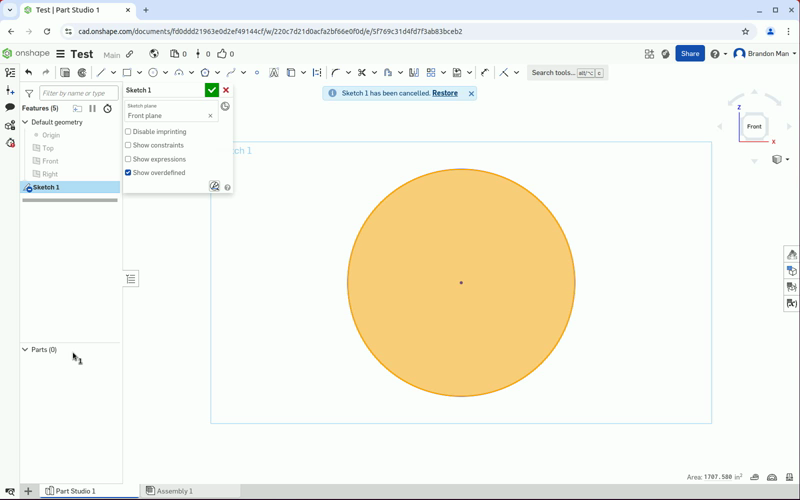
key(shift+e)
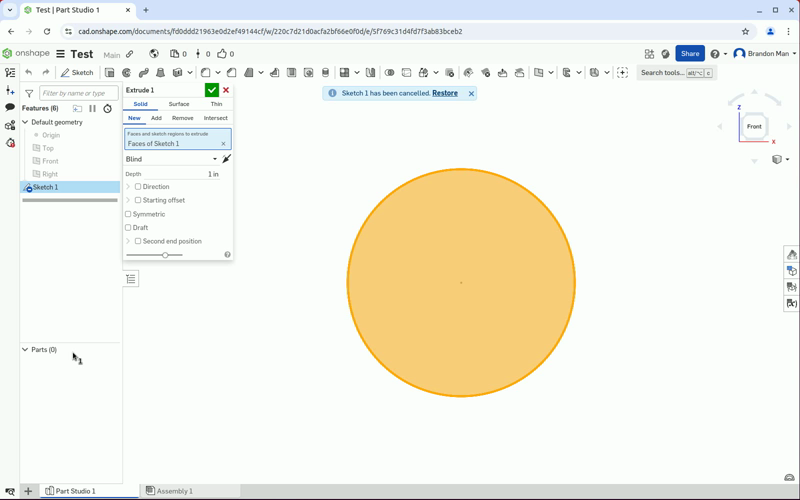
mouse_move(143, 106)
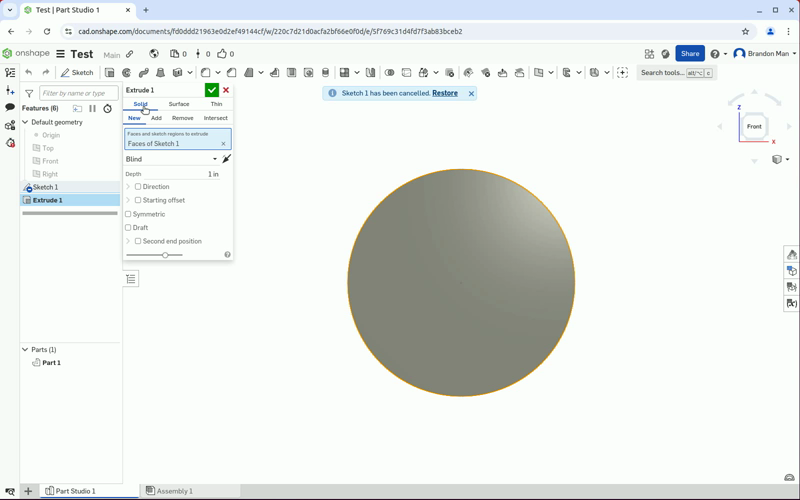
click(143, 106)
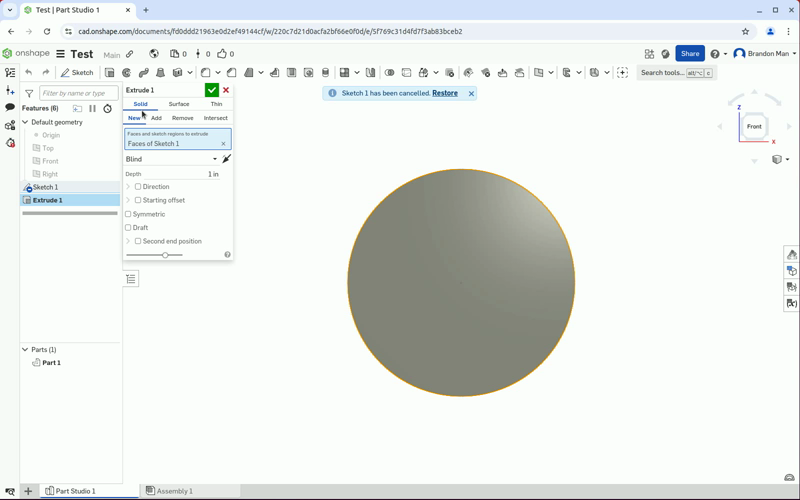
mouse_move(137, 120)
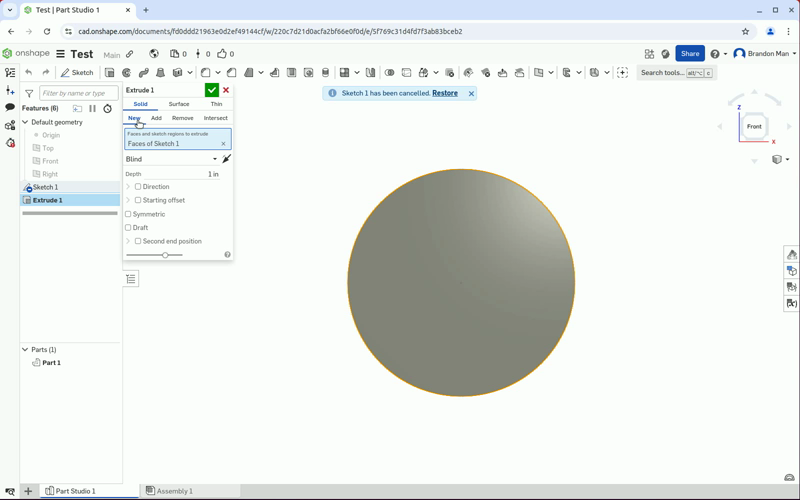
click(137, 120)
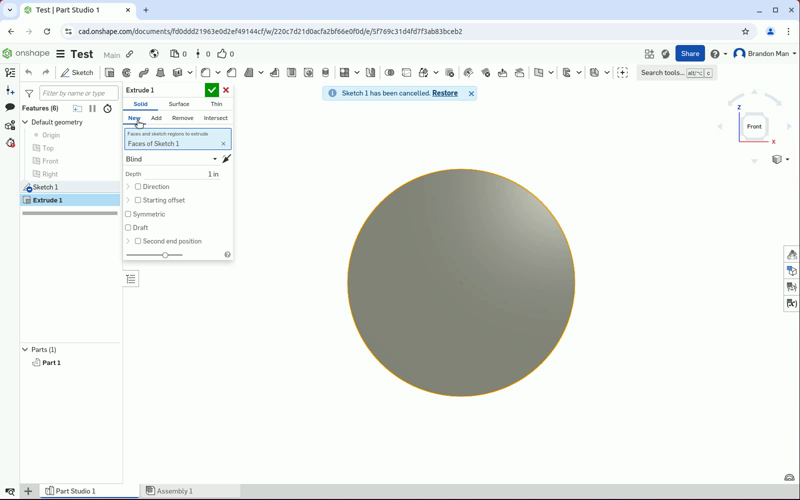
key(tab, 4)
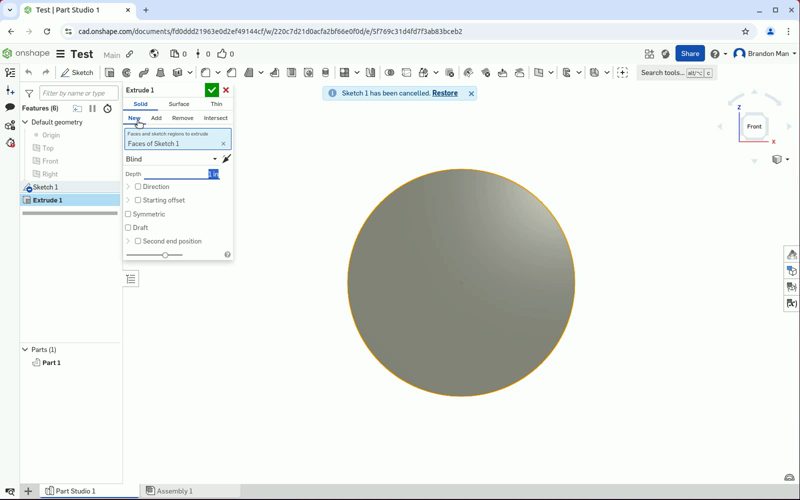
text(5.296)
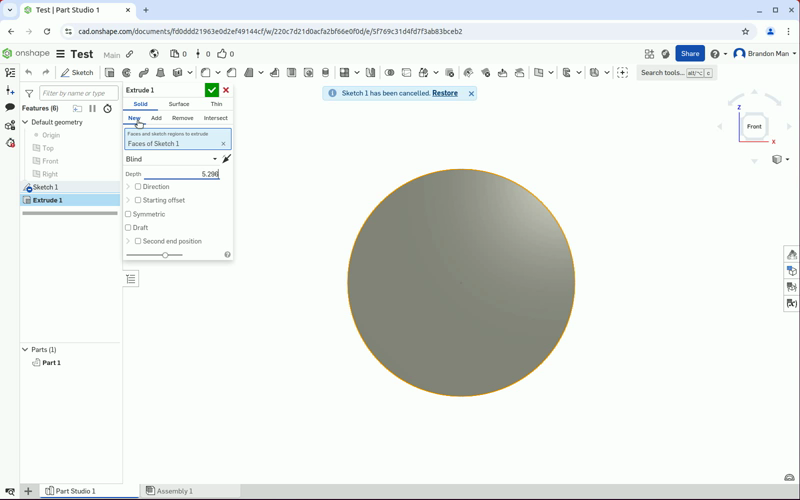
key(tab, 3)
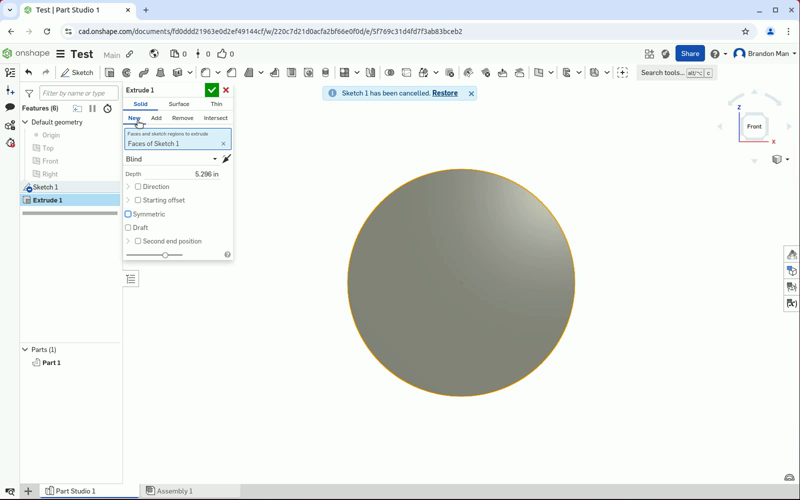
key(space)
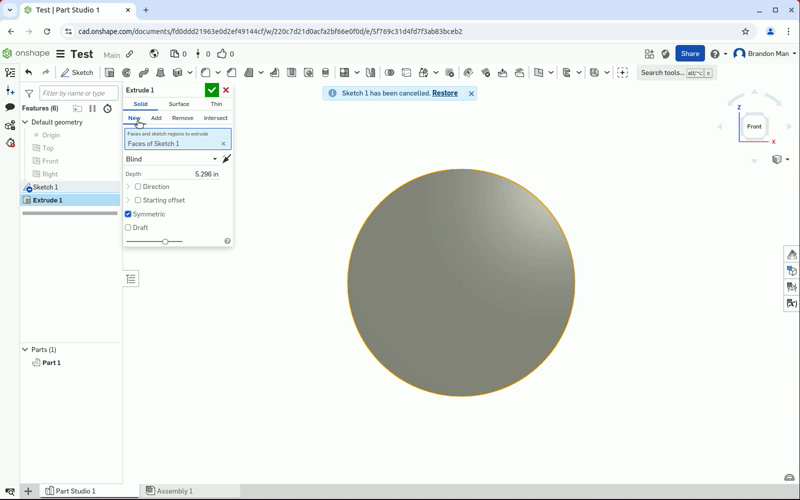
key(enter)
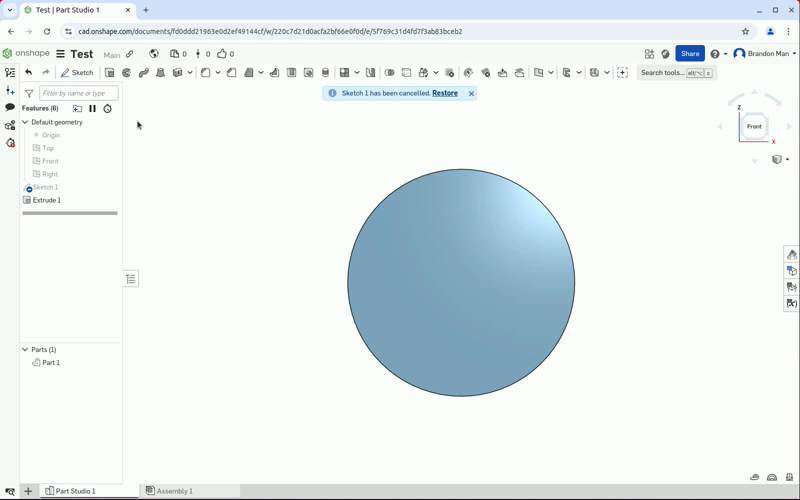
key(shift+h)
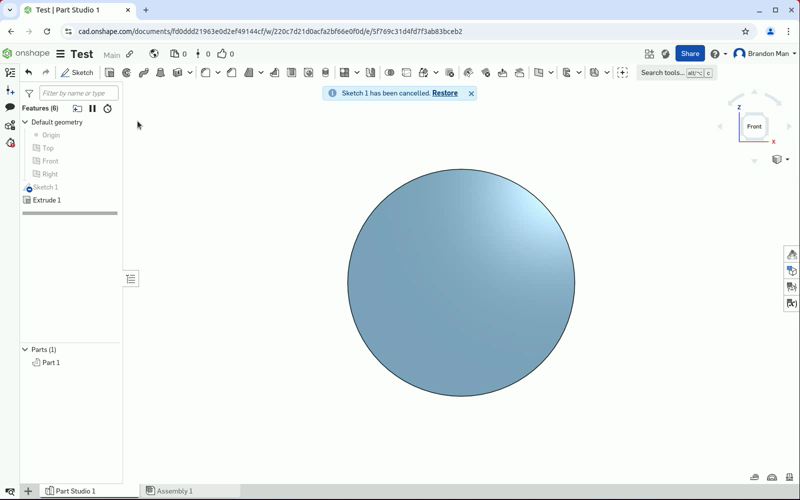
key(shift+h)
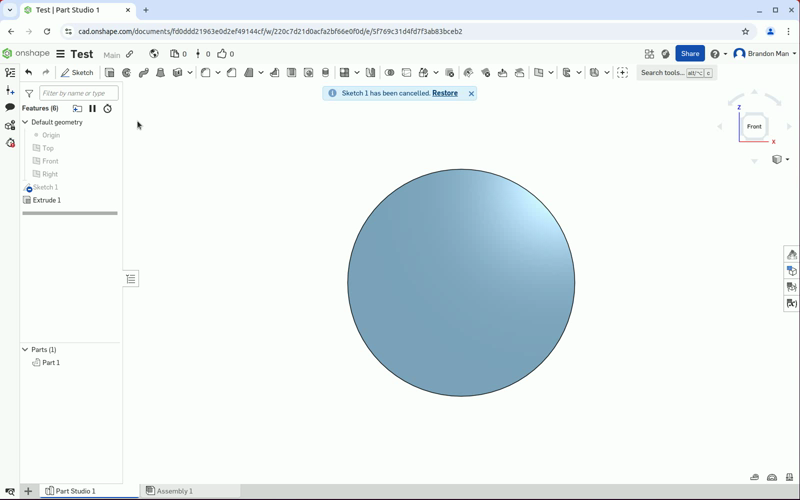
mouse_move(73, 189)
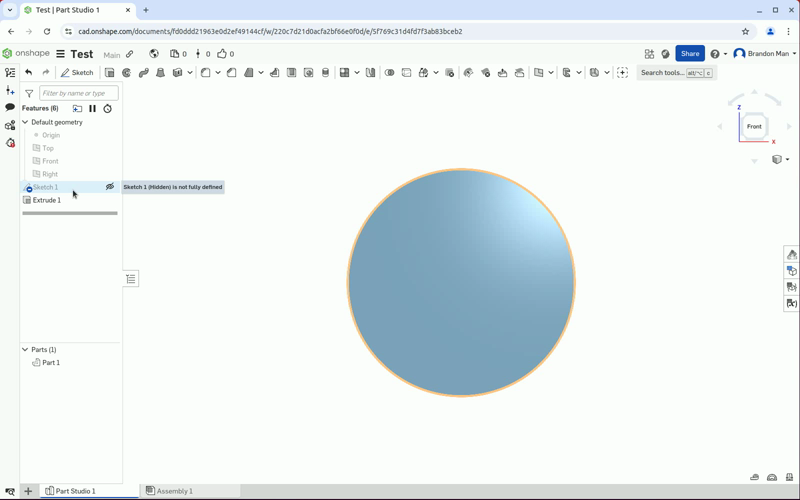
click(73, 189)
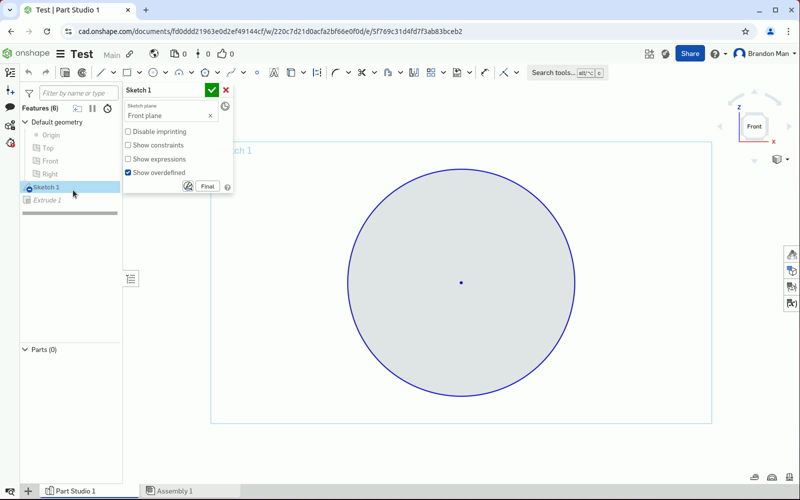
mouse_move(229, 92)
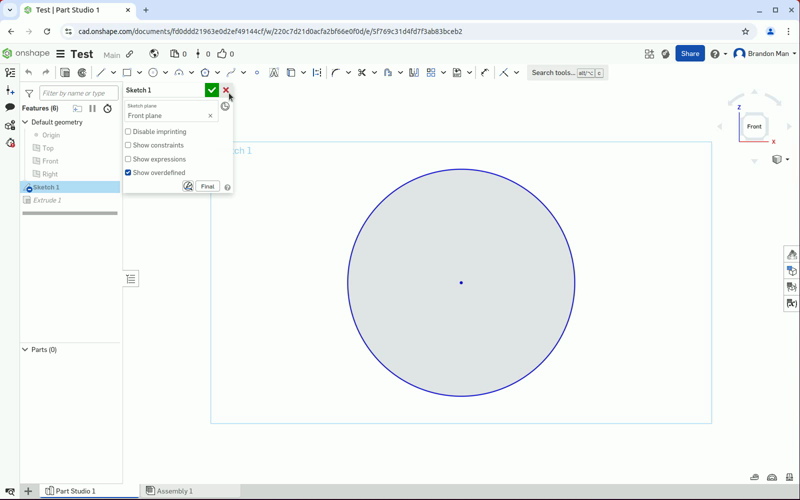
click(229, 92)
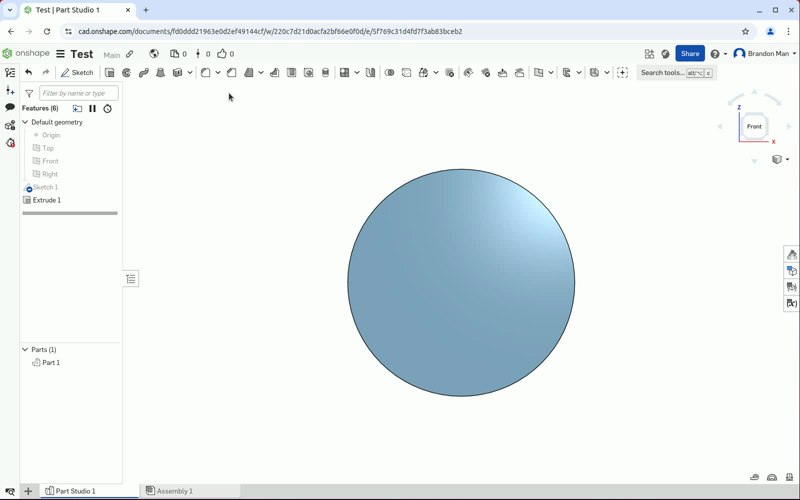
mouse_move(541, 75)
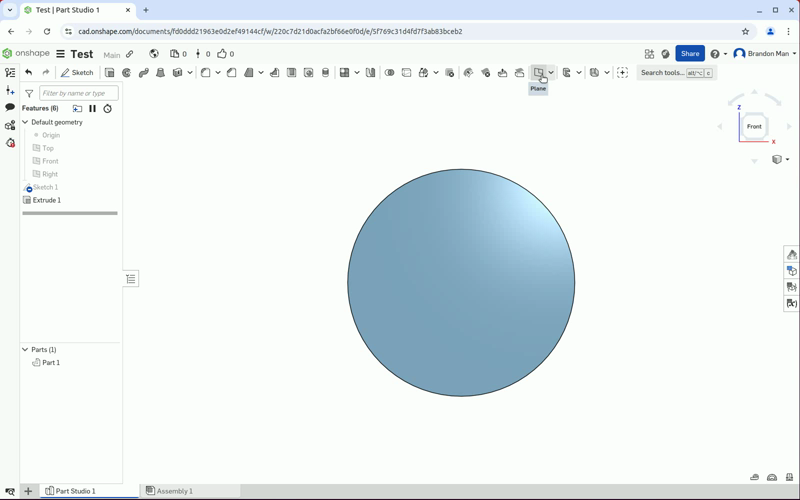
click(541, 75)
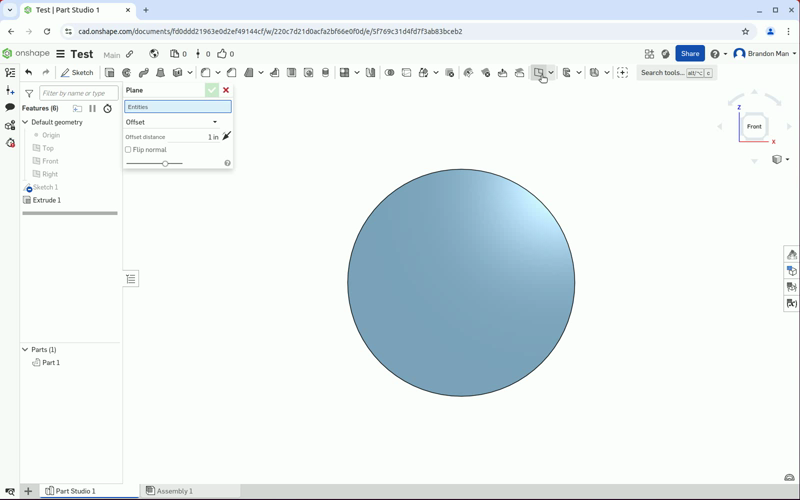
mouse_move(73, 163)
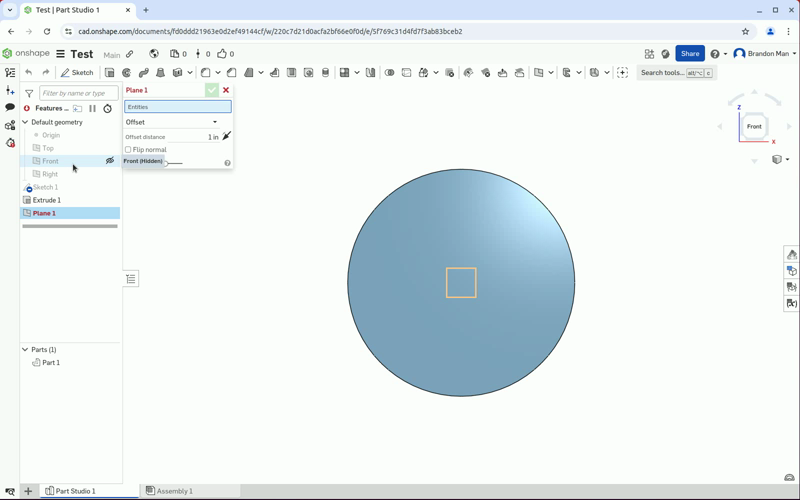
click(73, 163)
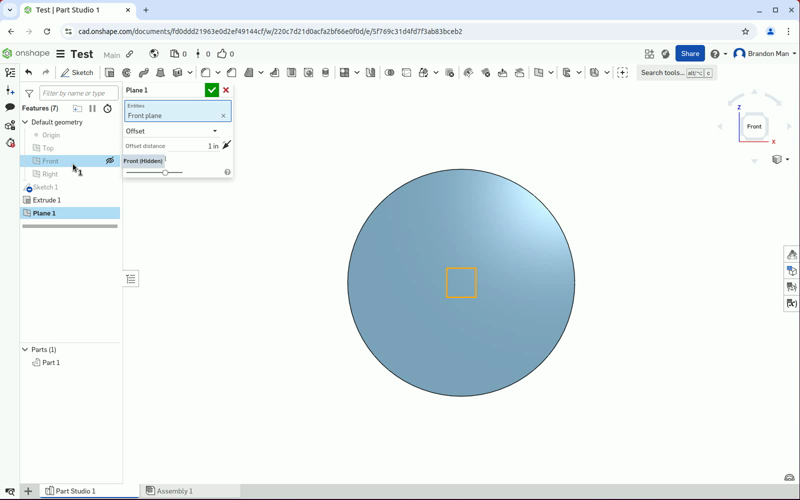
key(tab, 2)
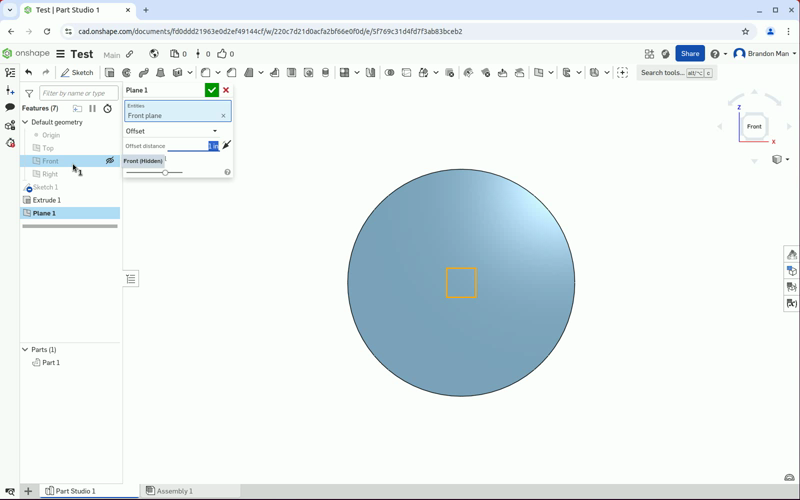
text(2.65)
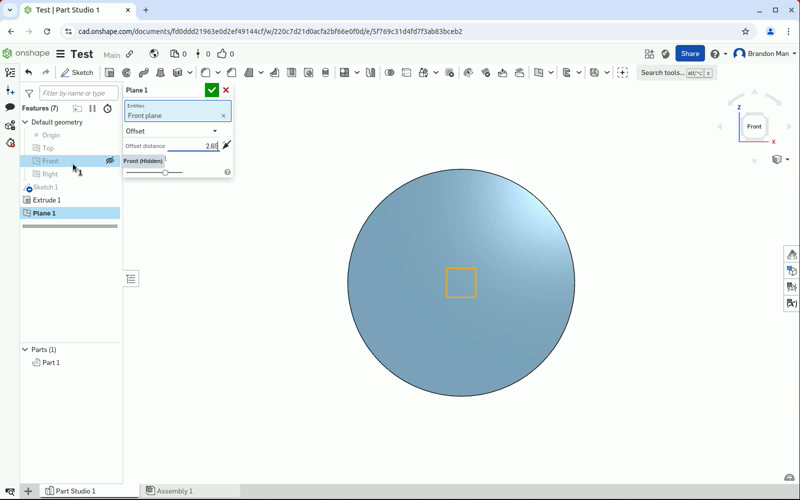
key(enter, 2)
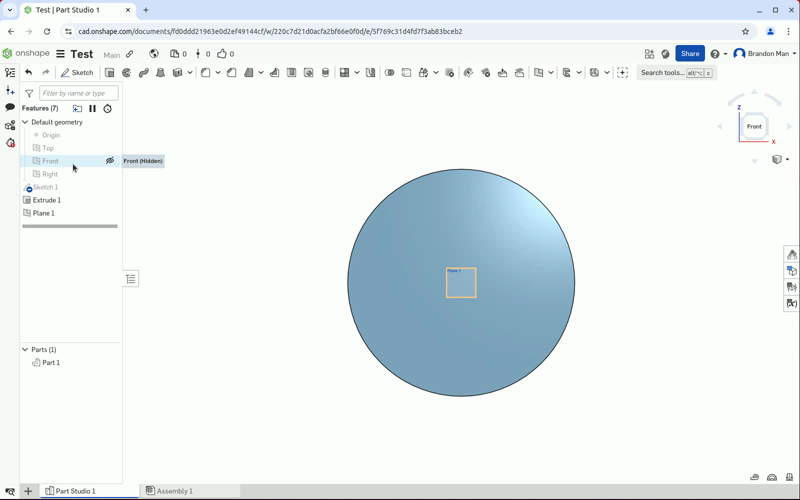
key(shift+s)
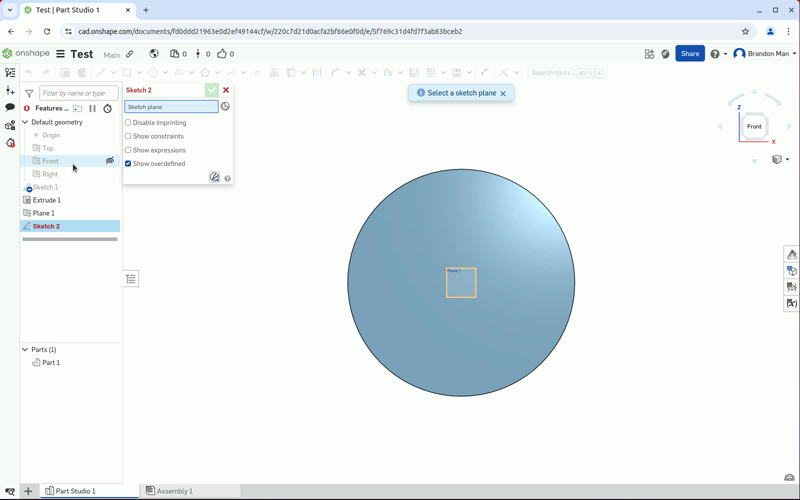
mouse_move(73, 215)
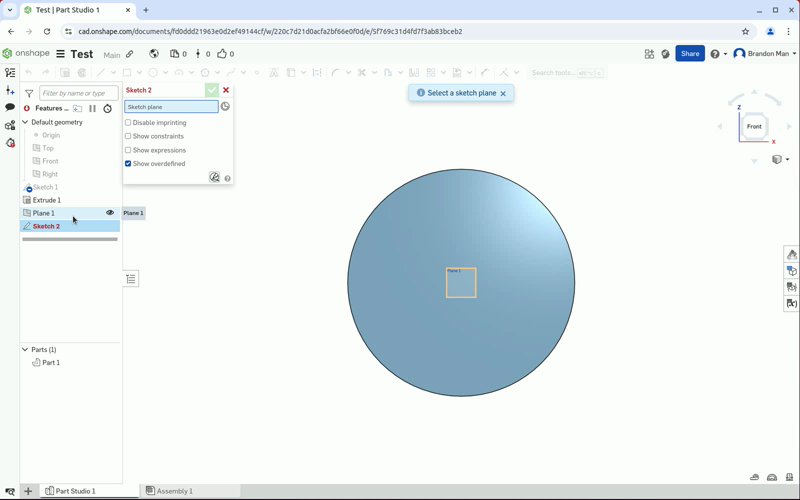
click(73, 215)
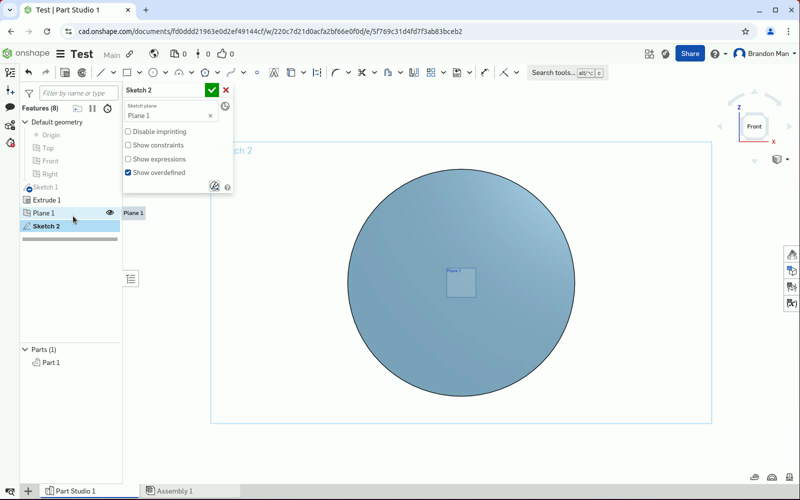
mouse_move(73, 352)
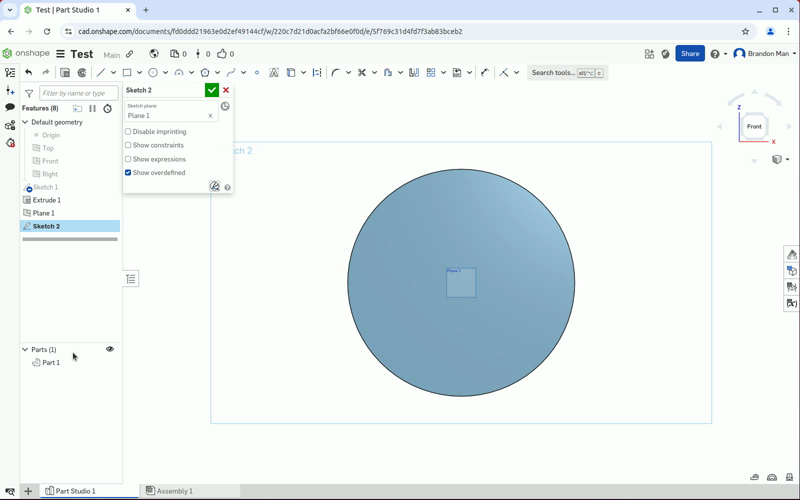
key(y)
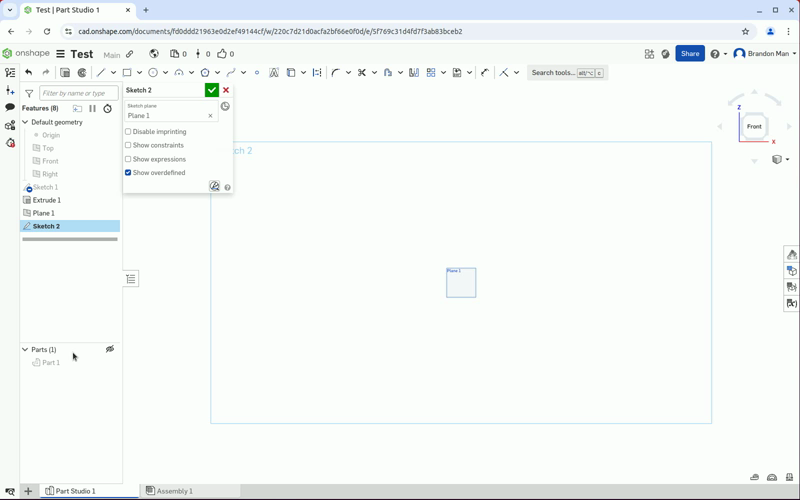
key(c)
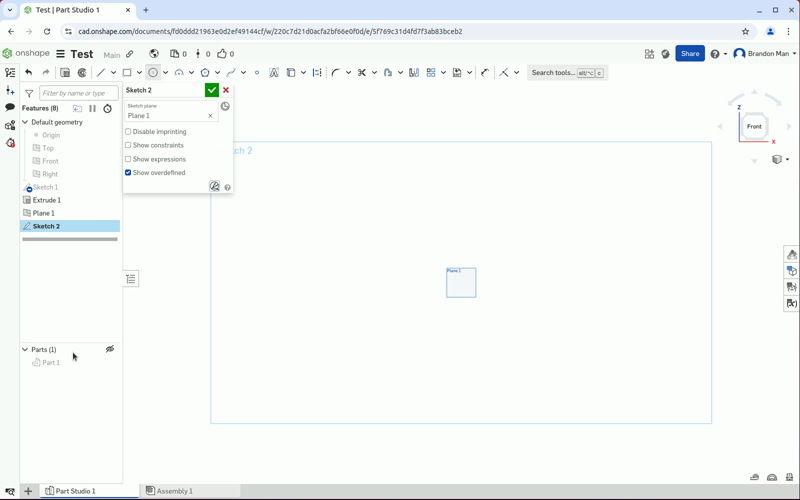
key_down(shift)
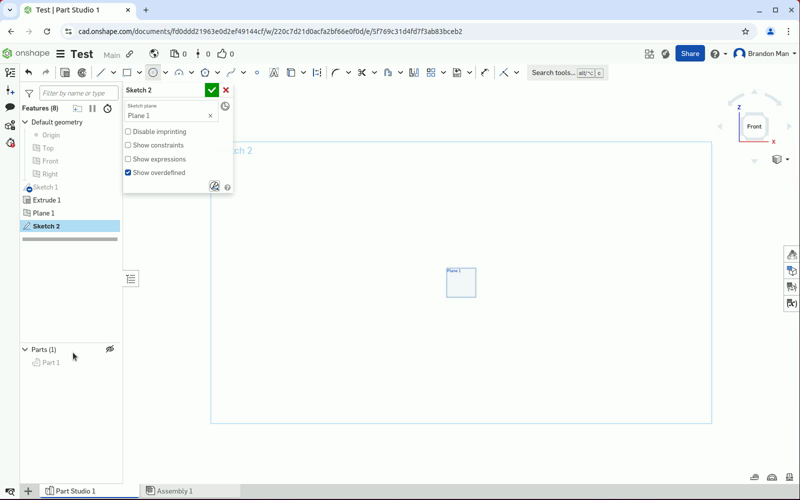
mouse_move(460, 282)
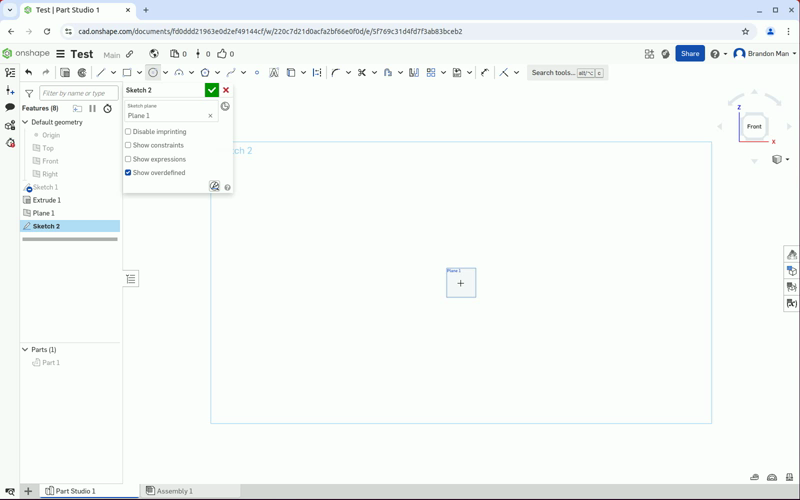
click(460, 282)
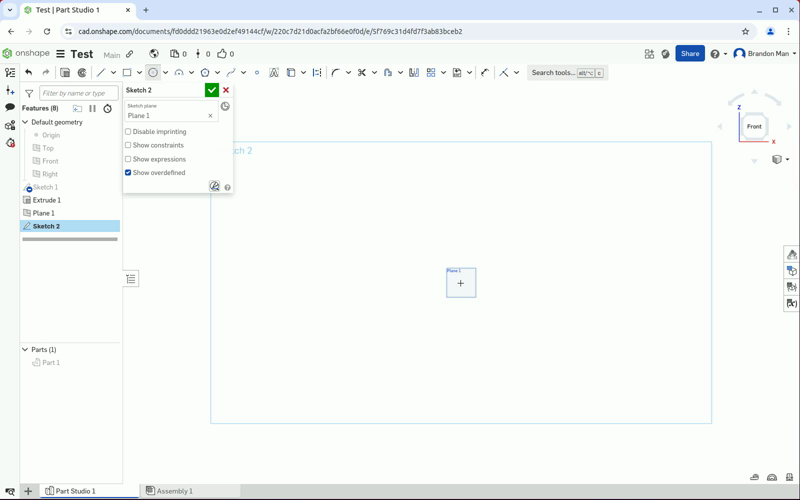
key_up(shift)
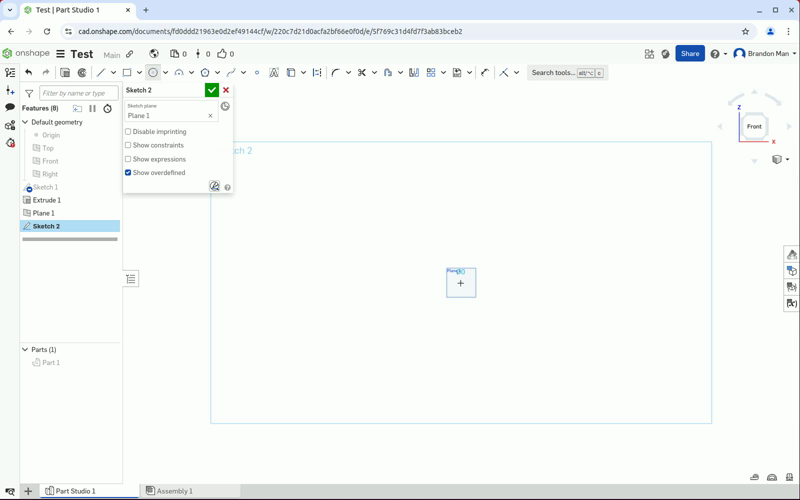
mouse_move(501, 282)
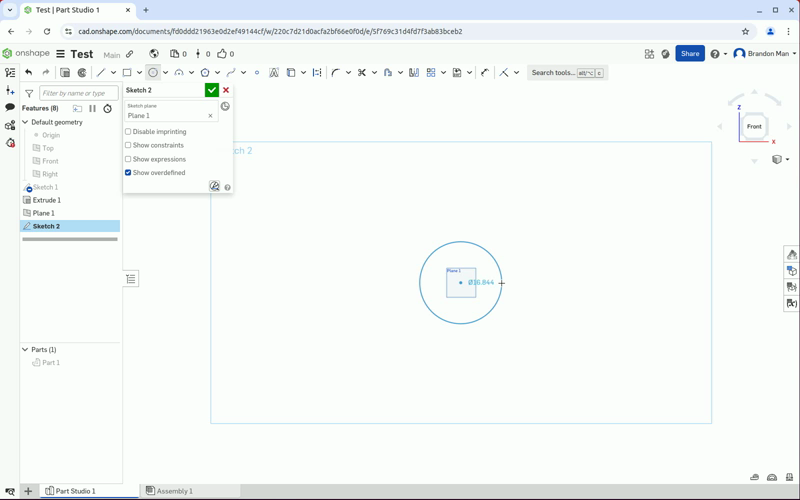
click(501, 282)
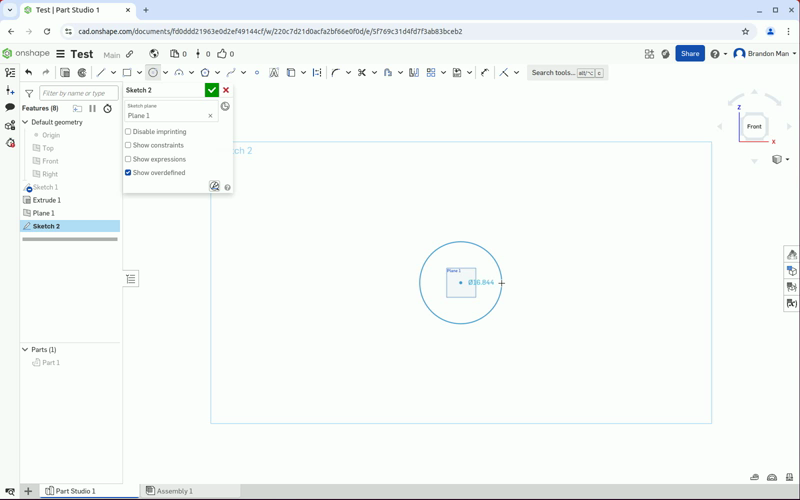
key(esc)
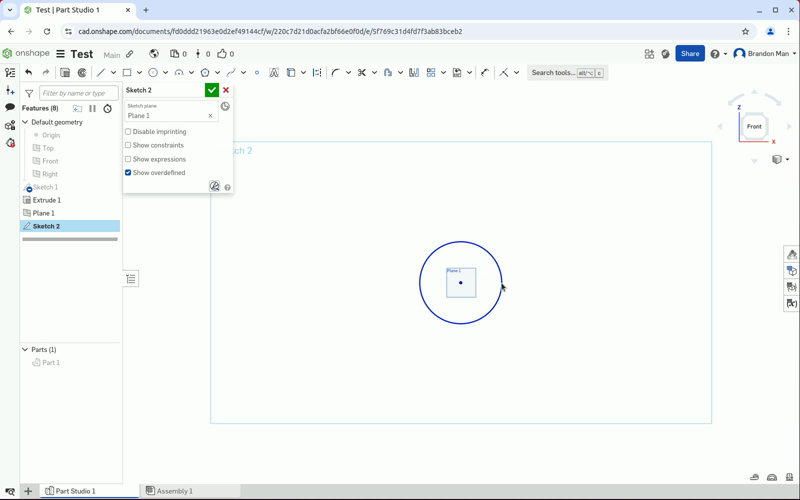
mouse_move(437, 300)
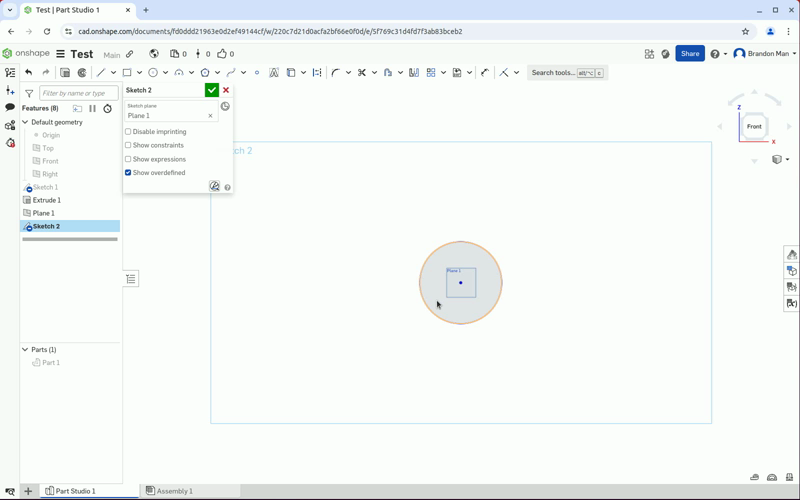
click(437, 300)
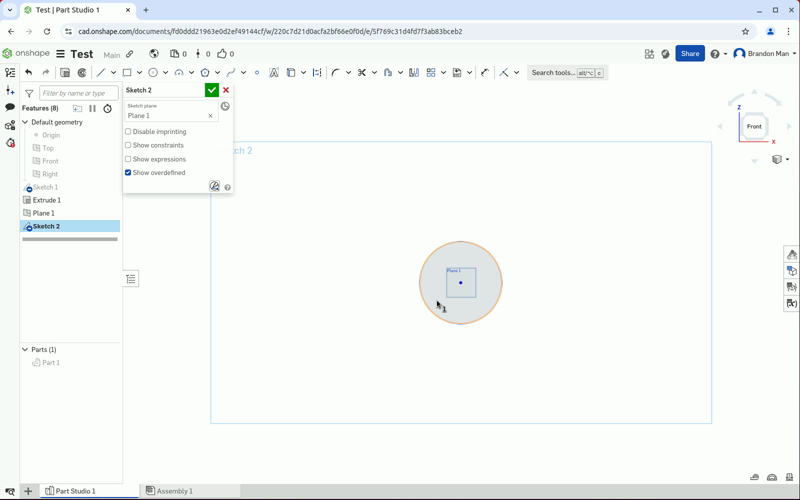
mouse_move(73, 352)
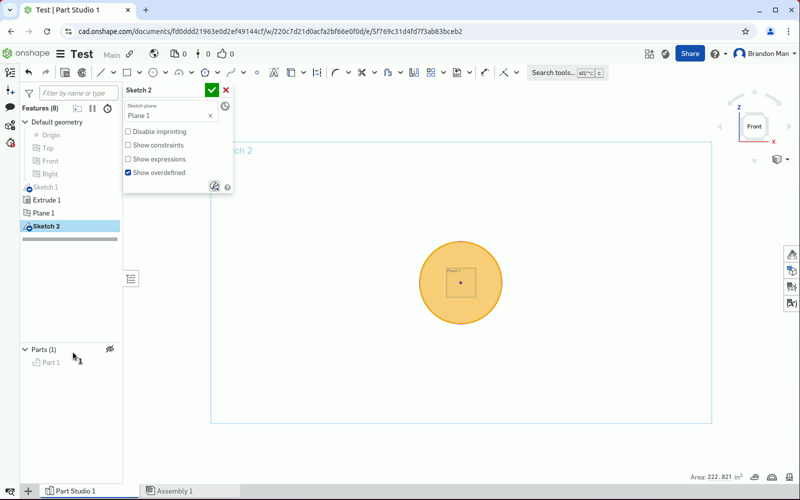
key(shift+y)
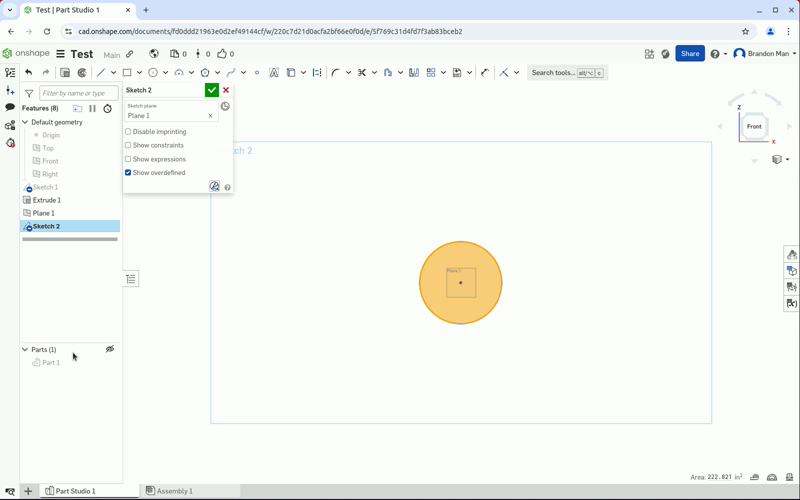
key(shift+e)
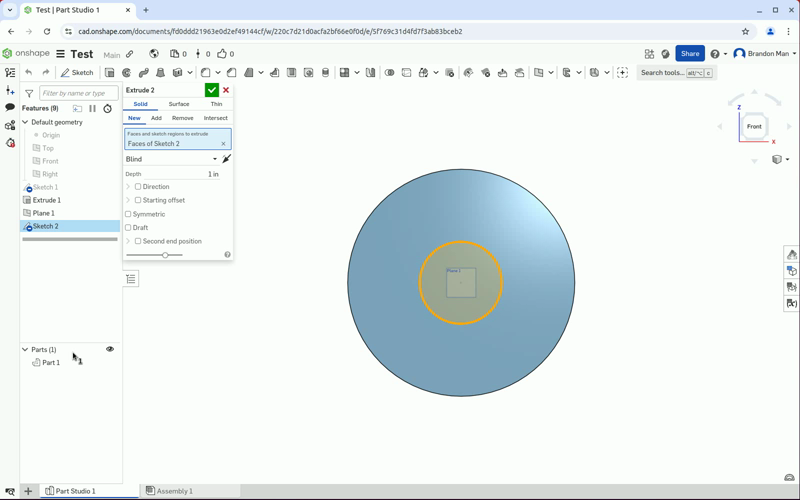
mouse_move(143, 106)
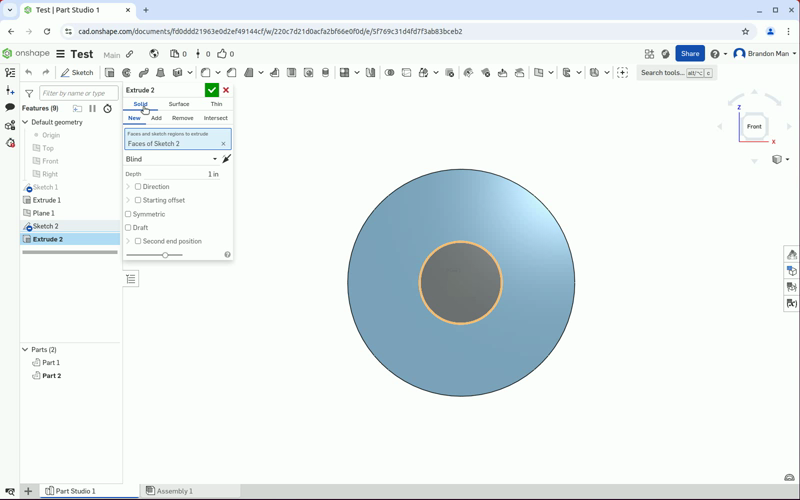
click(143, 106)
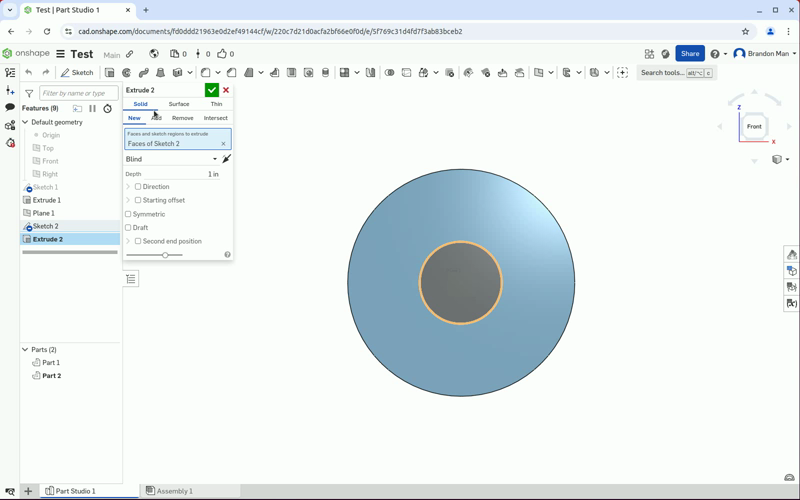
mouse_move(186, 120)
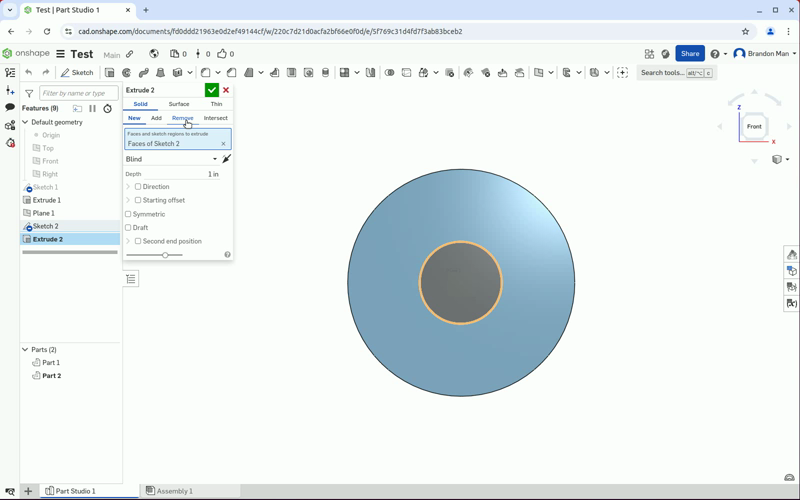
click(186, 120)
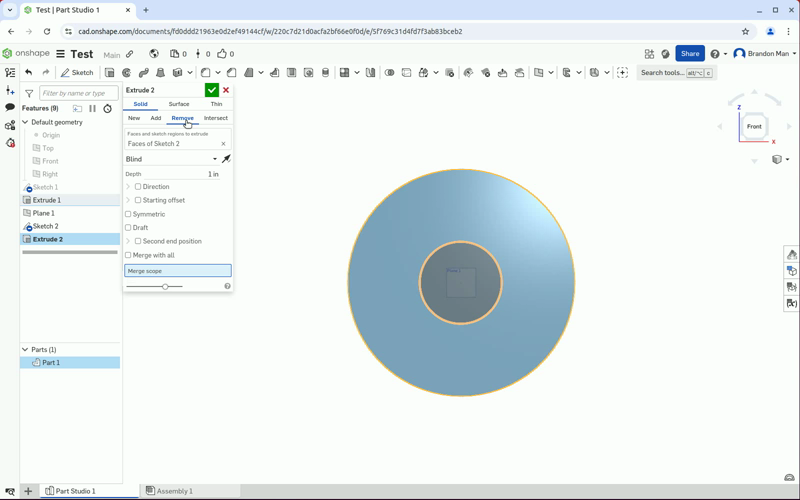
key(tab, 4)
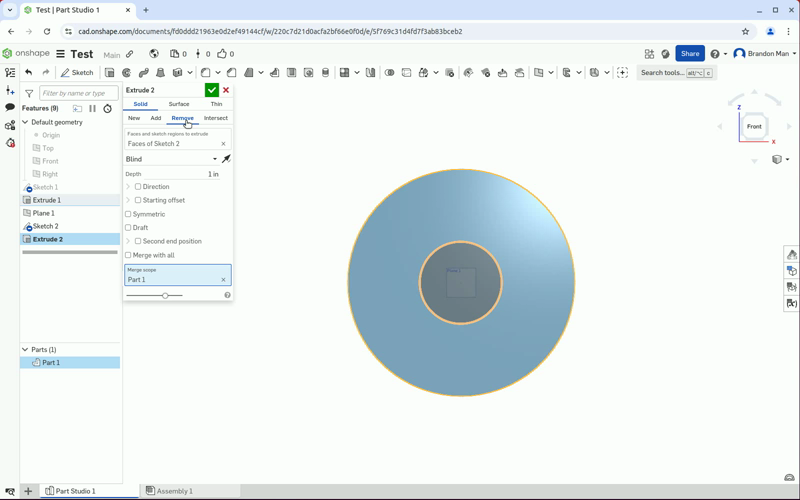
text(3.851)
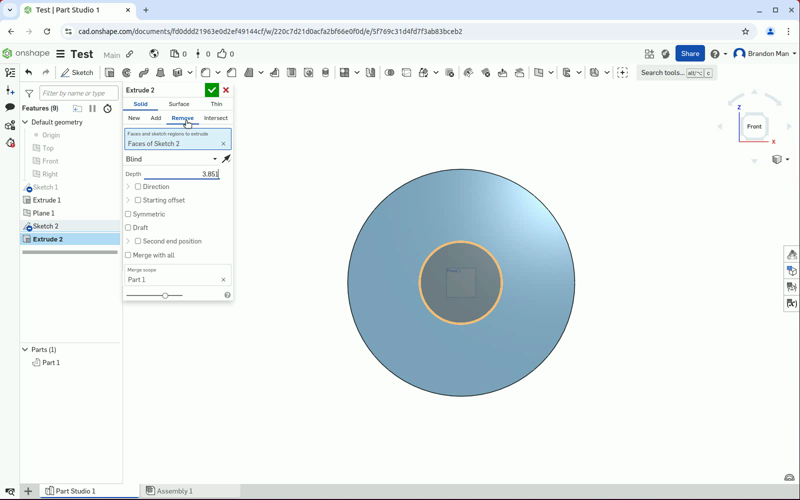
key(tab, 6)
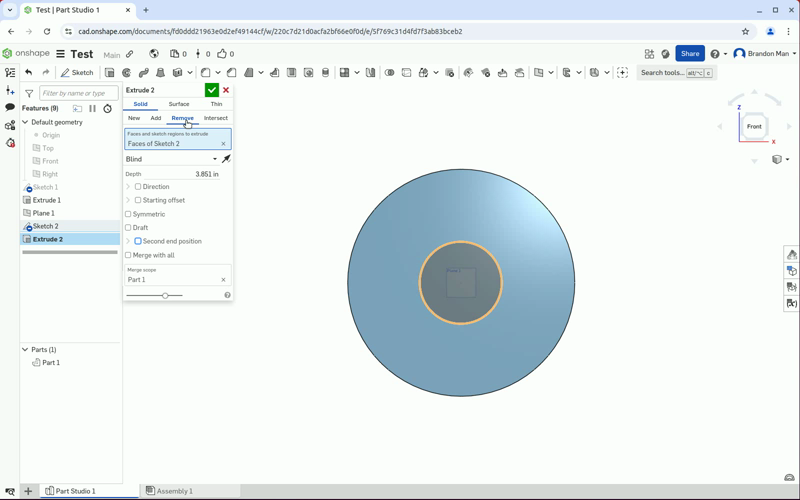
key(space)
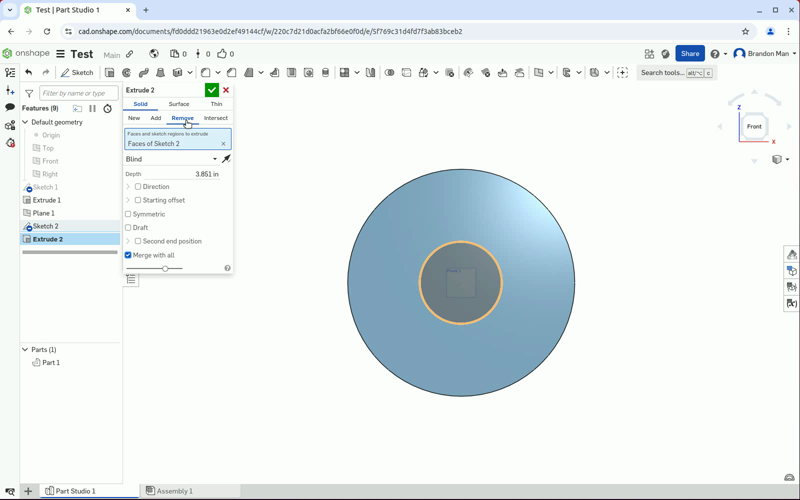
key(enter)
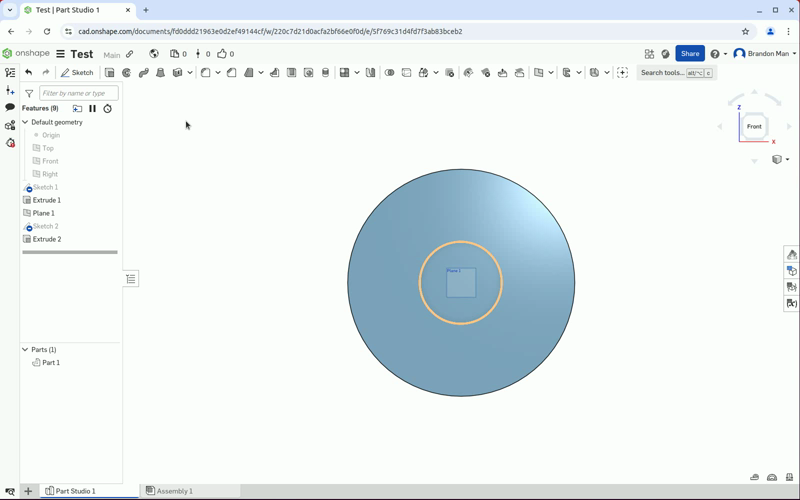
key(shift+h)
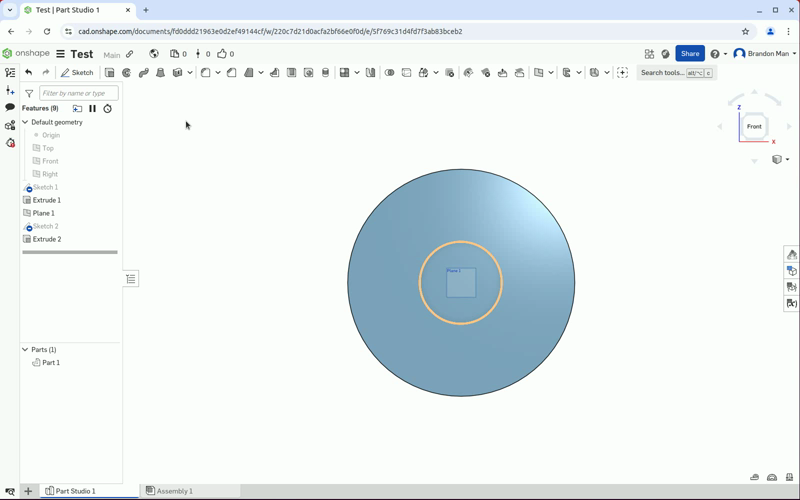
key(shift+h)
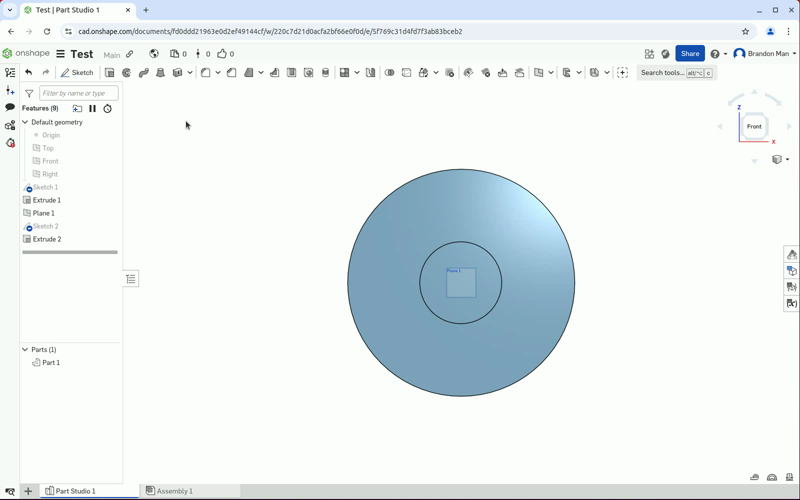
mouse_move(73, 189)
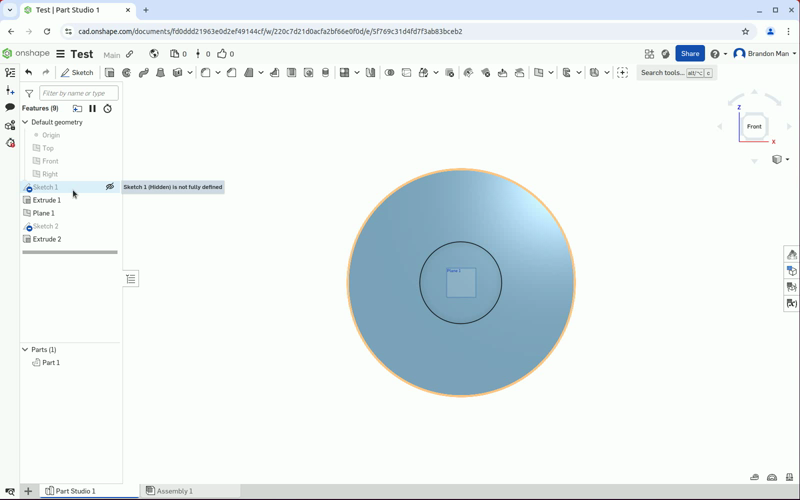
click(73, 189)
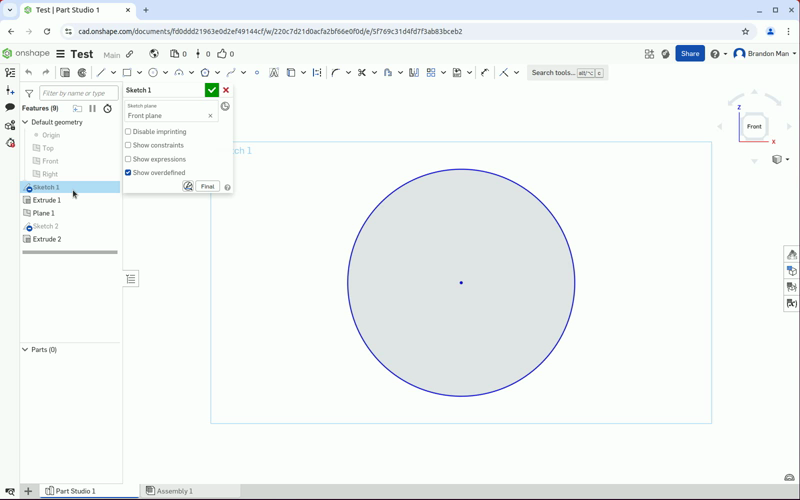
mouse_move(229, 92)
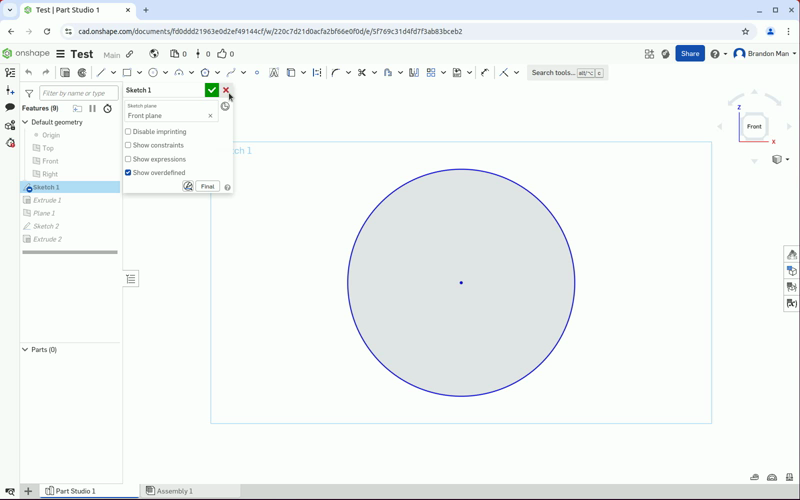
click(229, 92)
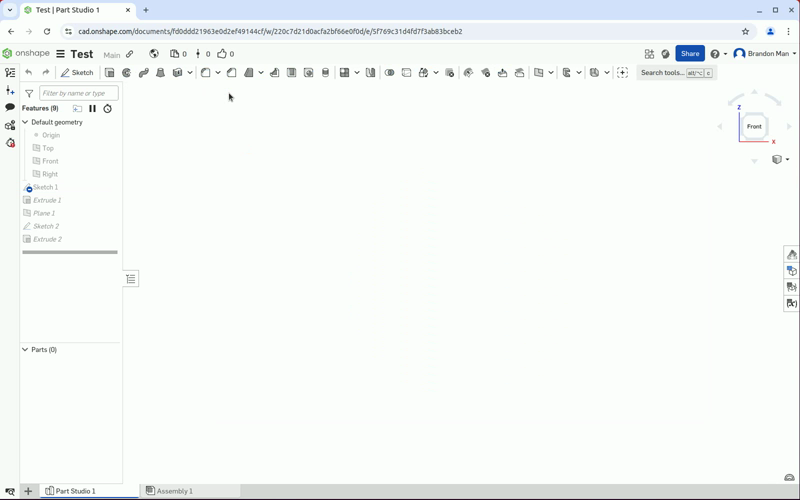
key(shift+s)
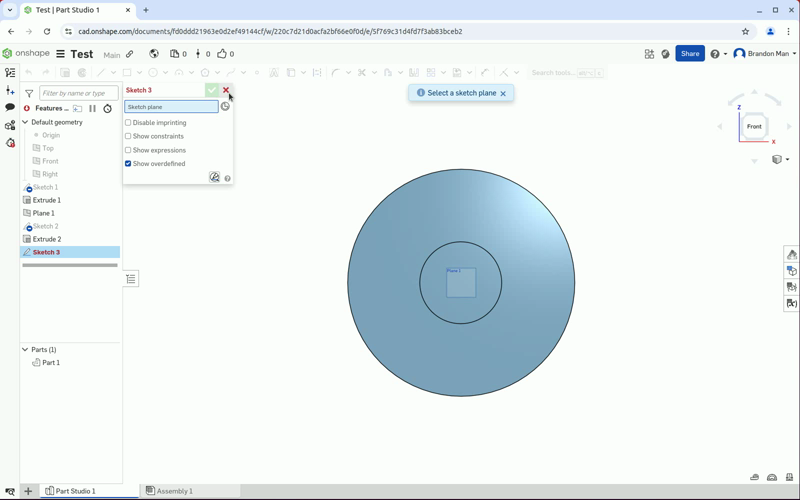
mouse_move(73, 215)
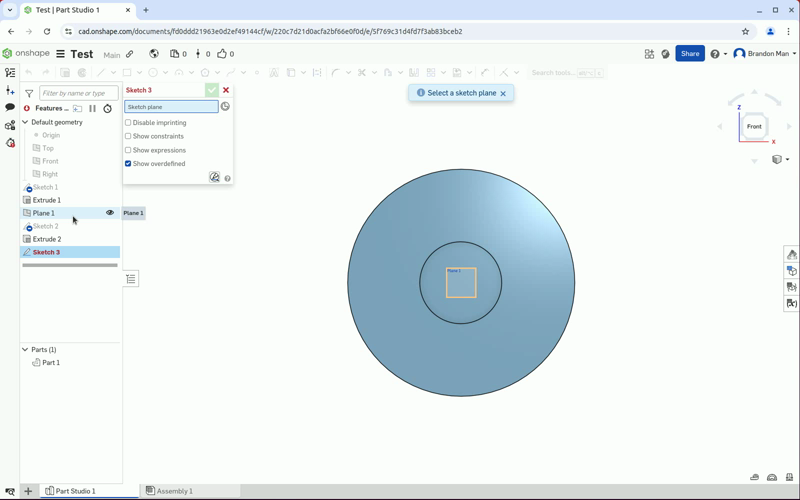
click(73, 215)
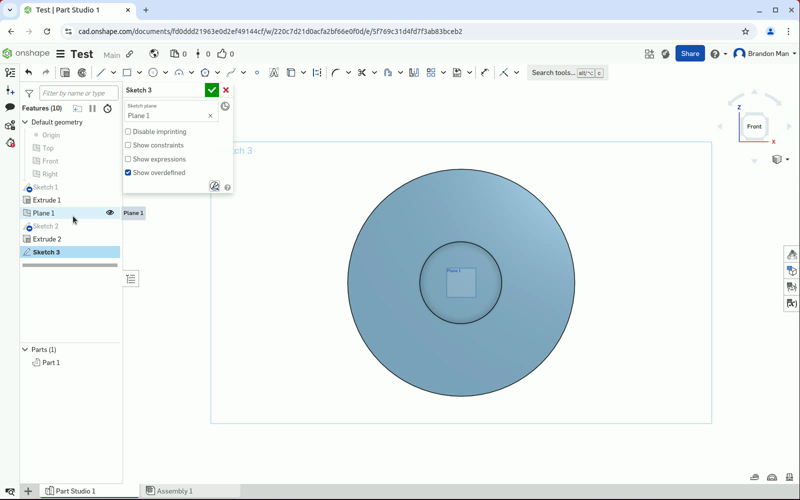
mouse_move(73, 352)
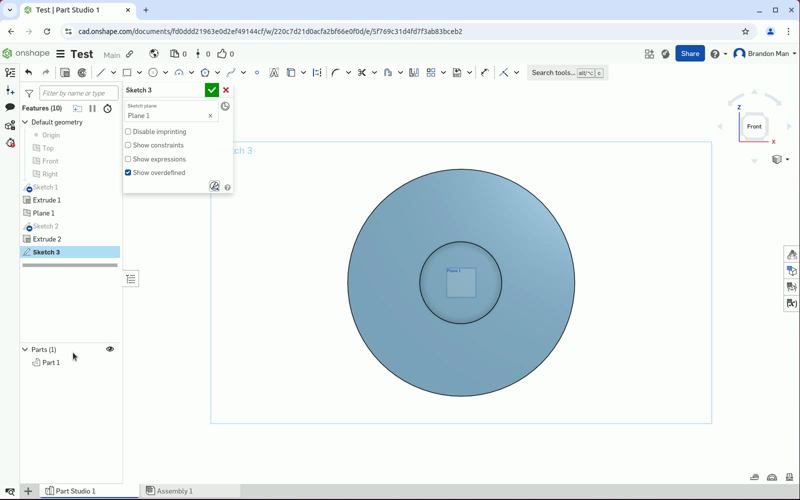
key(y)
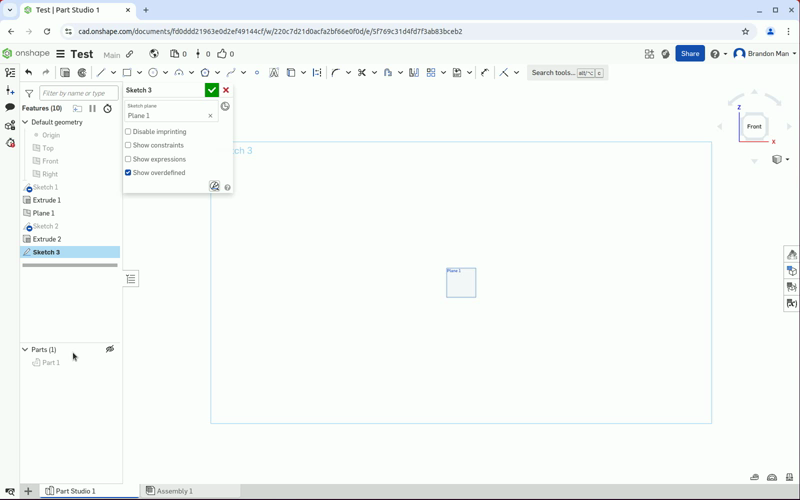
key(l)
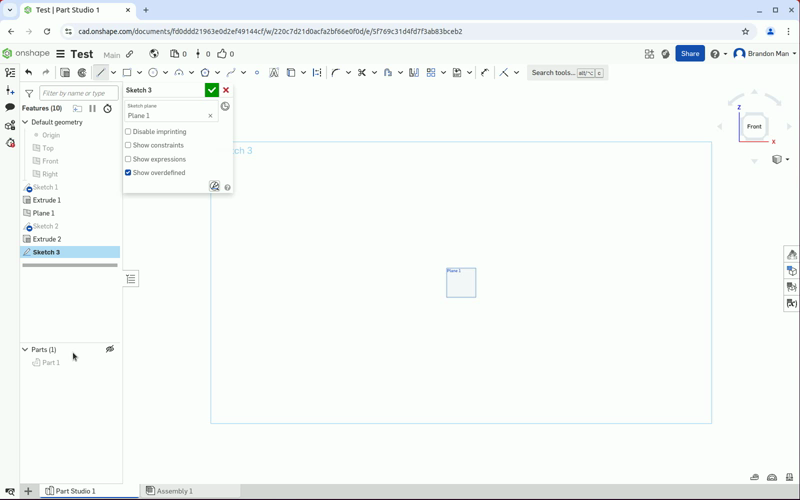
key_down(shift)
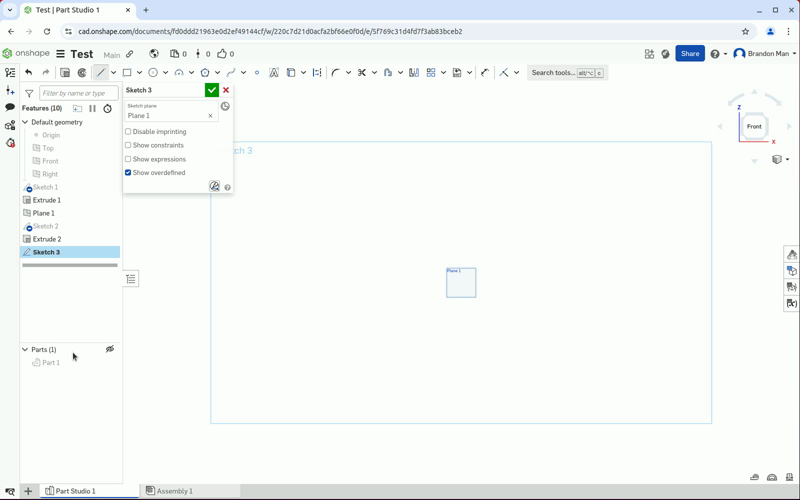
mouse_move(310, 220)
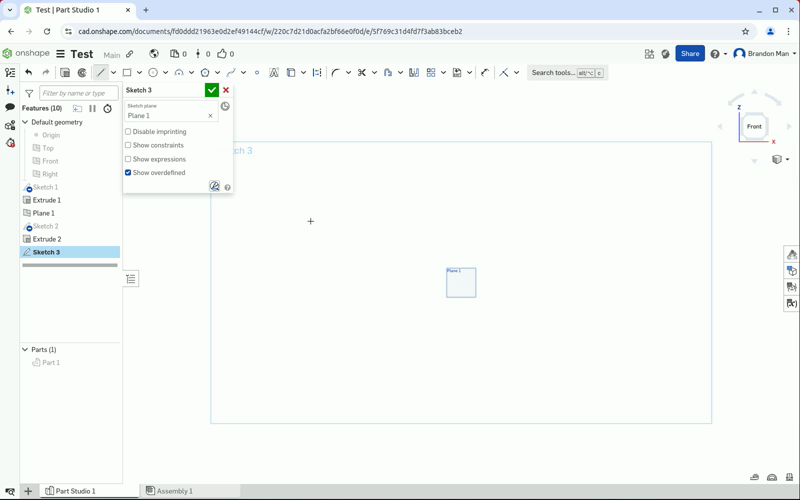
click(310, 220)
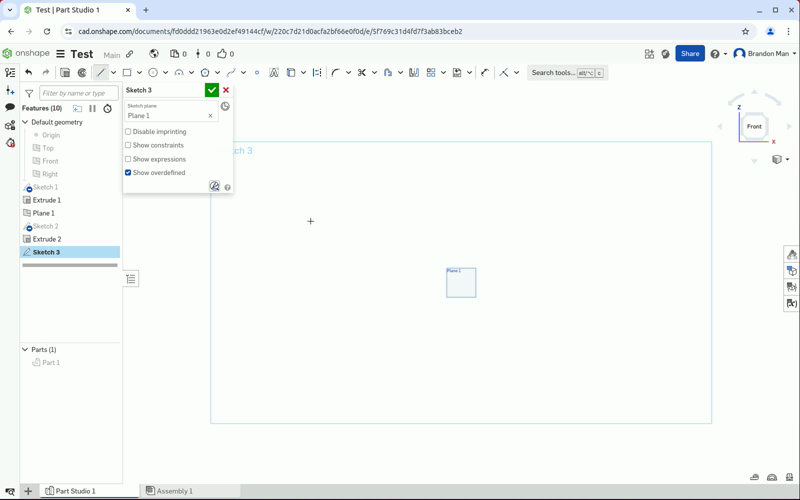
key_up(shift)
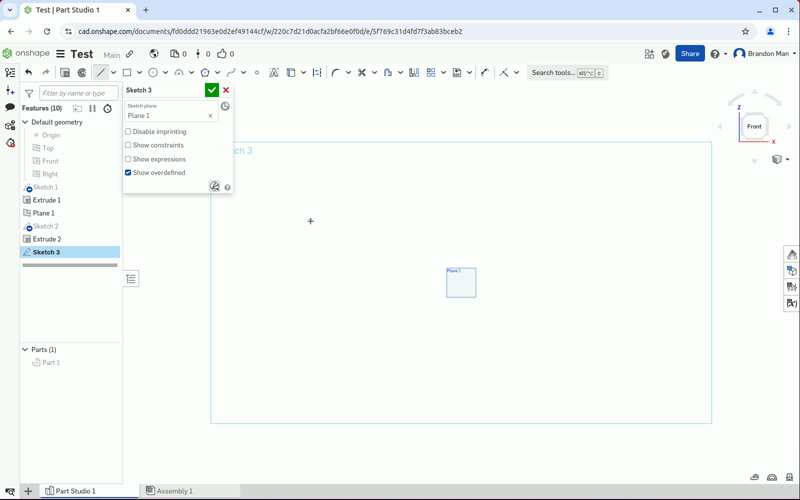
key_down(shift)
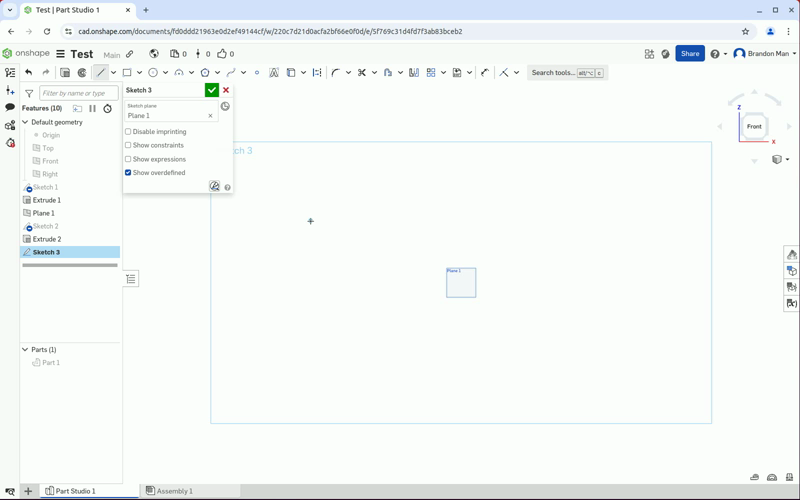
mouse_move(385, 220)
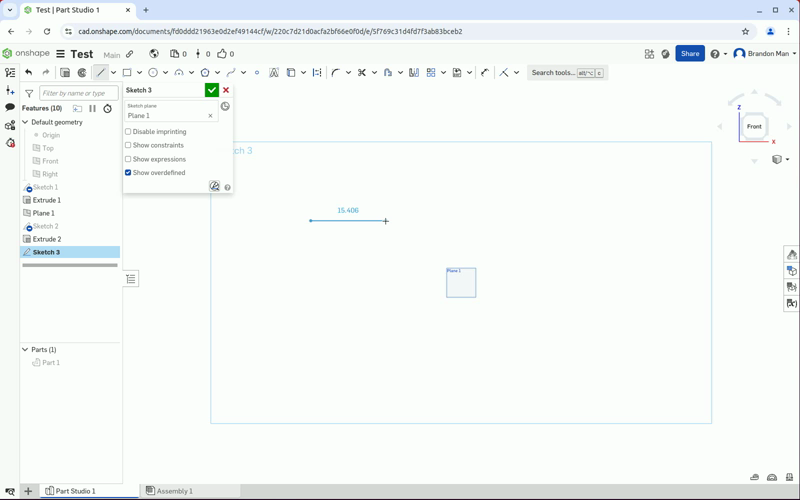
click(385, 220)
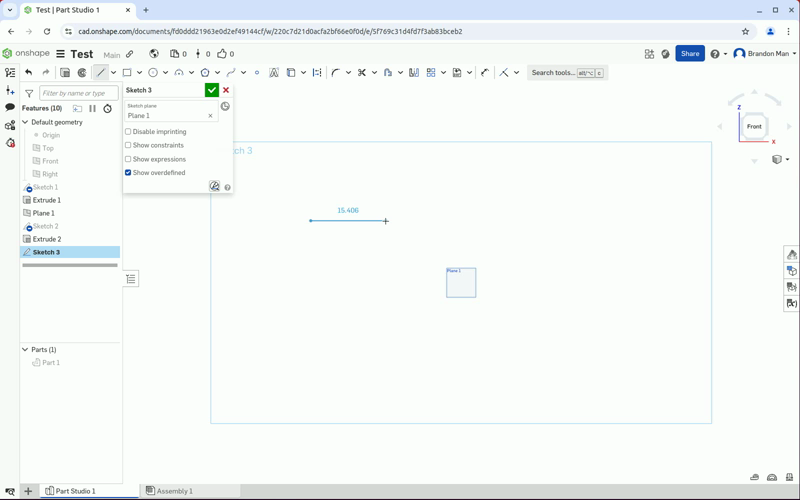
key_up(shift)
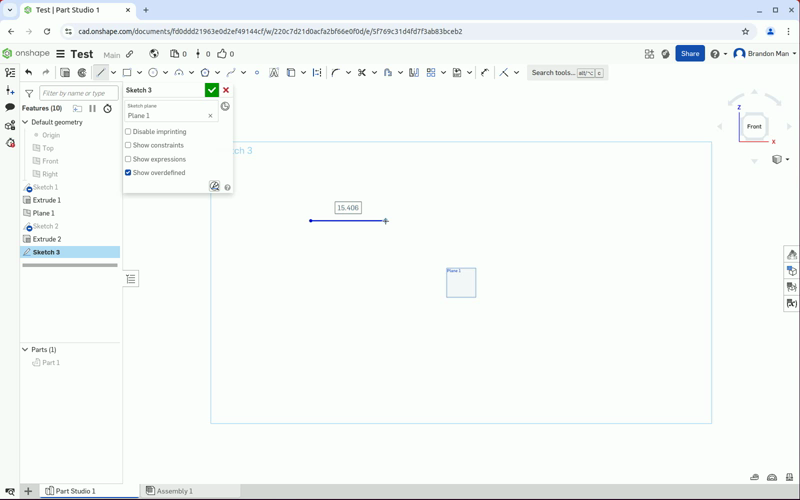
key(esc)
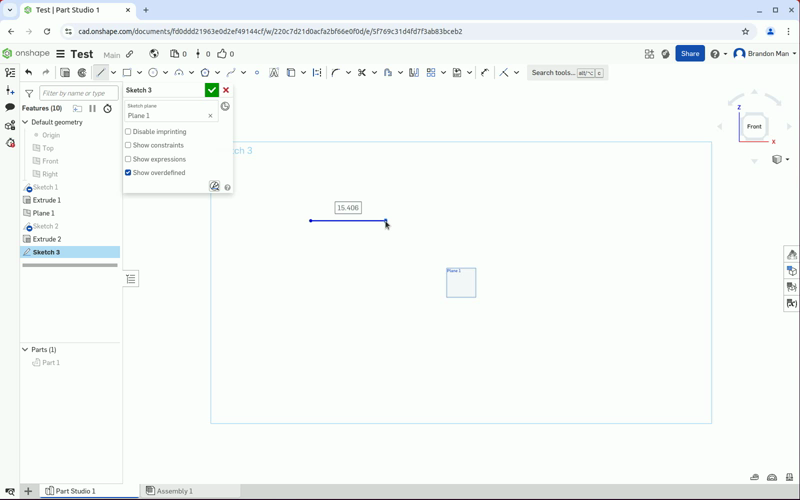
key(a)
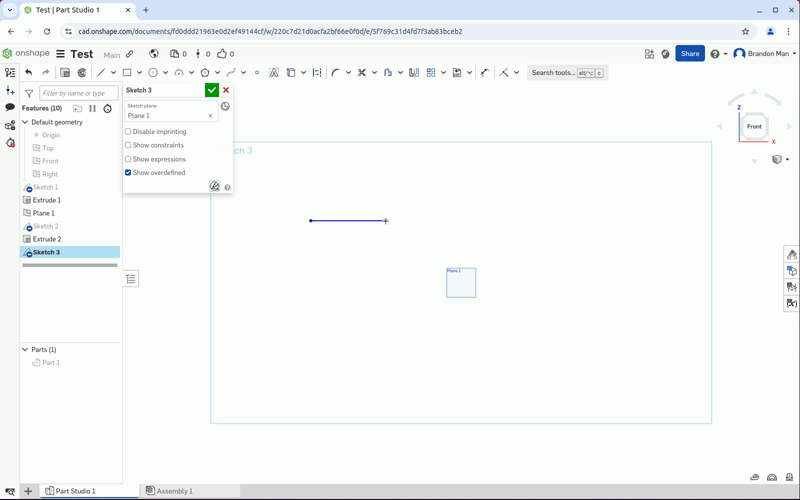
mouse_move(385, 220)
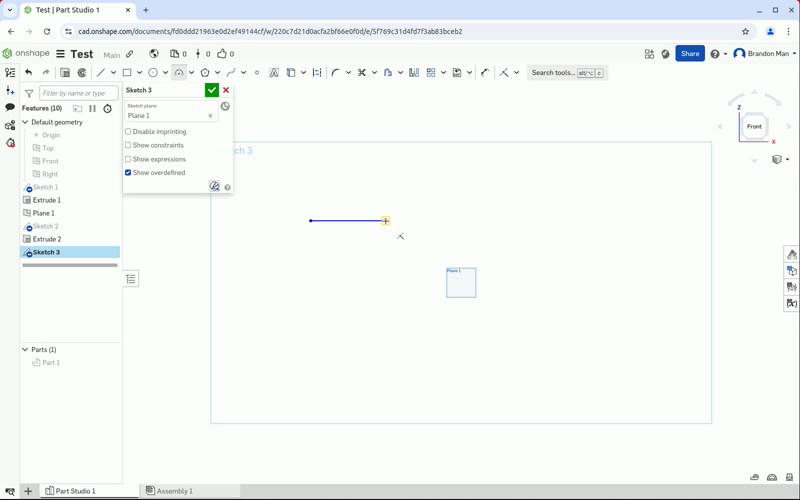
click(385, 220)
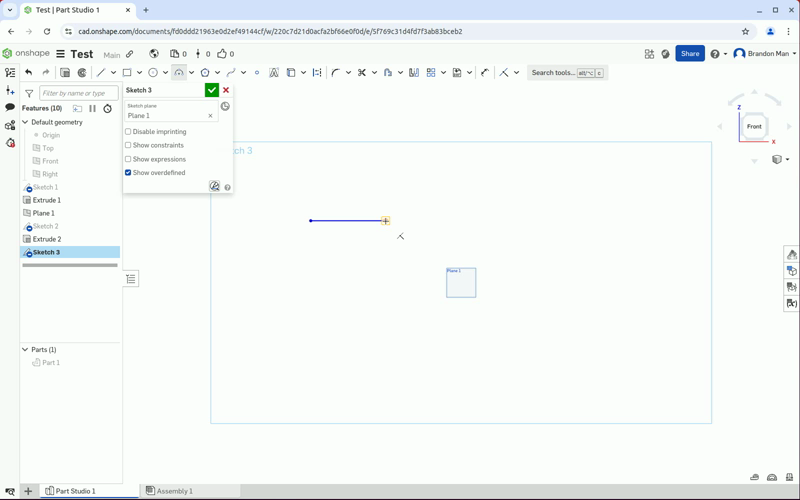
key_down(shift)
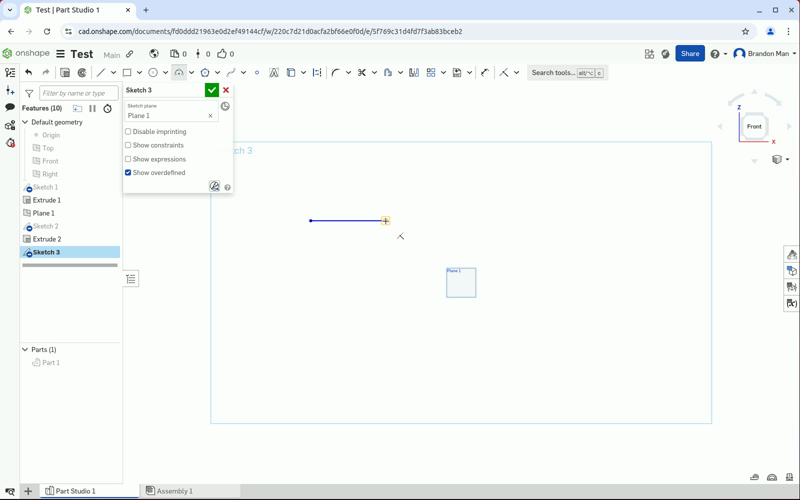
mouse_move(572, 220)
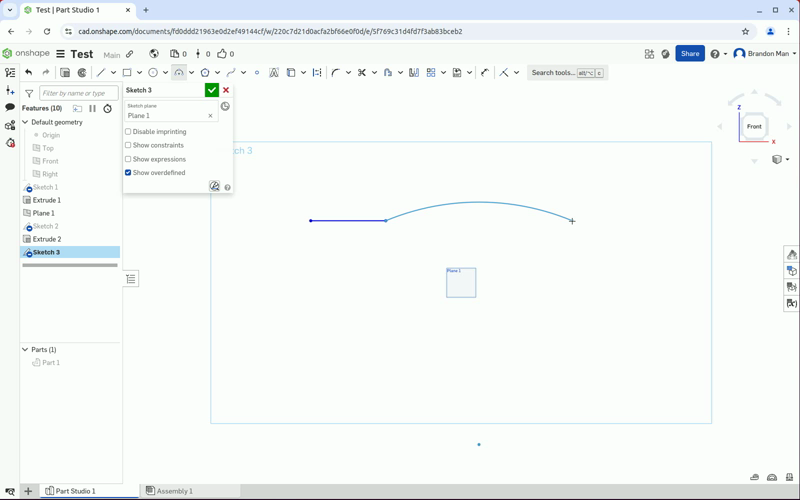
click(572, 220)
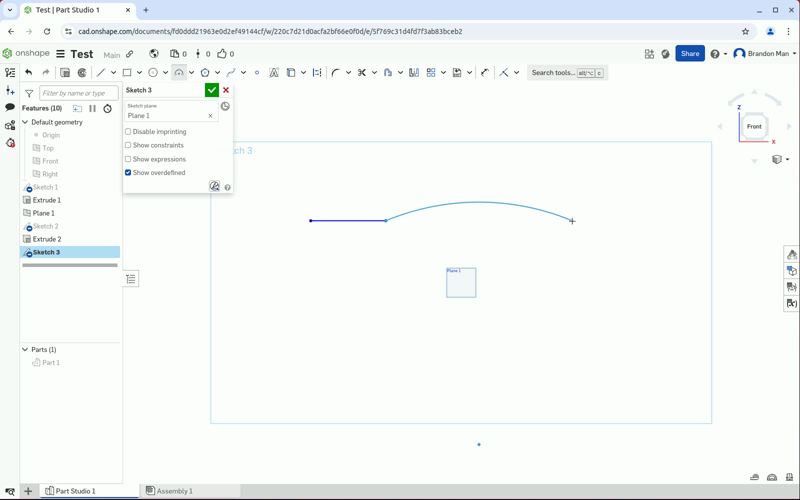
mouse_move(479, 170)
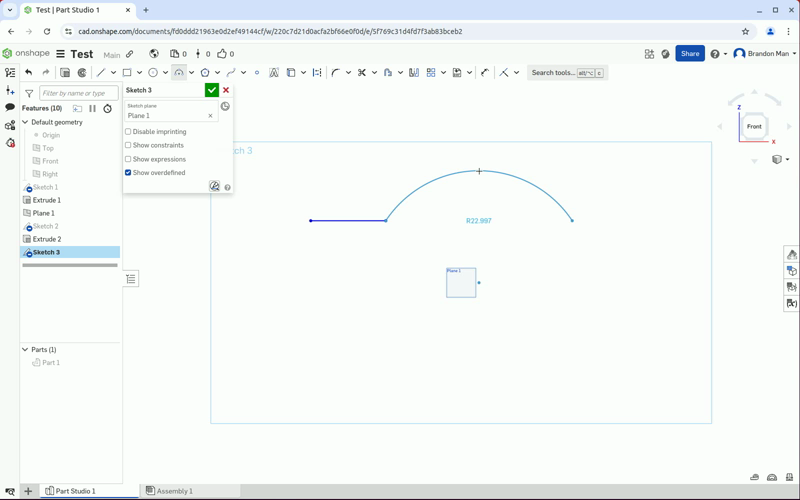
click(479, 170)
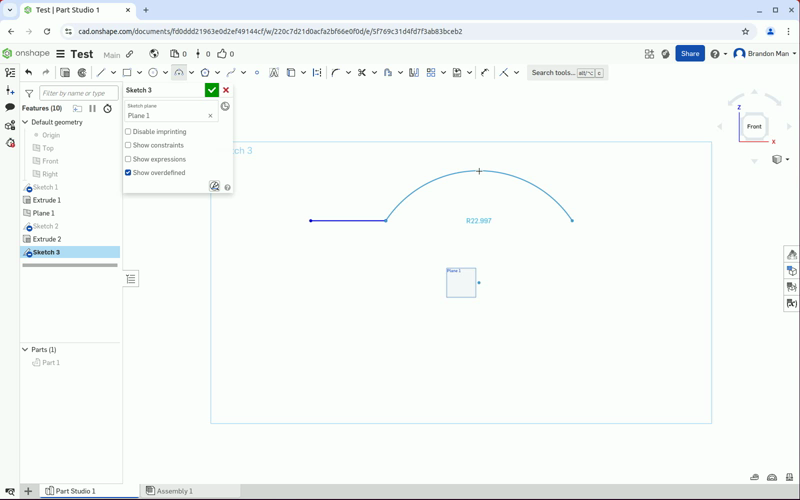
key_up(shift)
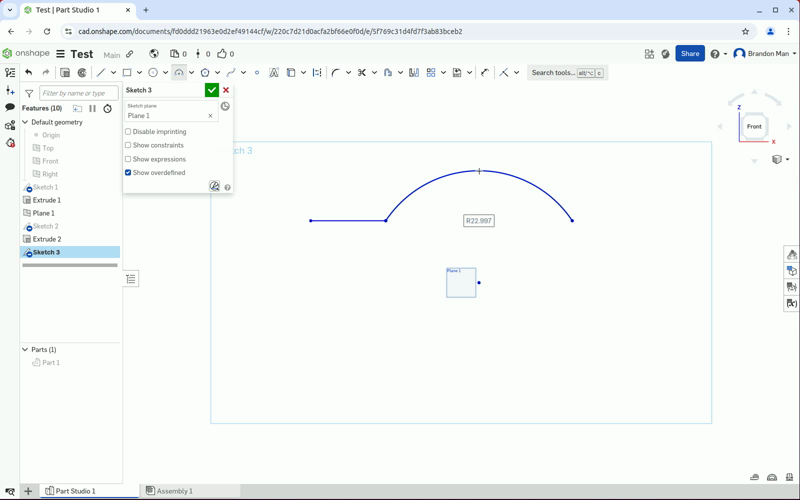
key(esc)
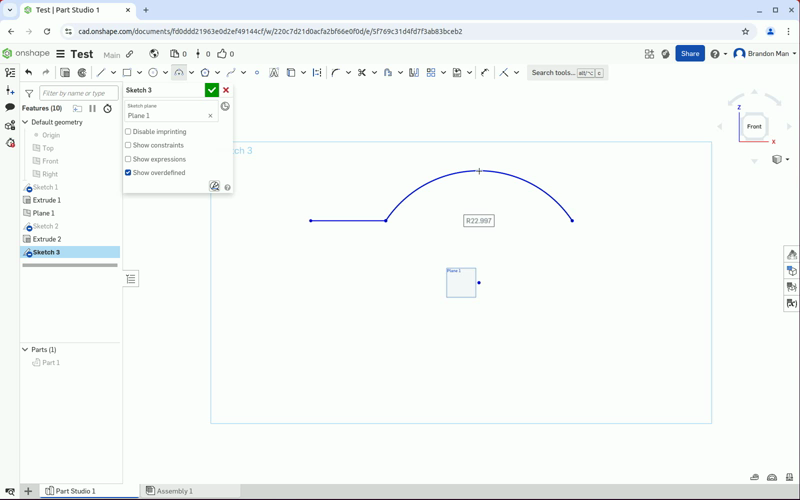
key(l)
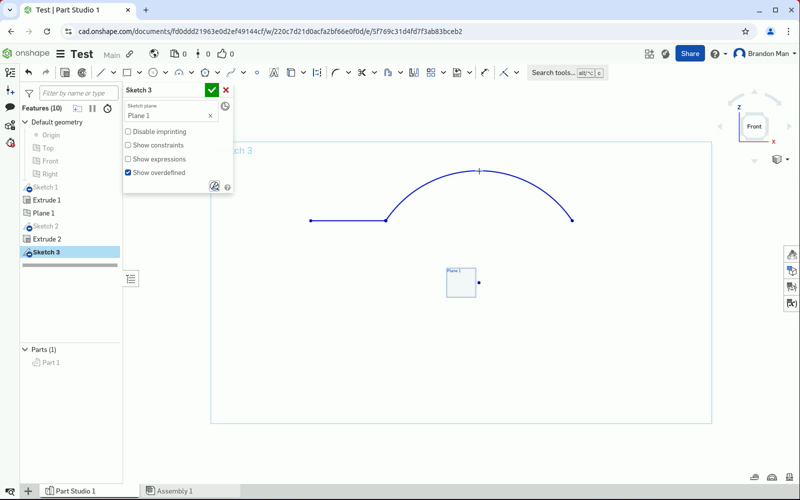
mouse_move(572, 220)
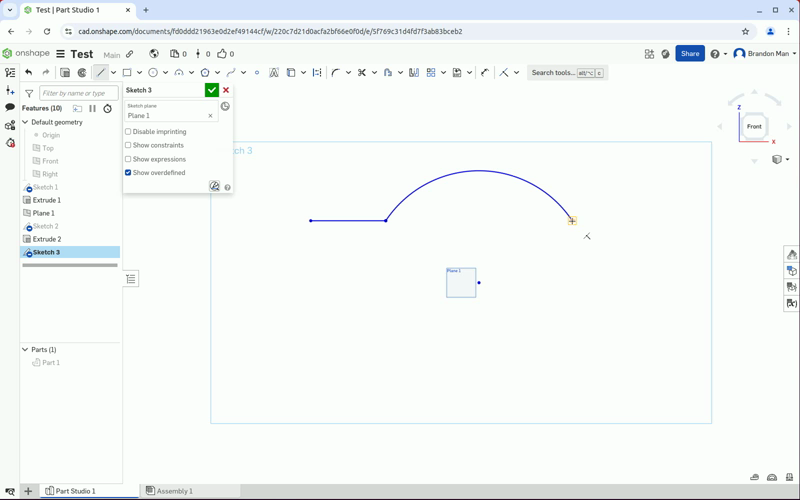
click(572, 220)
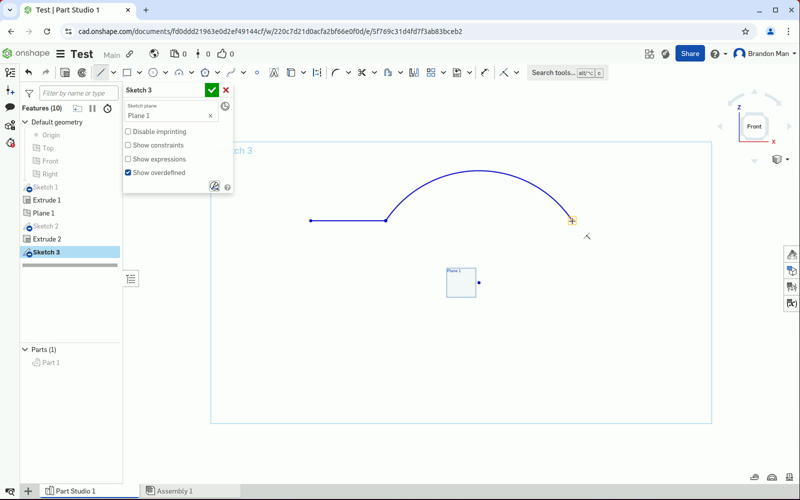
key_down(shift)
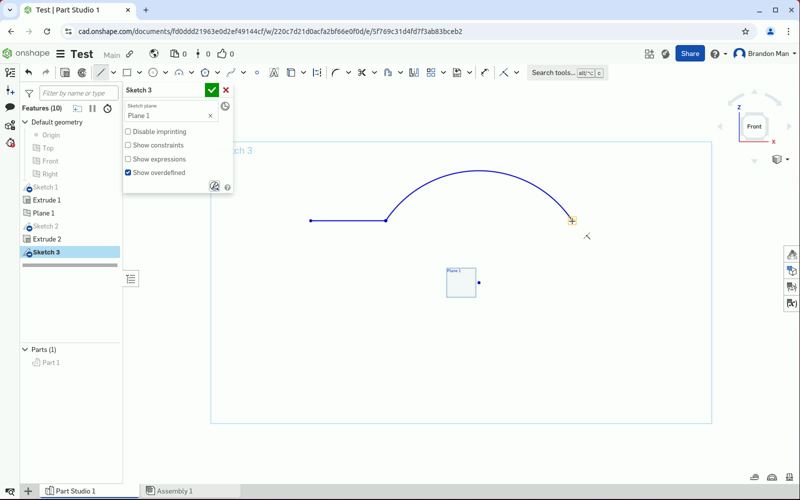
mouse_move(589, 220)
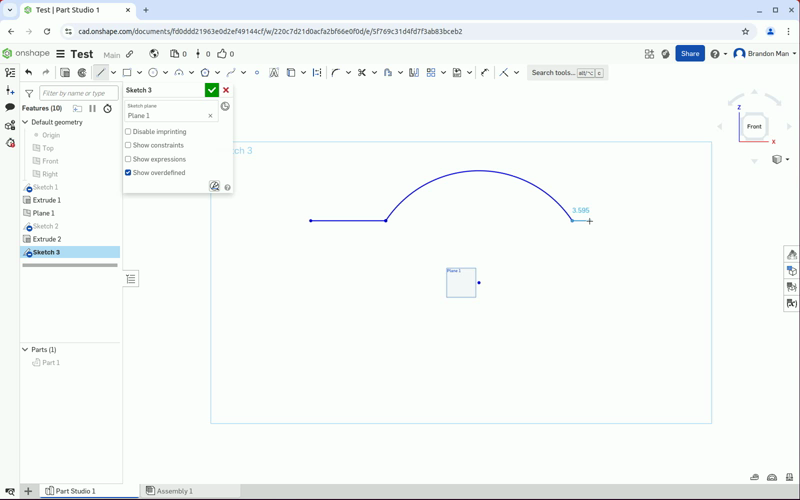
mouse_move(589, 220)
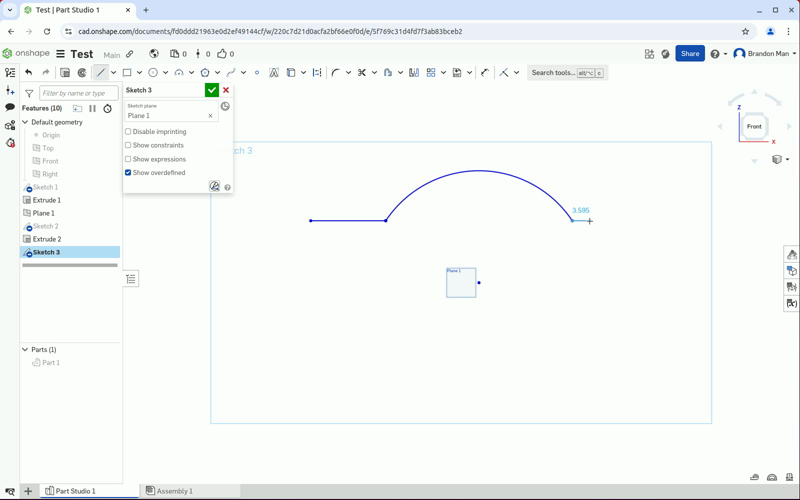
click(589, 220)
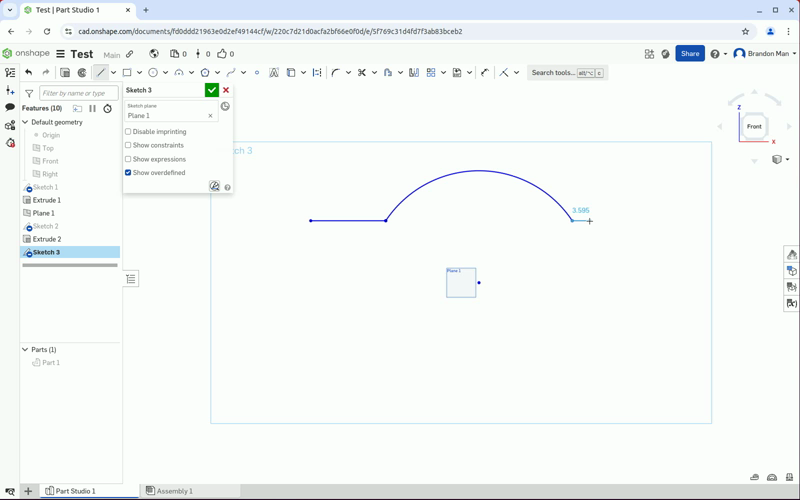
key_up(shift)
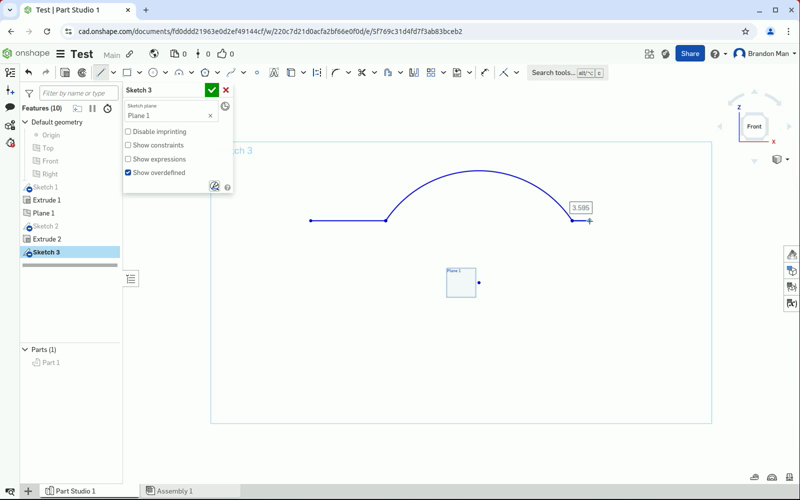
key_down(shift)
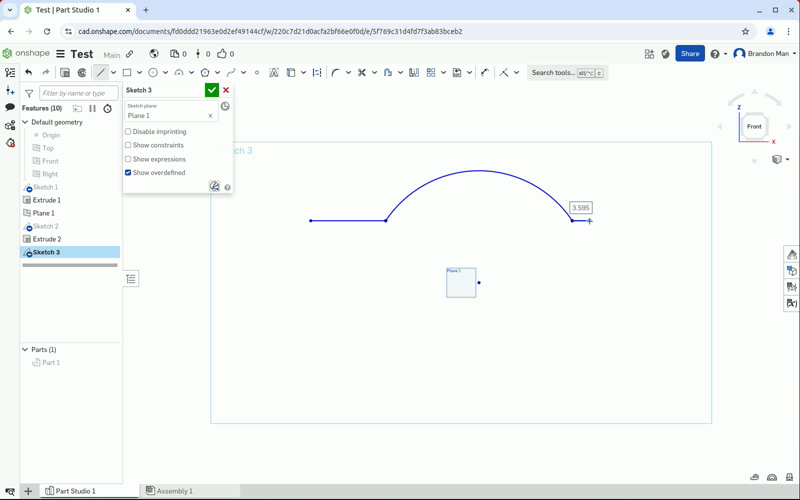
mouse_move(589, 220)
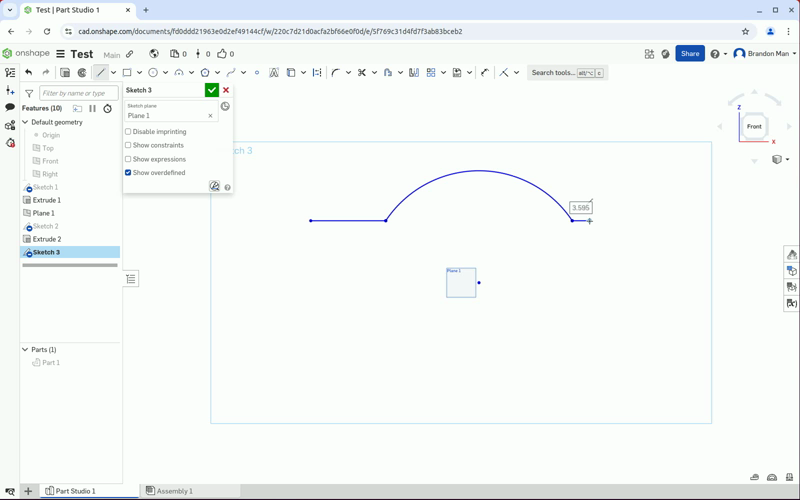
mouse_move(589, 169)
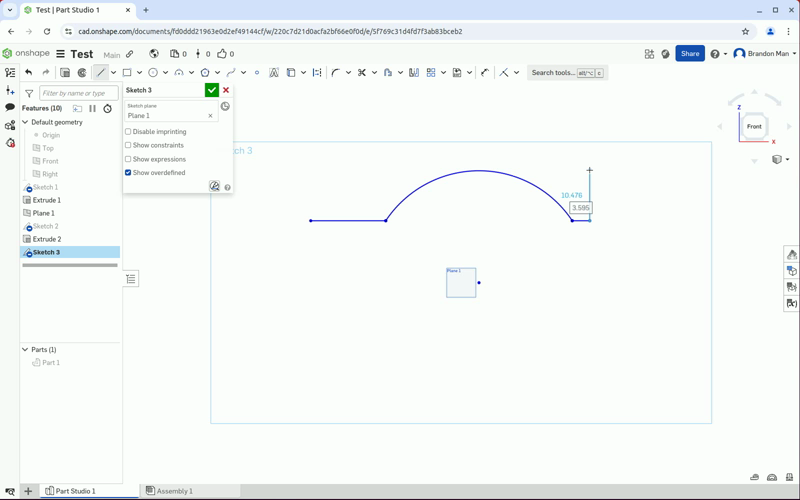
click(589, 169)
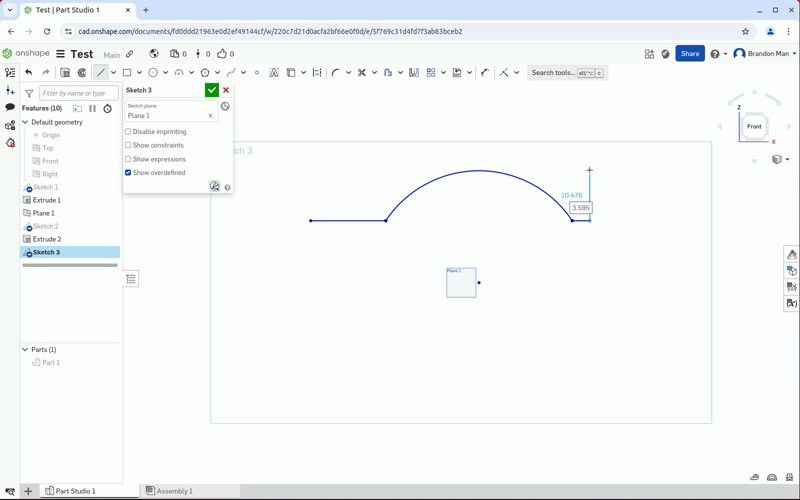
key_up(shift)
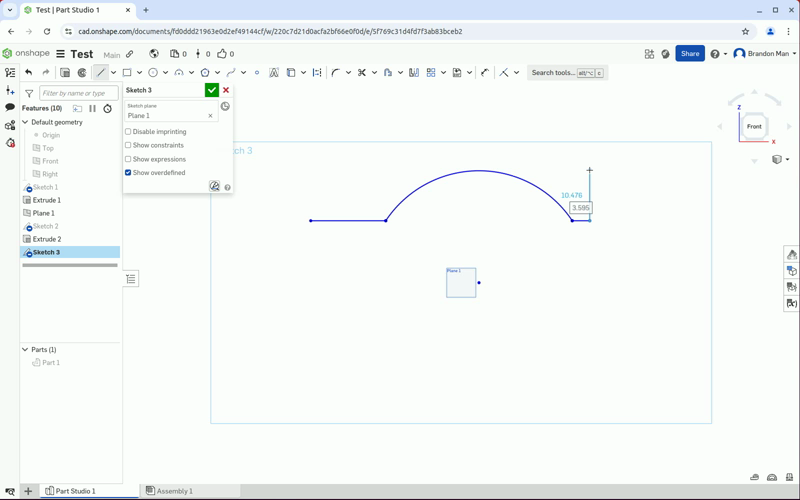
key_down(shift)
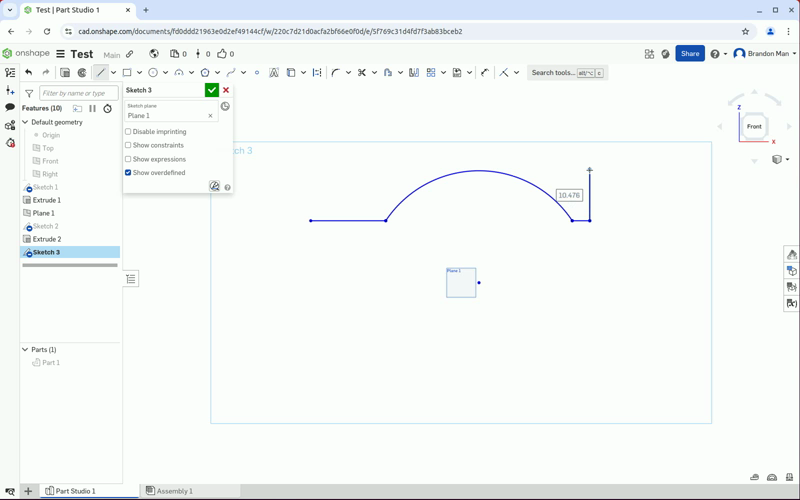
mouse_move(310, 169)
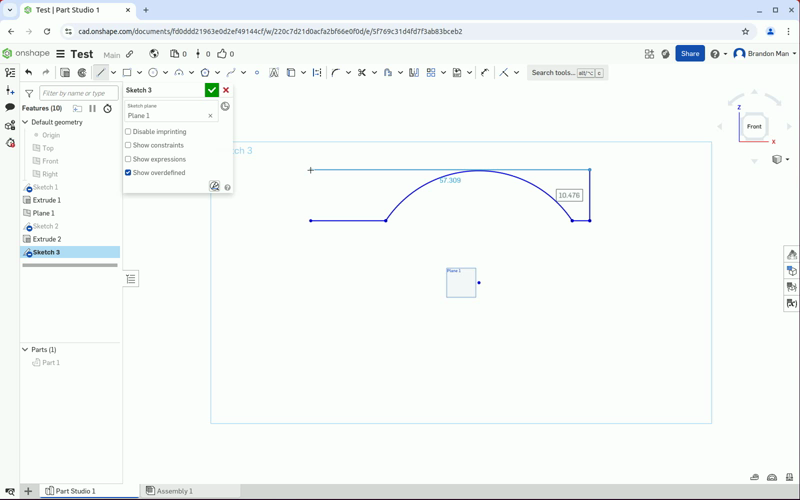
click(310, 169)
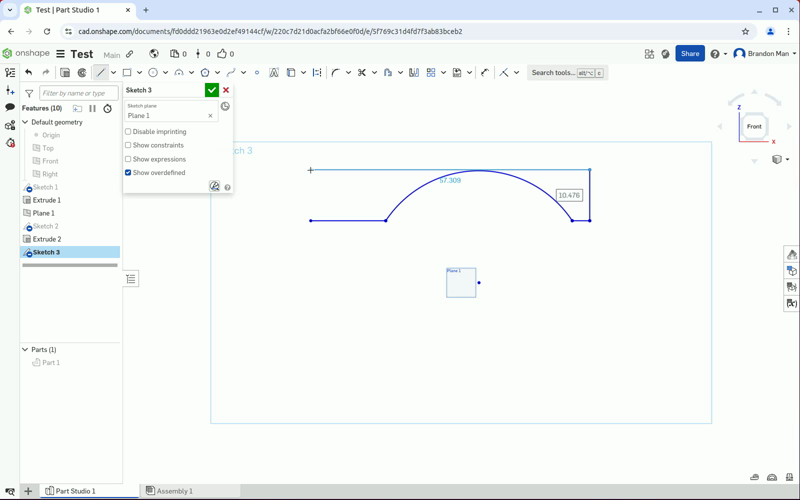
key_up(shift)
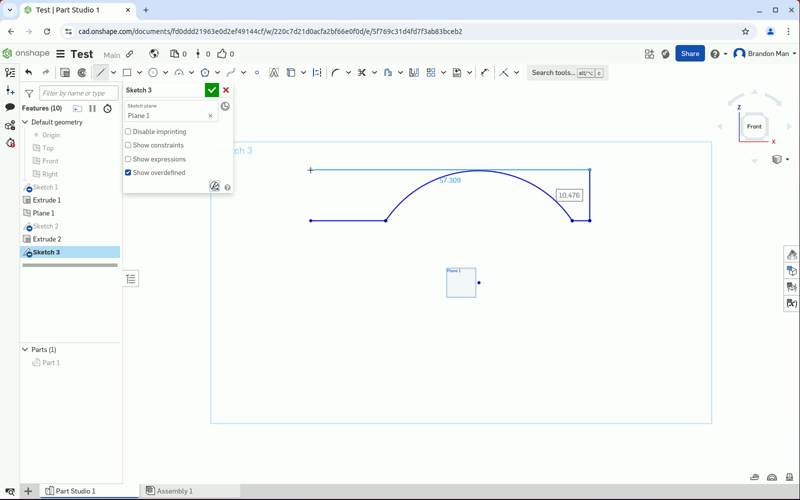
mouse_move(340, 169)
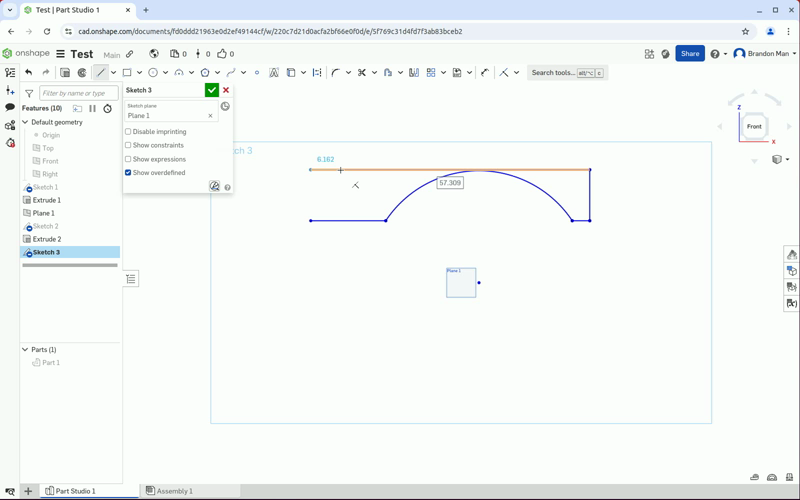
key_down(shift)
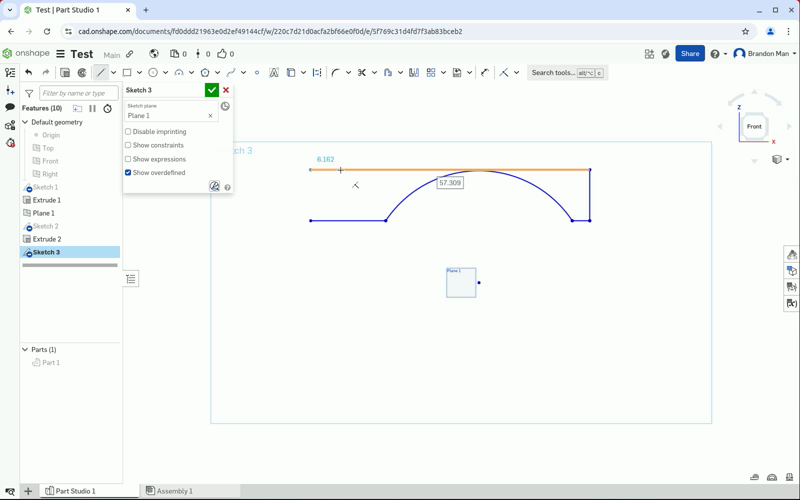
mouse_move(310, 220)
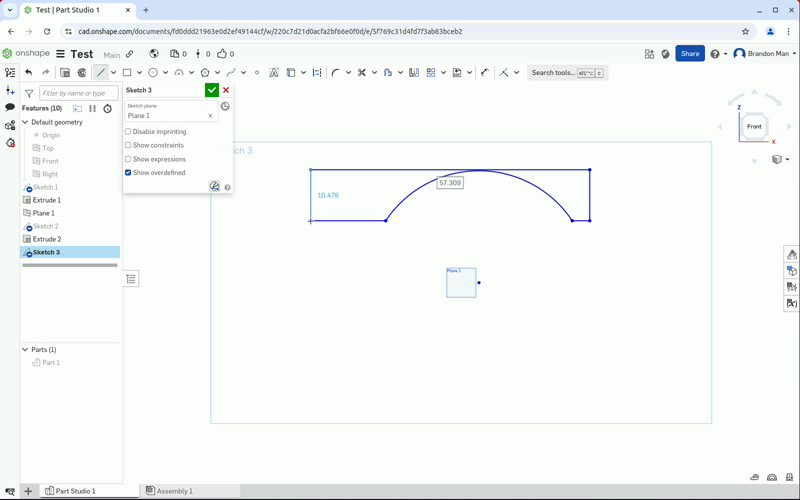
key_up(shift)
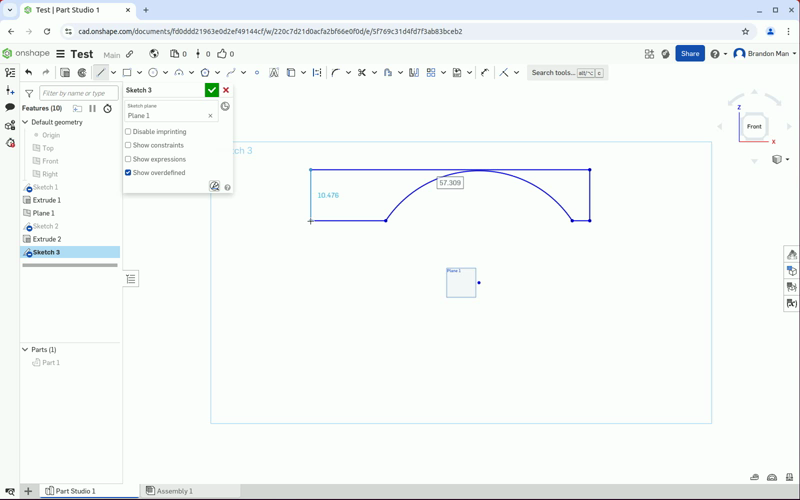
click(310, 220)
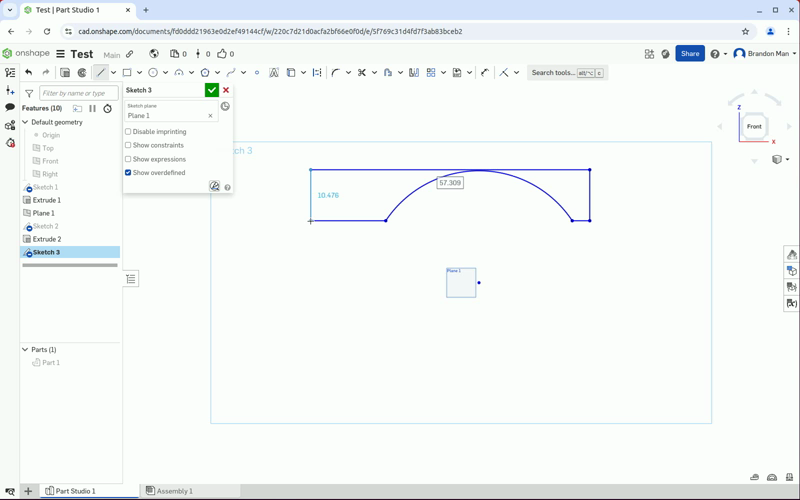
key(esc)
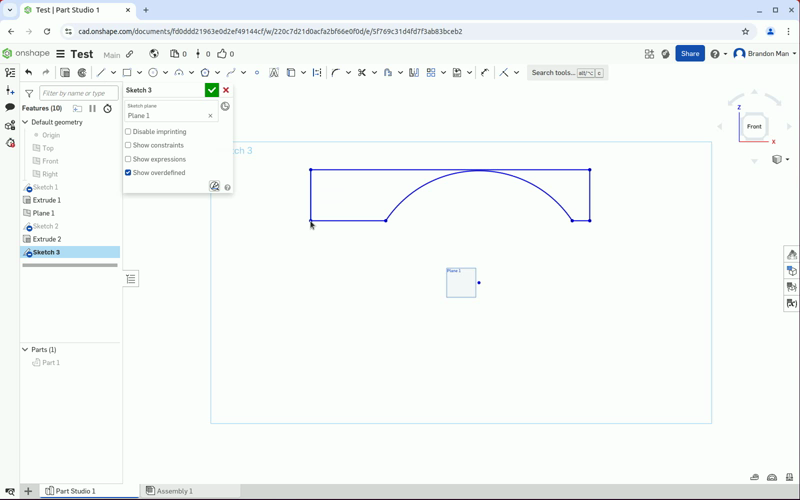
mouse_move(563, 192)
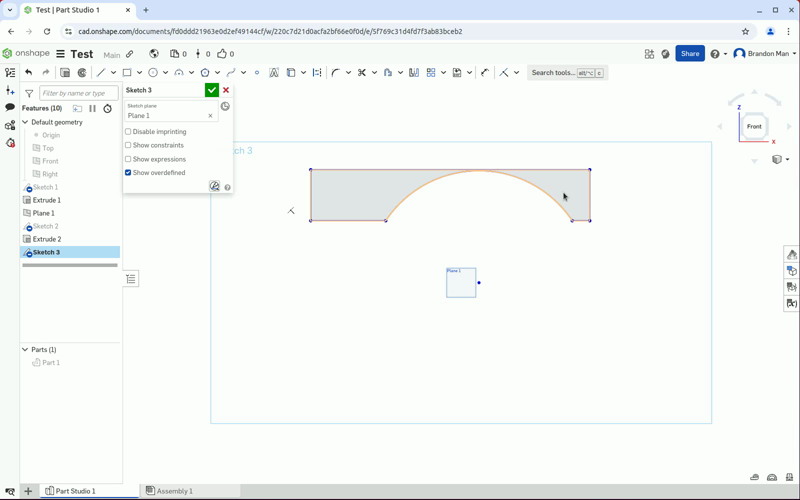
click(563, 192)
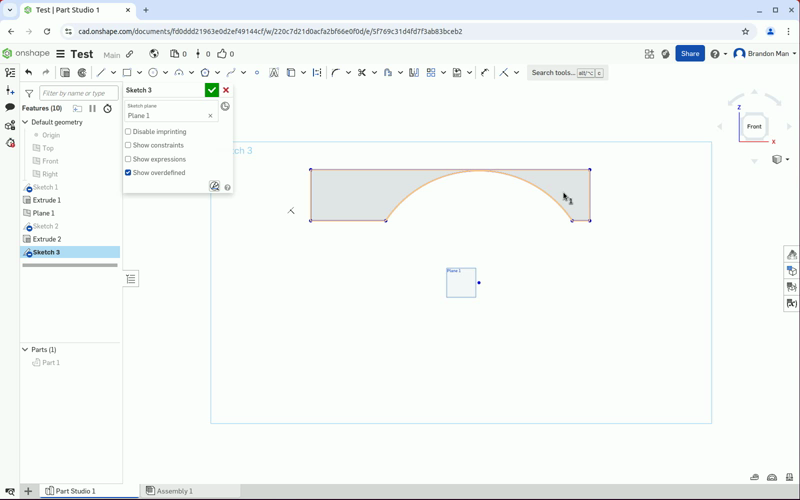
mouse_move(73, 352)
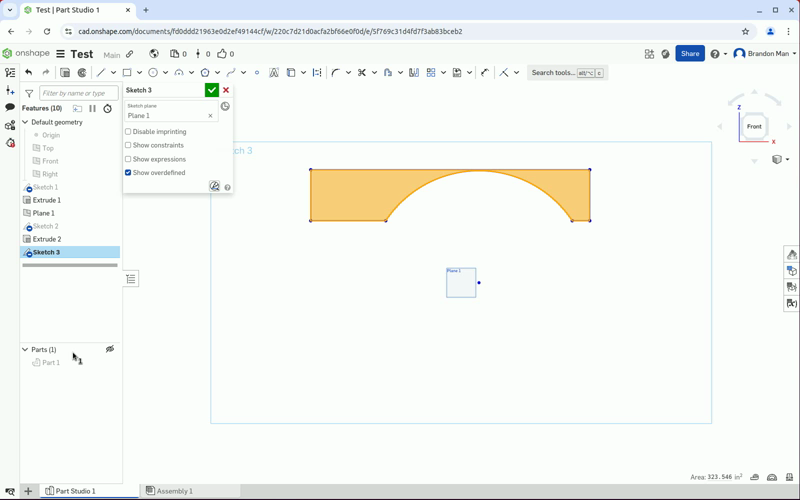
key(shift+y)
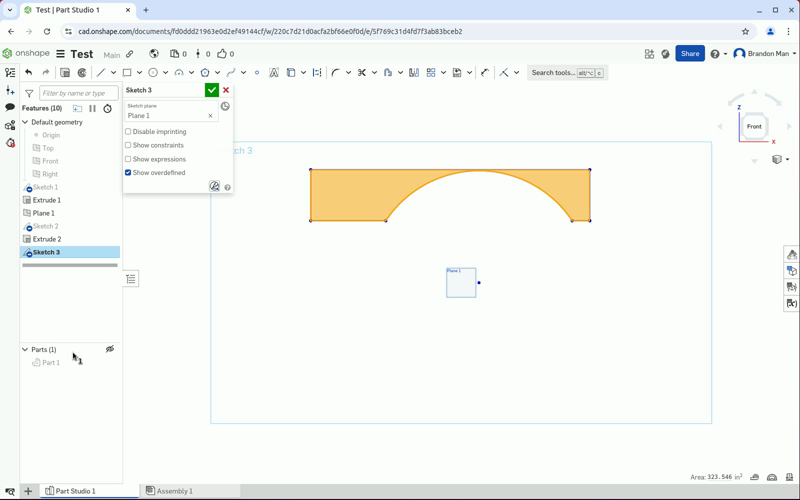
key(shift+e)
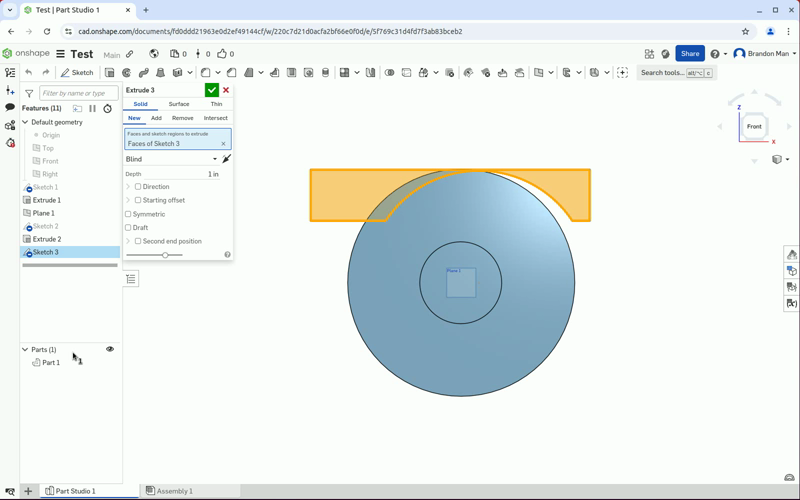
mouse_move(143, 106)
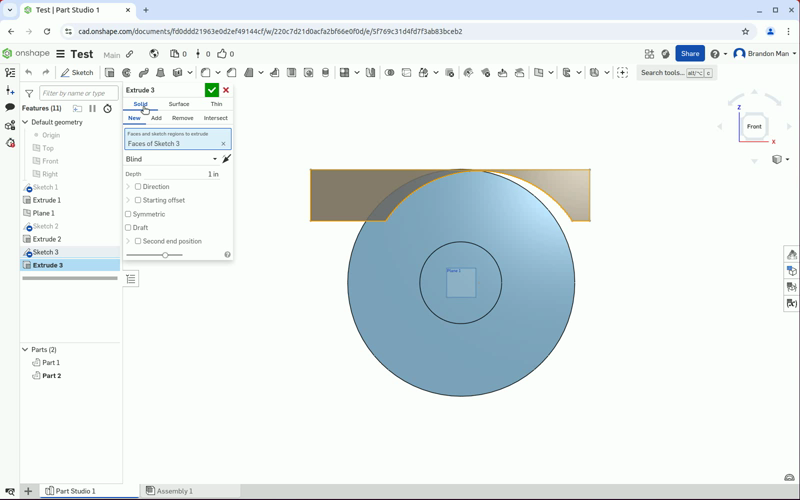
click(143, 106)
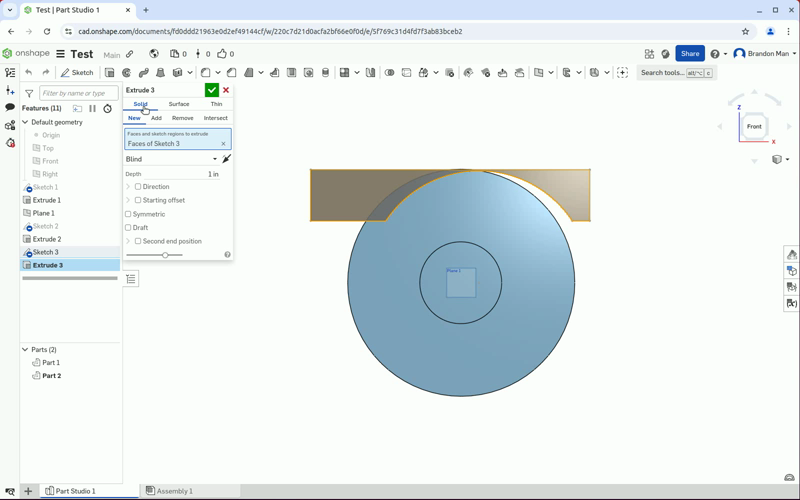
mouse_move(186, 120)
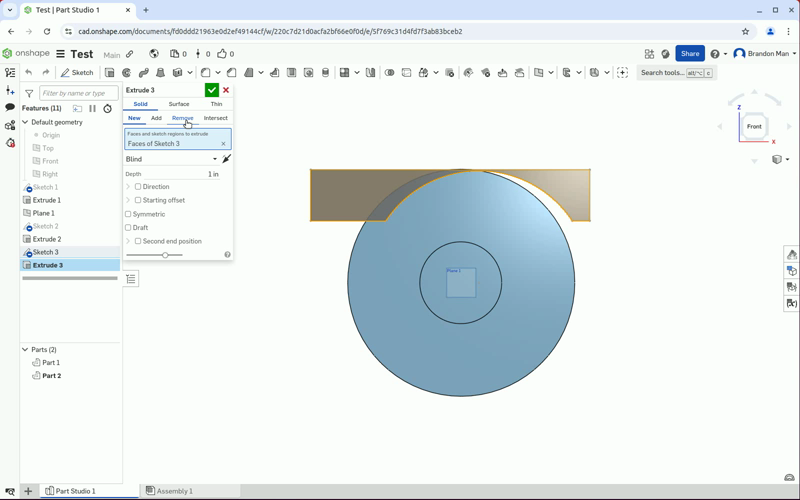
click(186, 120)
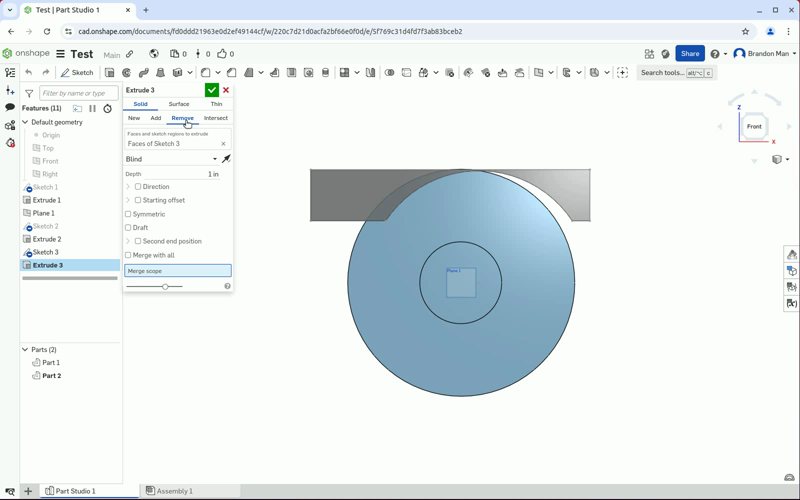
key(tab, 4)
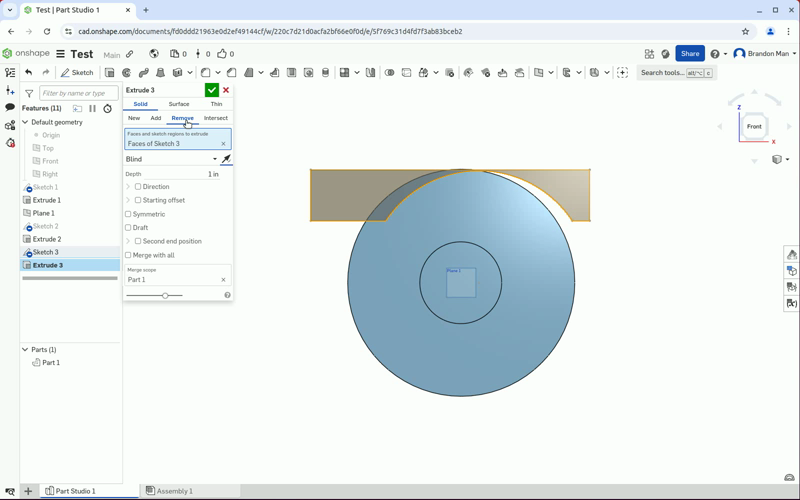
text(30.811)
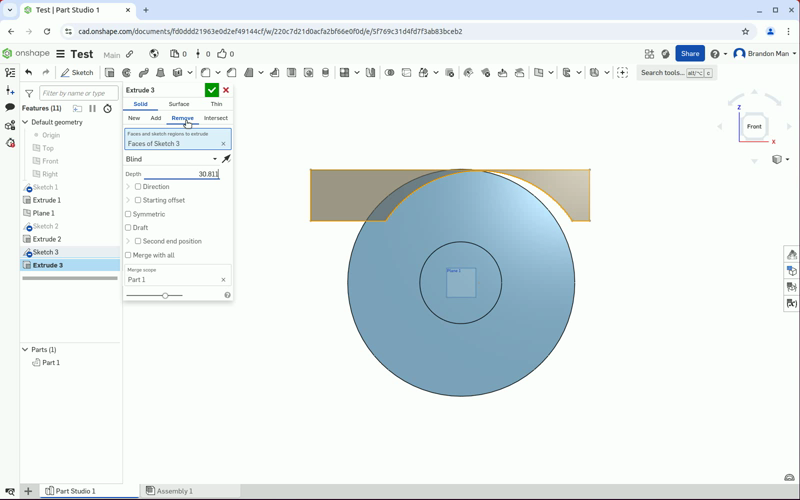
key(tab, 6)
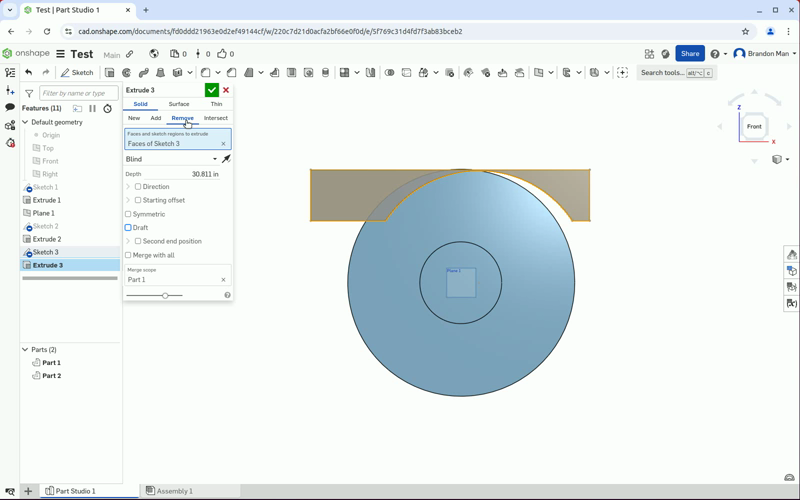
key(space)
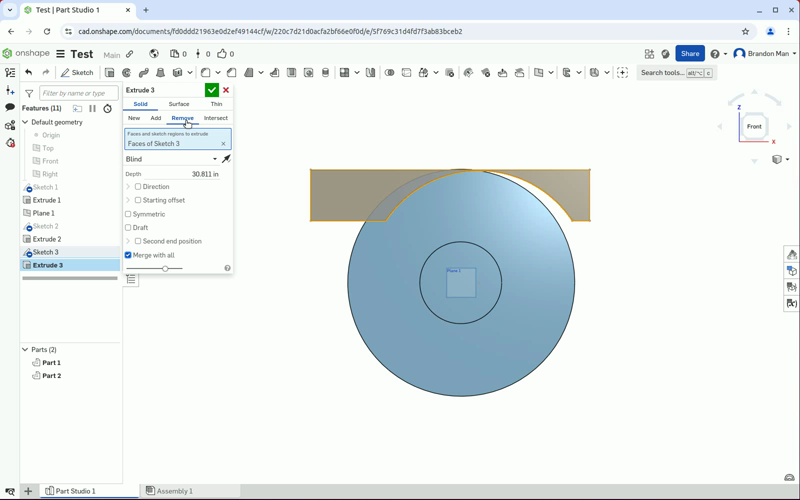
key(enter)
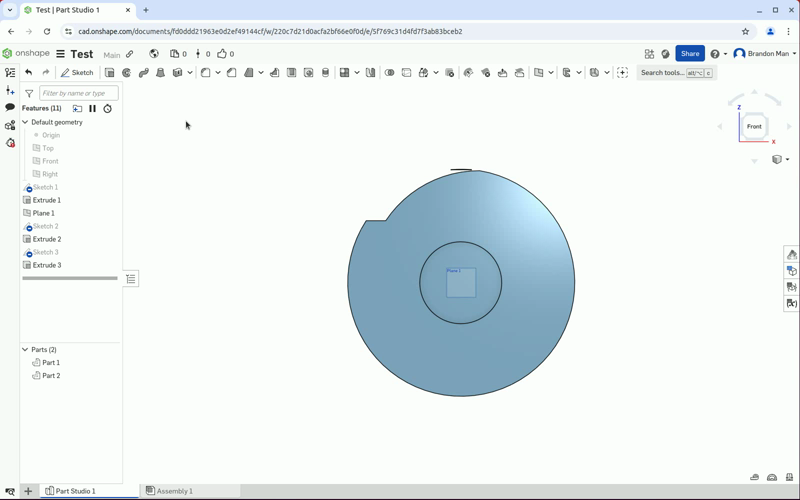
key(shift+h)
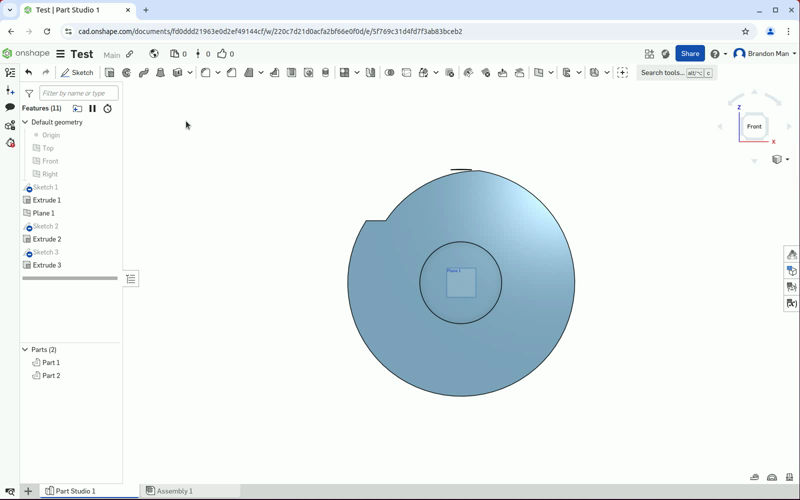
key(shift+h)
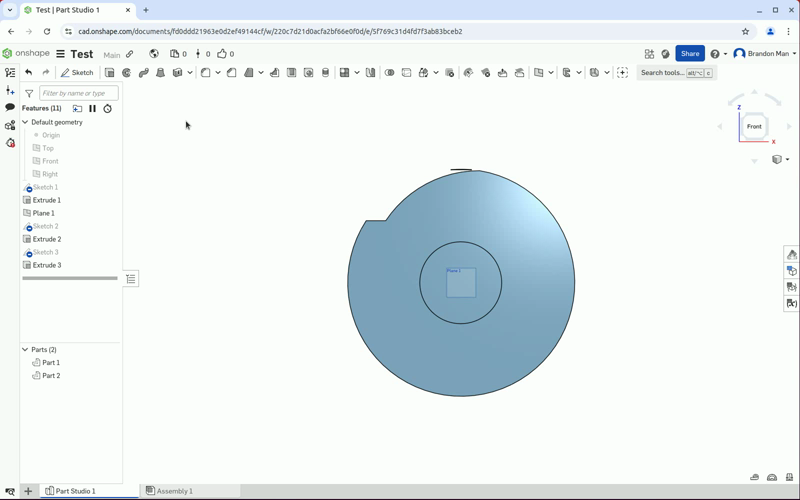
mouse_move(73, 189)
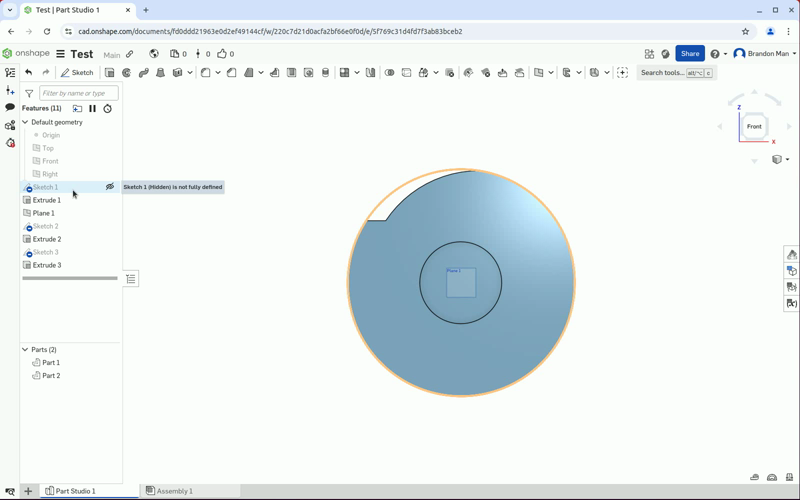
click(73, 189)
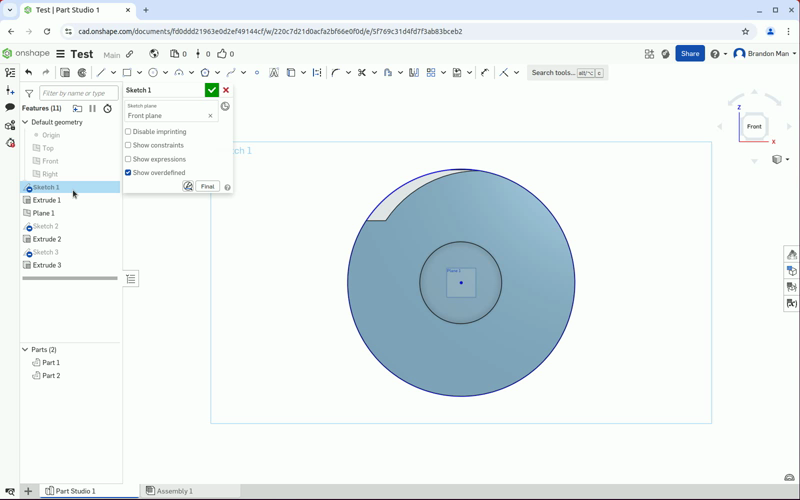
mouse_move(229, 92)
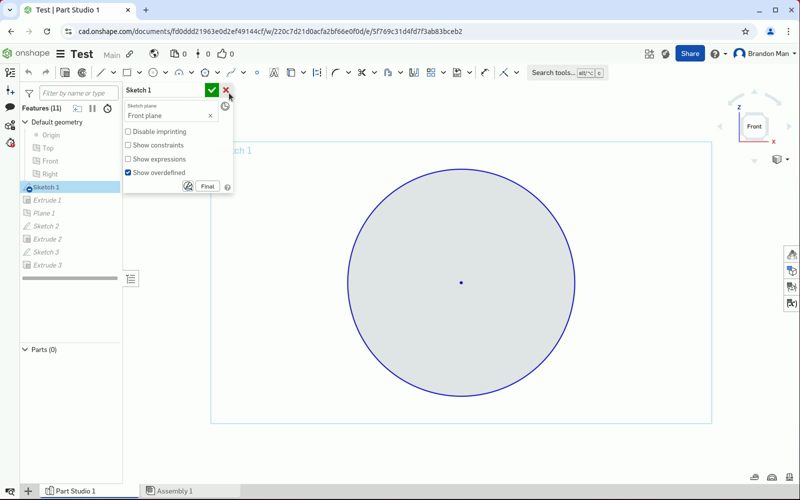
click(229, 92)
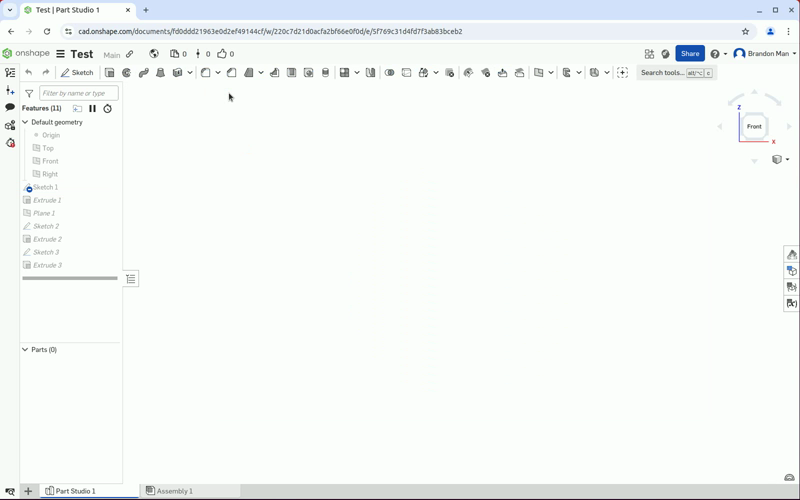
key(shift+s)
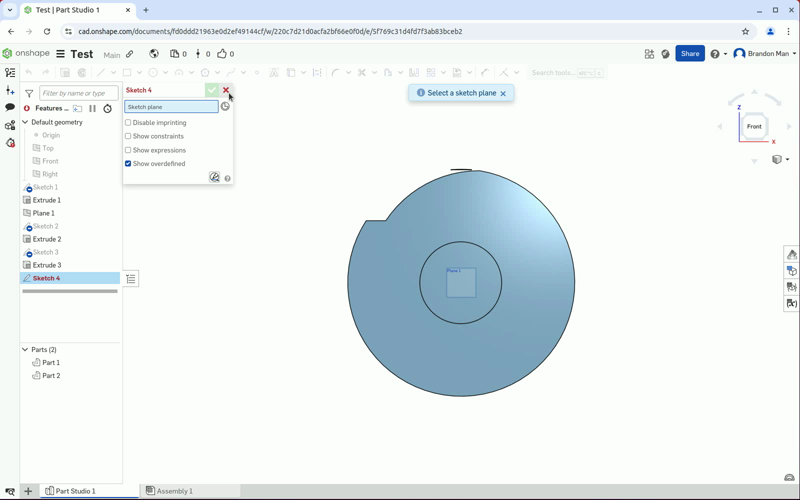
mouse_move(73, 215)
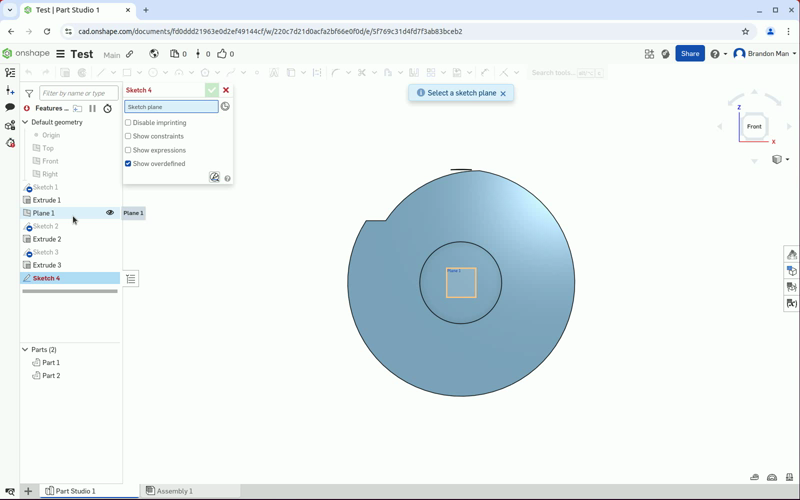
click(73, 215)
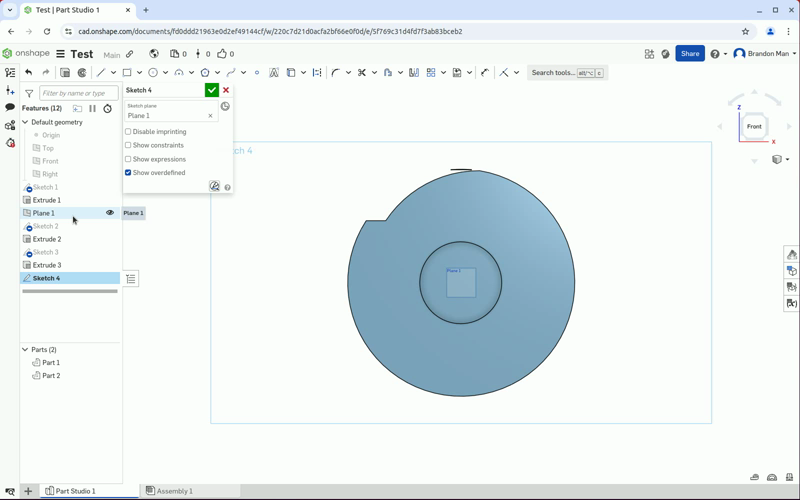
mouse_move(73, 352)
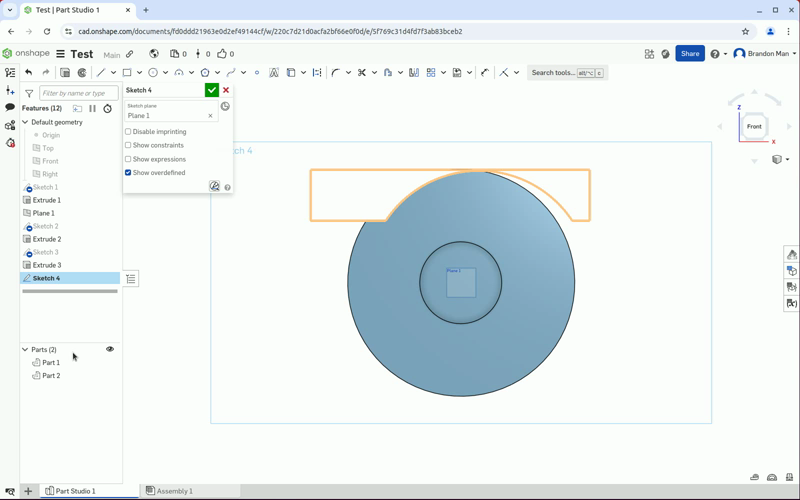
key(y)
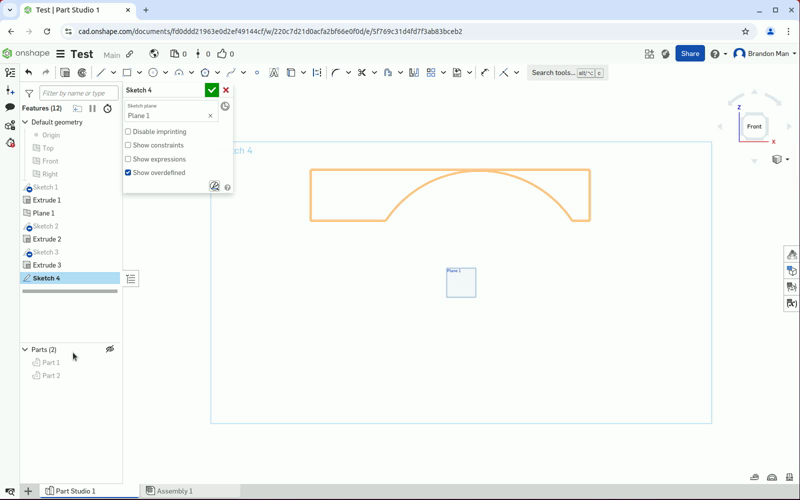
key(l)
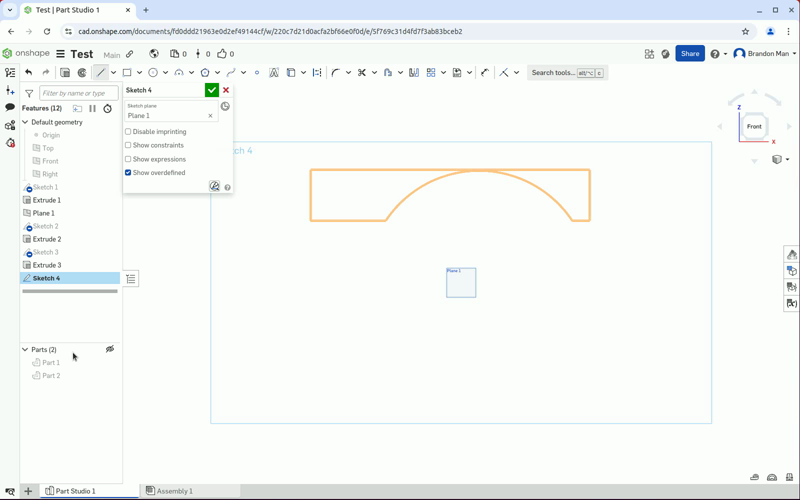
key_down(shift)
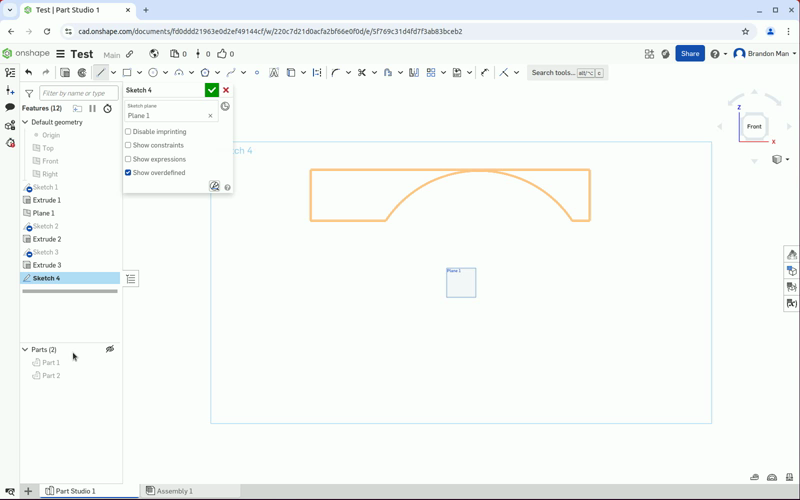
mouse_move(310, 397)
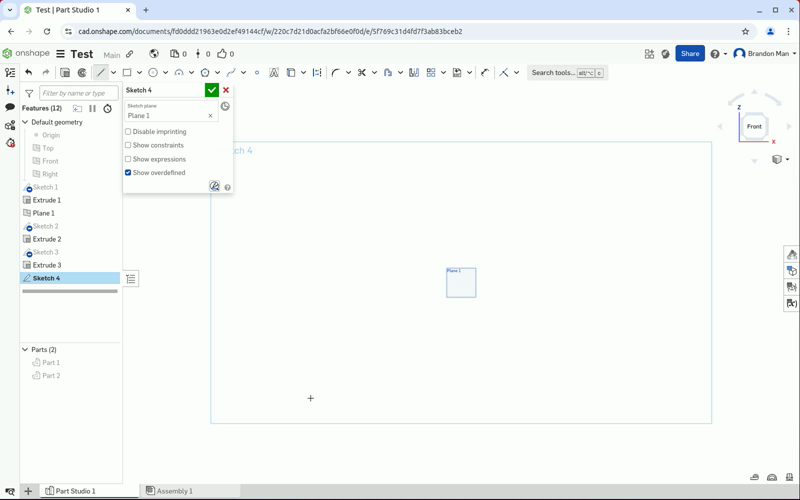
click(310, 397)
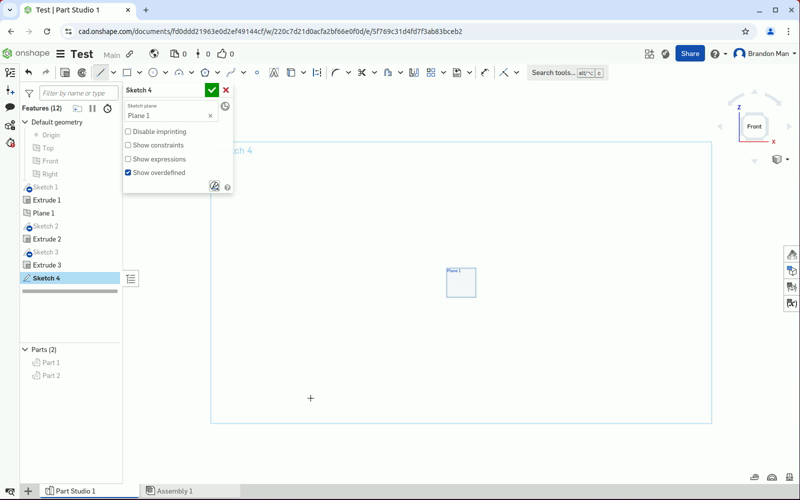
key_up(shift)
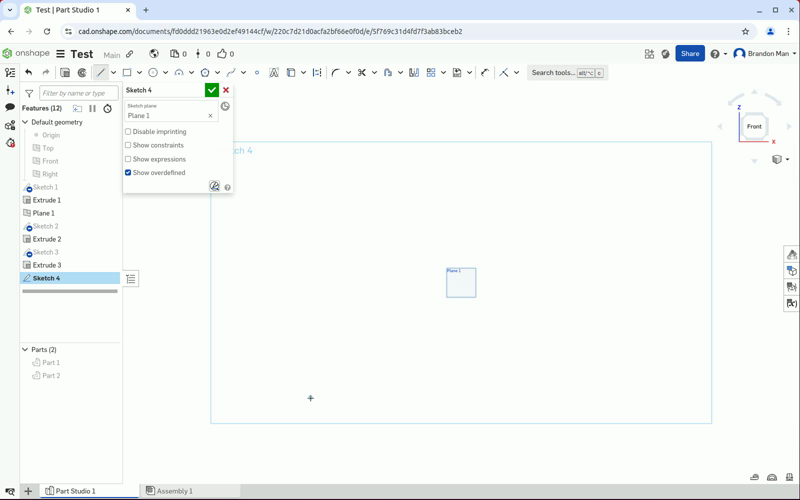
key_down(shift)
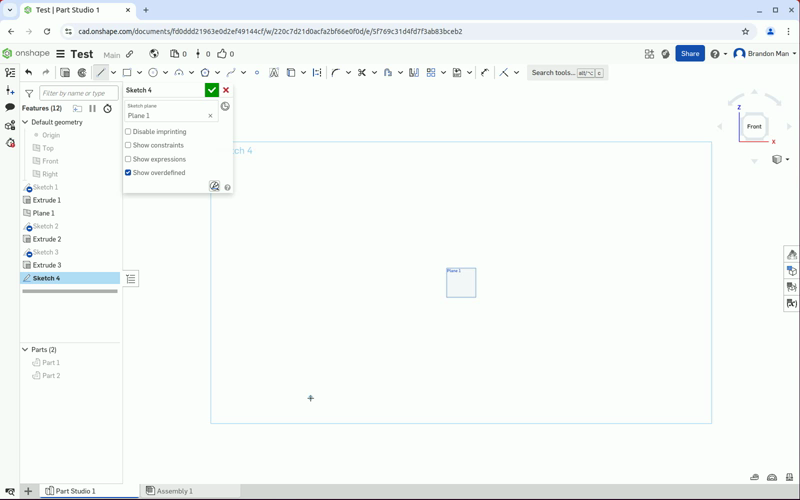
mouse_move(589, 397)
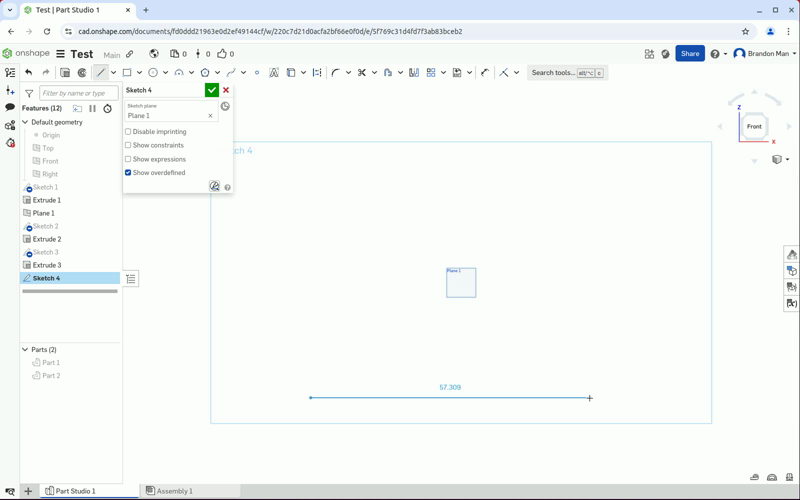
click(589, 397)
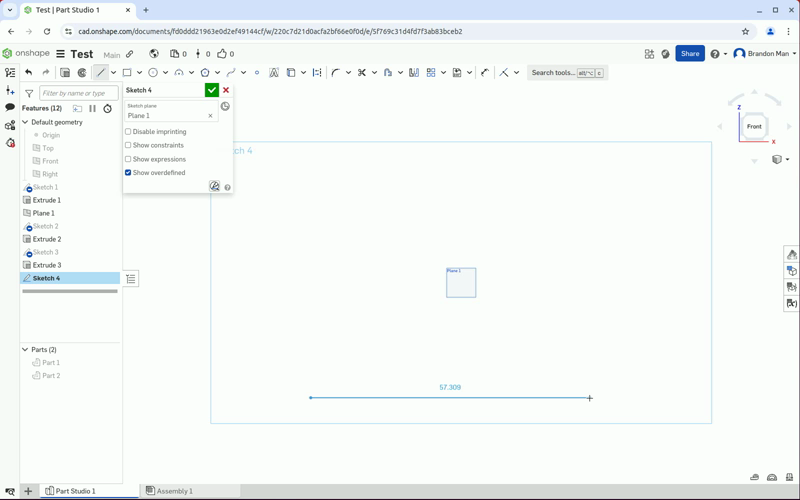
key_up(shift)
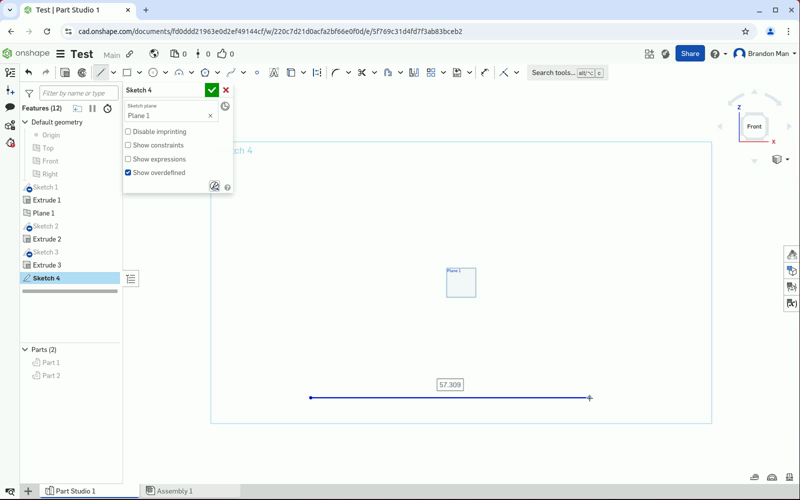
key_down(shift)
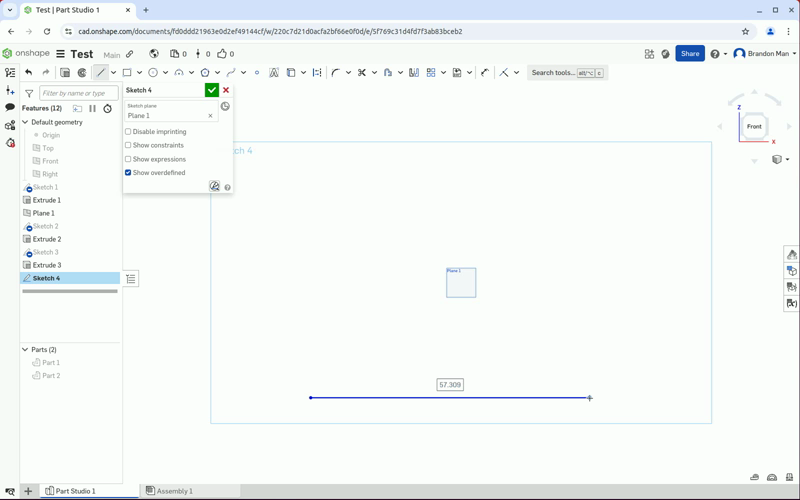
mouse_move(589, 397)
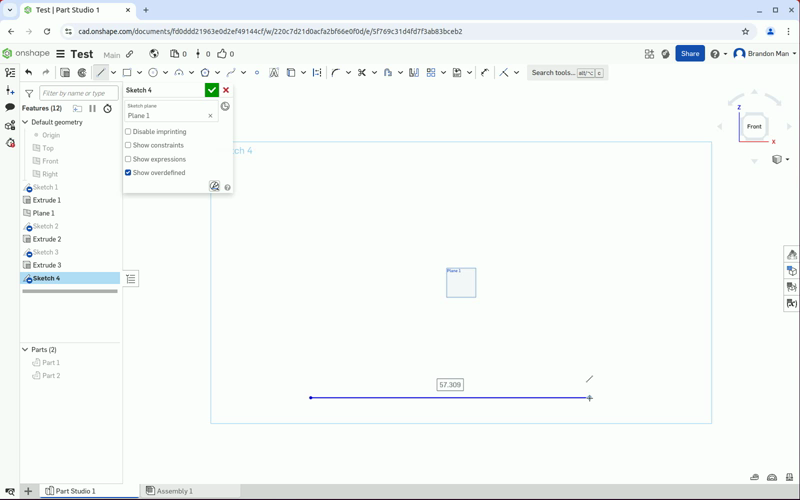
mouse_move(589, 346)
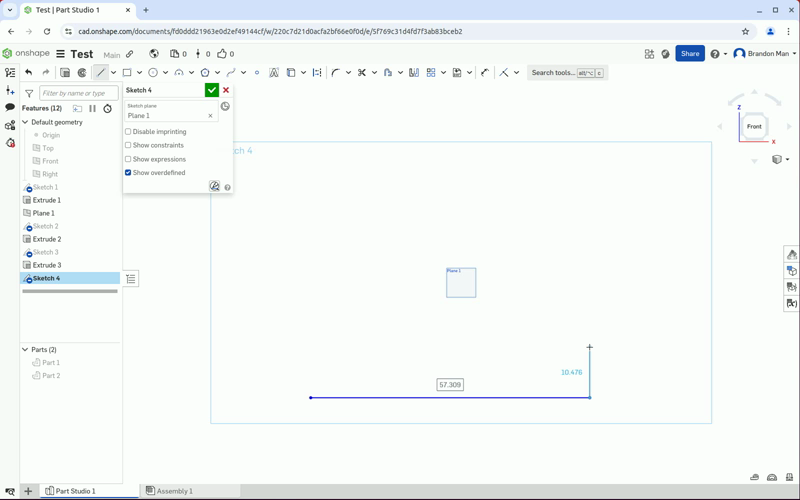
click(589, 346)
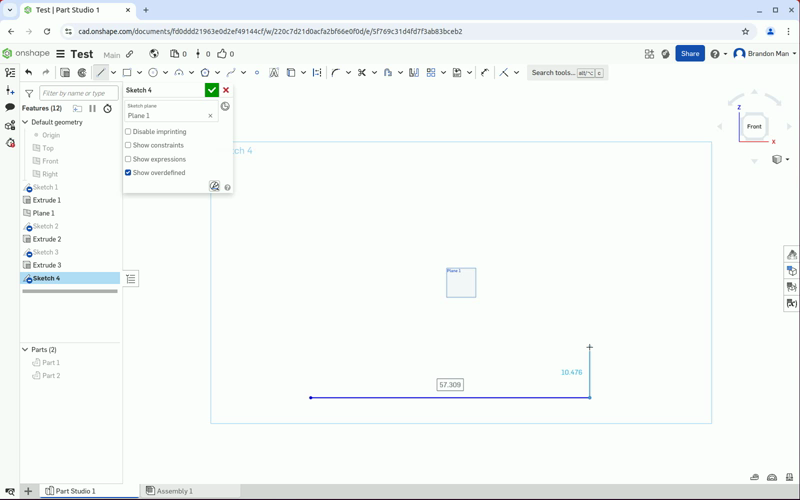
key_up(shift)
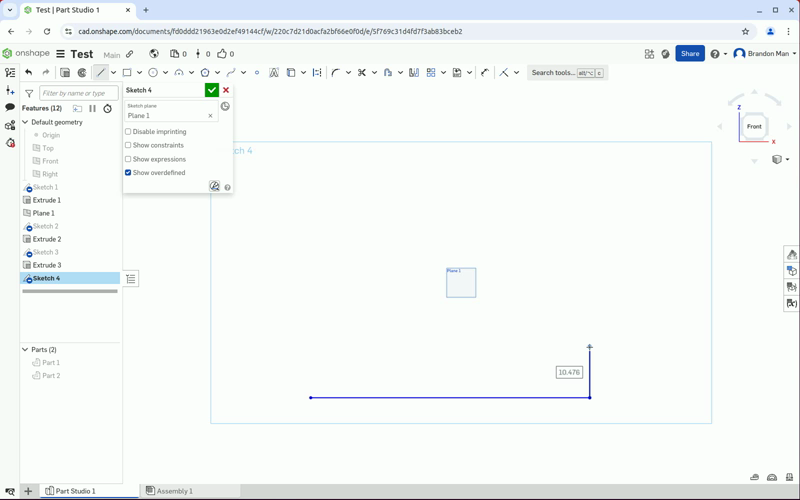
key_down(shift)
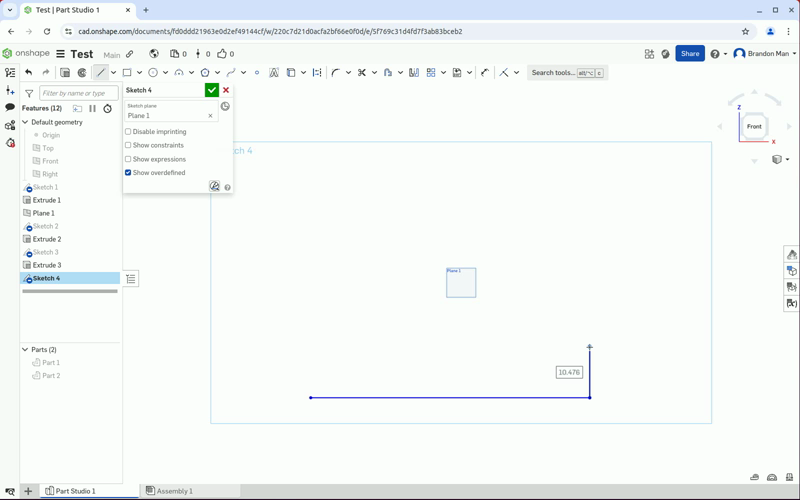
mouse_move(589, 346)
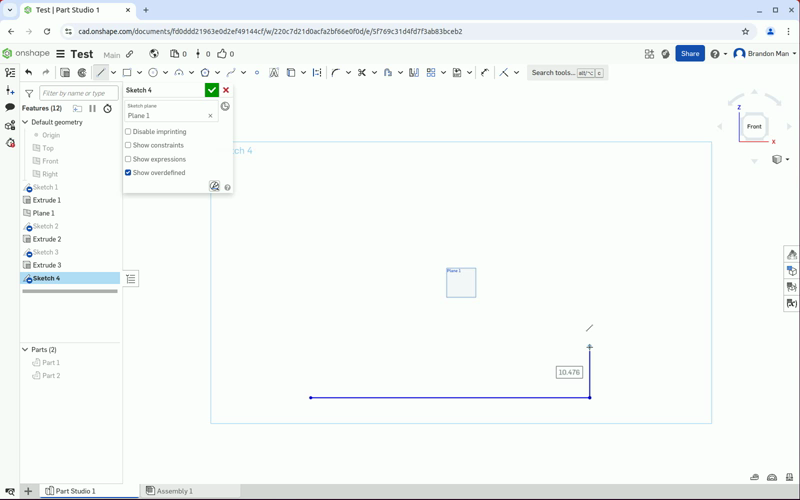
mouse_move(572, 346)
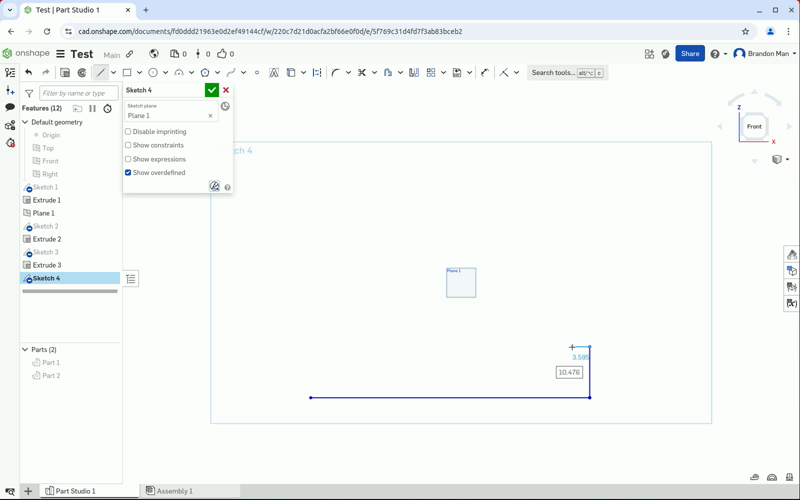
click(572, 346)
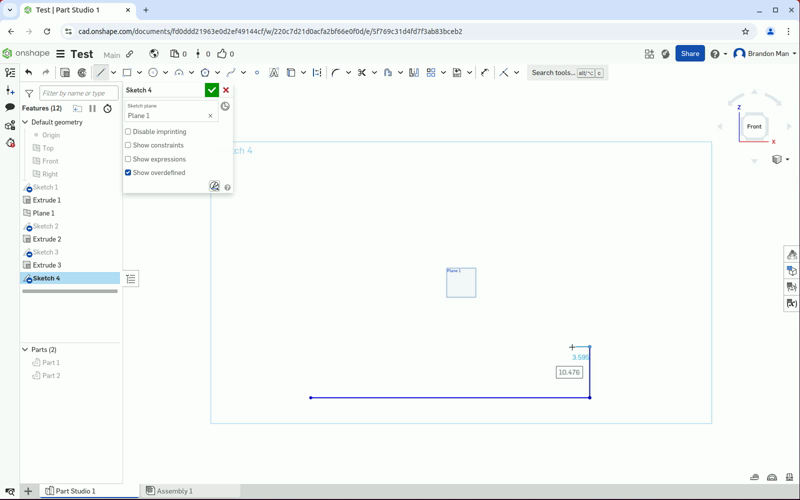
key_up(shift)
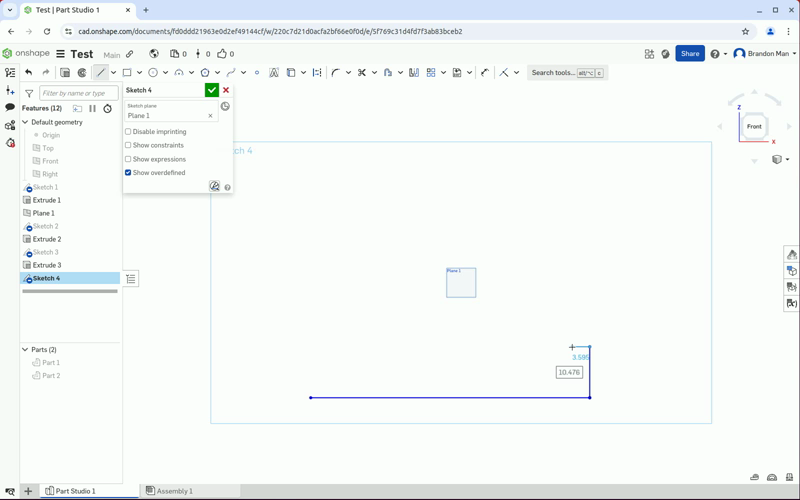
key(esc)
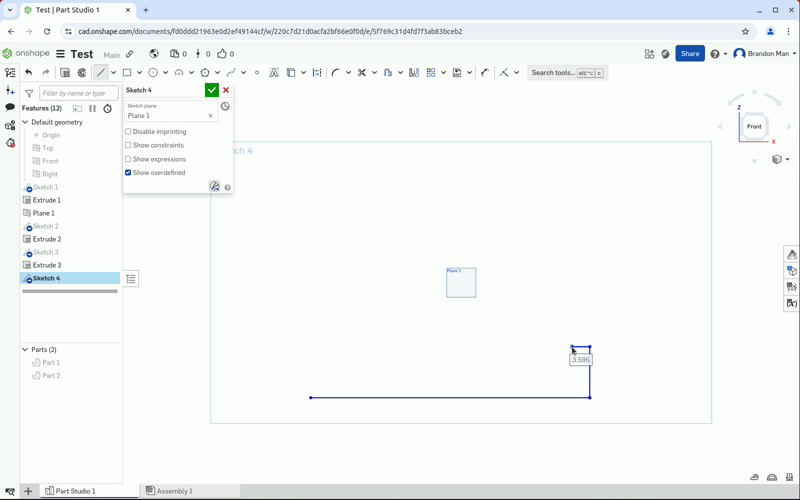
key(a)
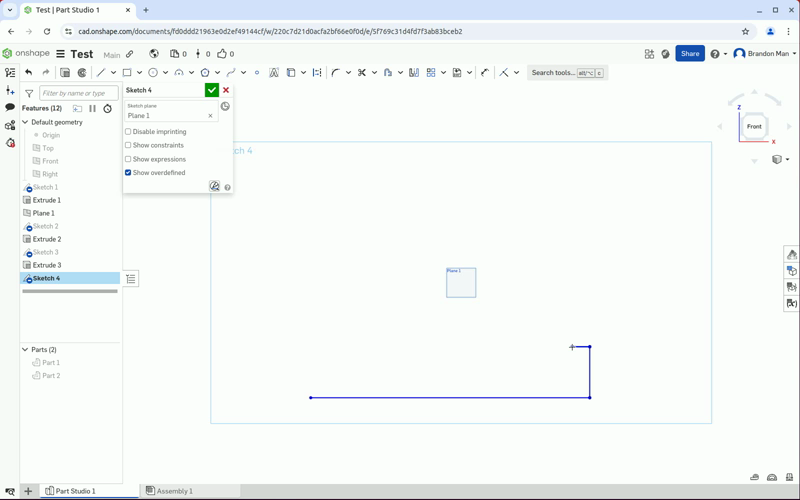
mouse_move(572, 346)
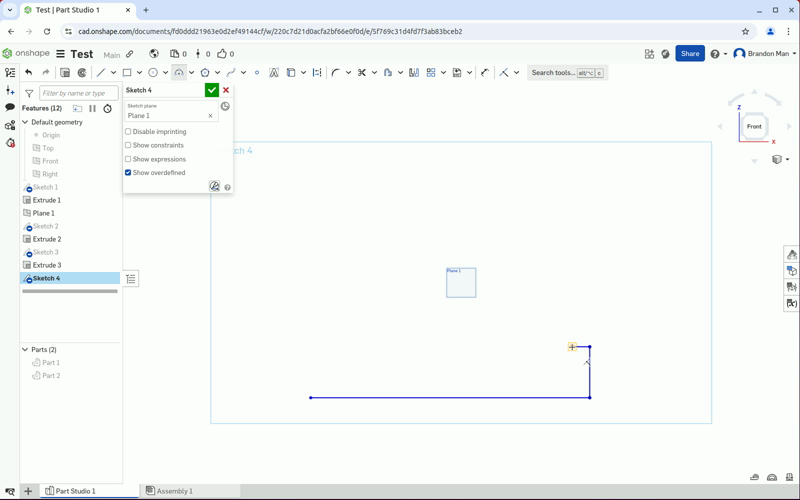
click(572, 346)
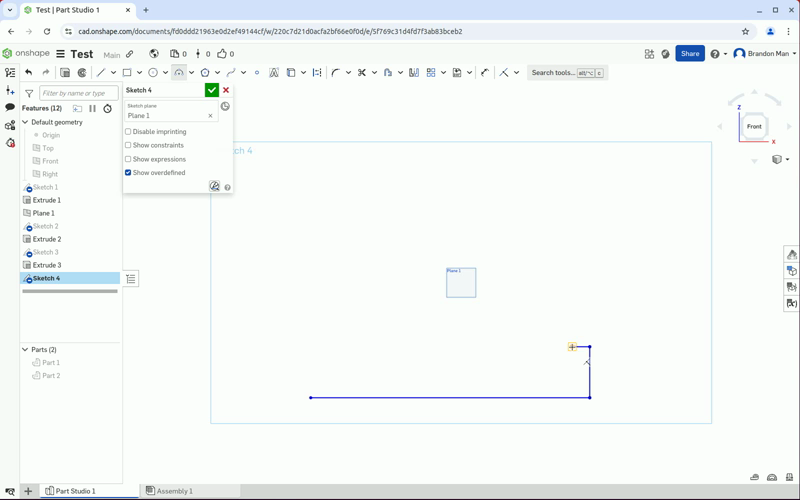
key_down(shift)
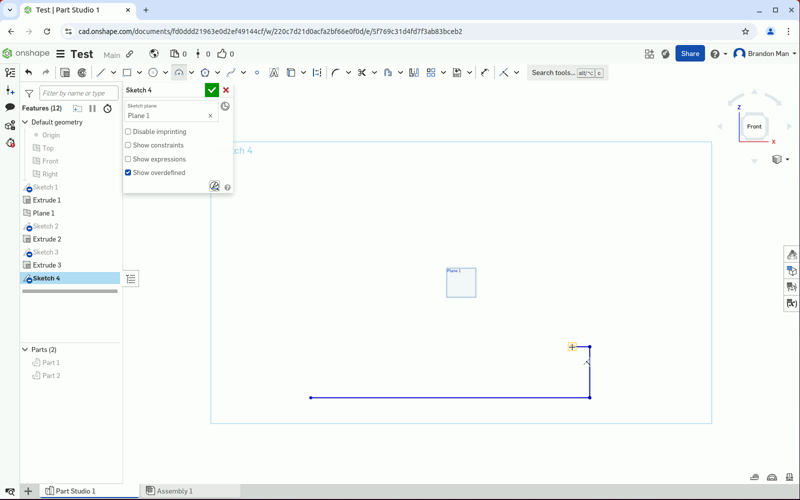
mouse_move(385, 346)
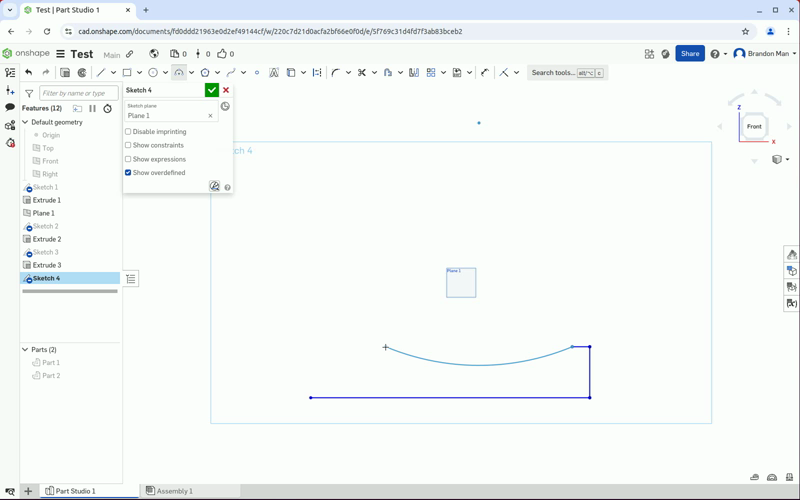
click(385, 346)
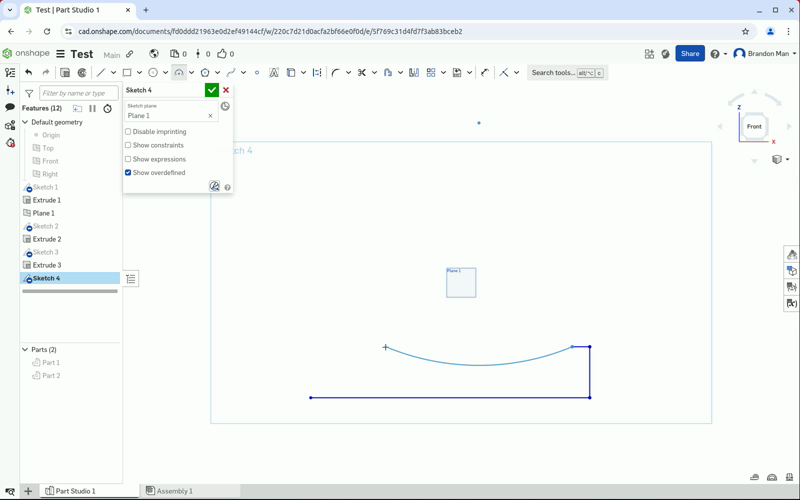
mouse_move(479, 396)
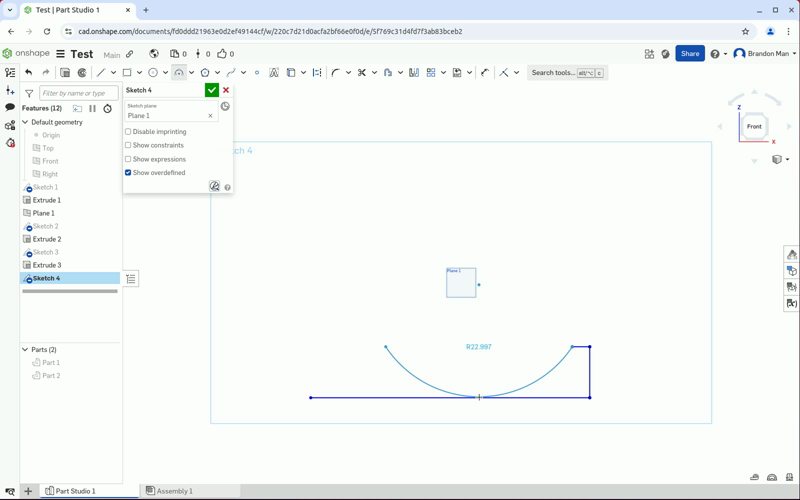
click(479, 396)
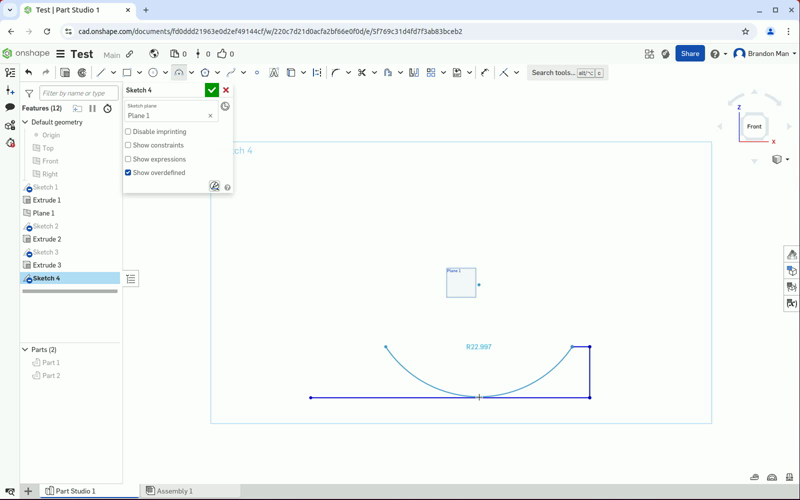
key_up(shift)
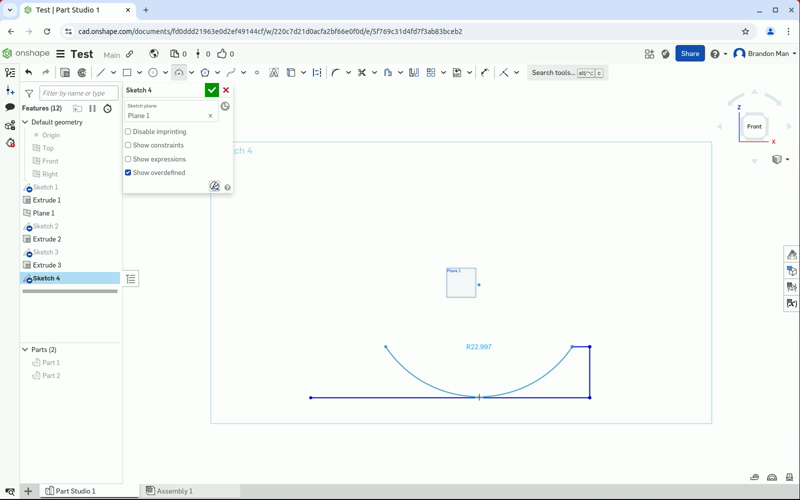
key(esc)
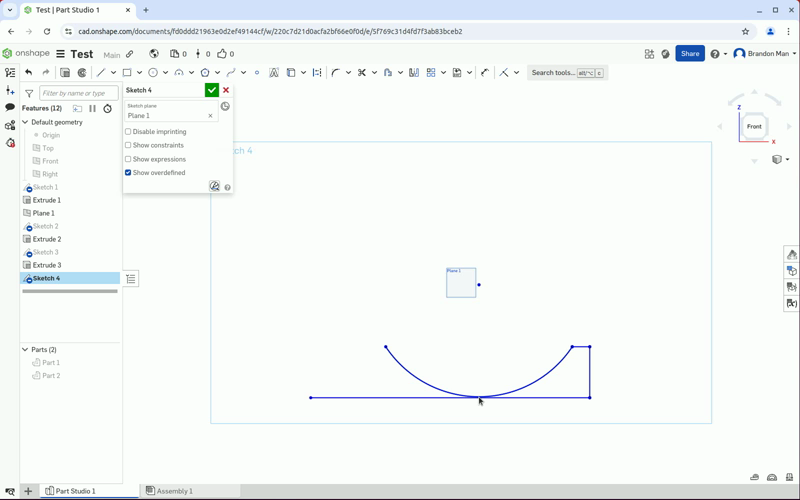
key(l)
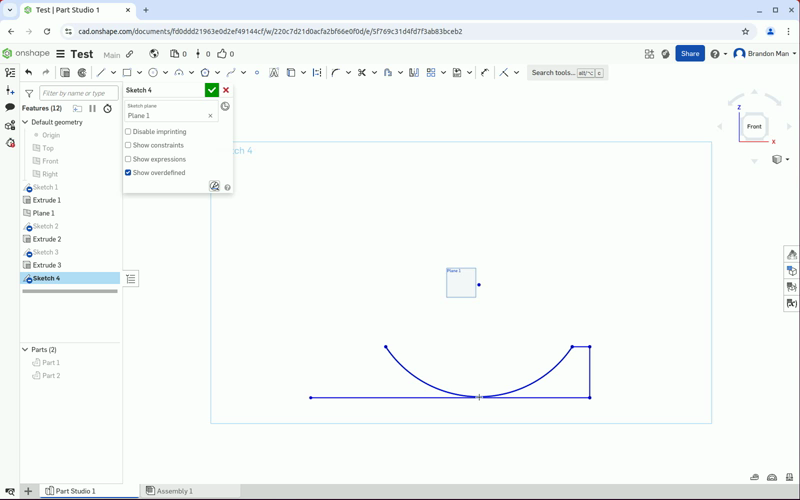
mouse_move(385, 346)
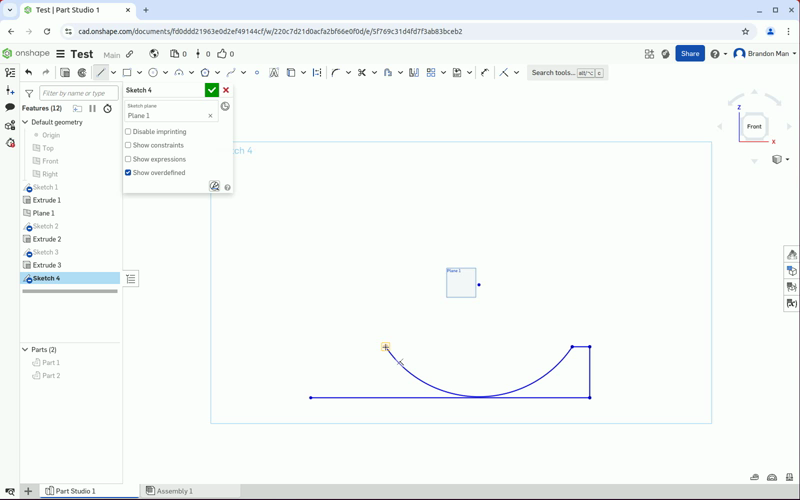
click(385, 346)
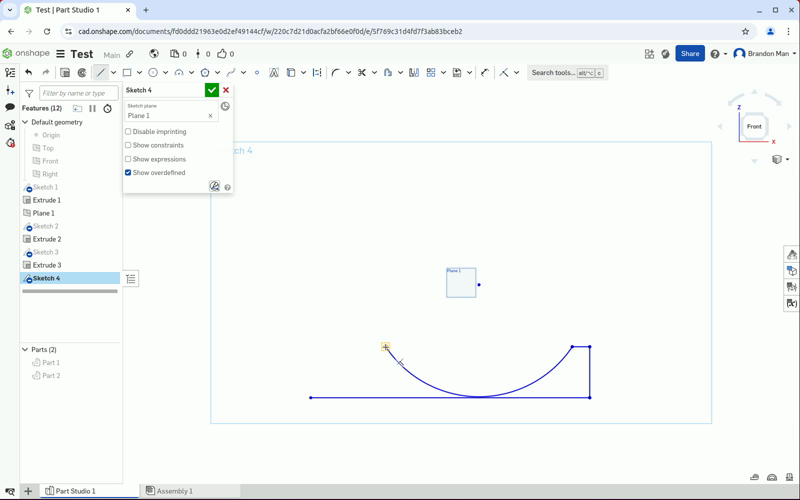
key_down(shift)
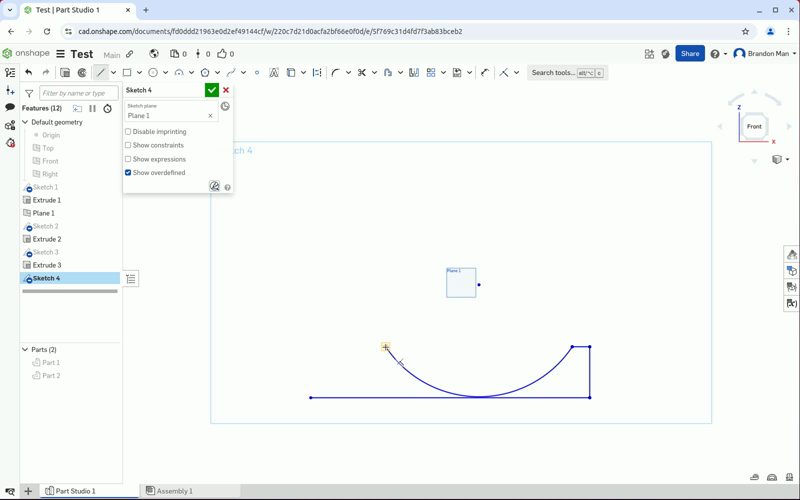
mouse_move(310, 346)
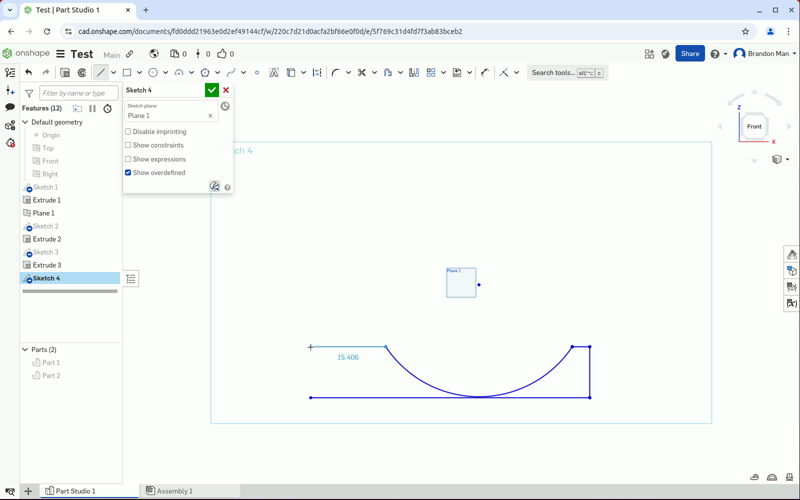
click(310, 346)
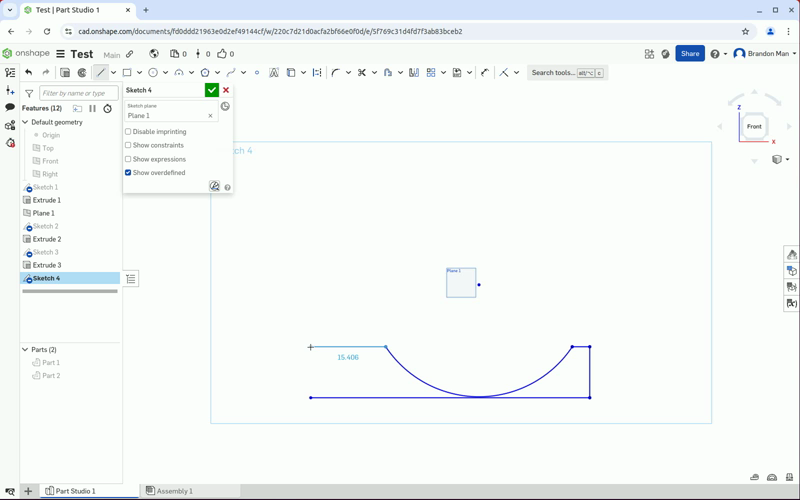
key_up(shift)
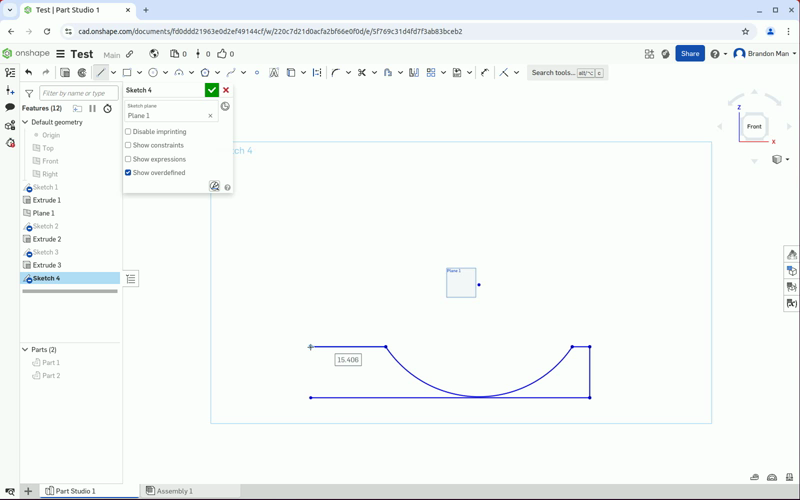
mouse_move(340, 346)
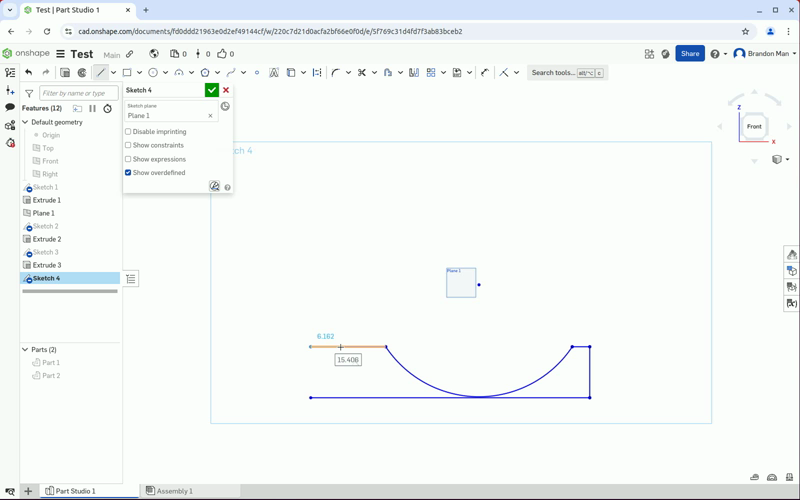
key_down(shift)
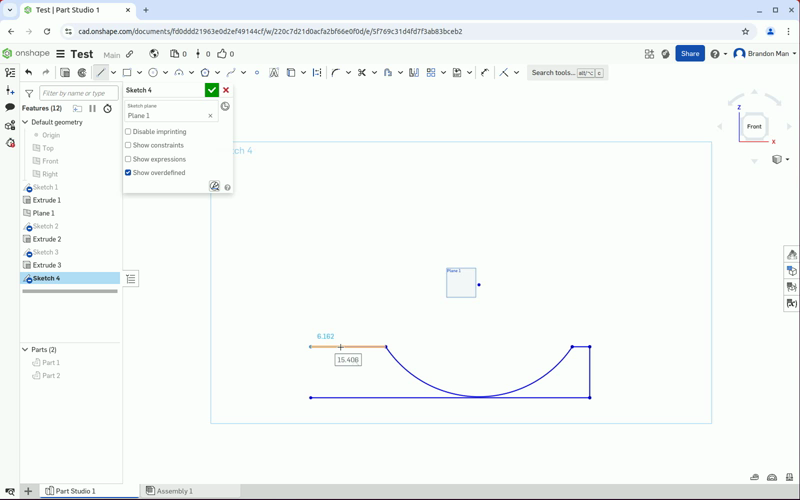
mouse_move(310, 397)
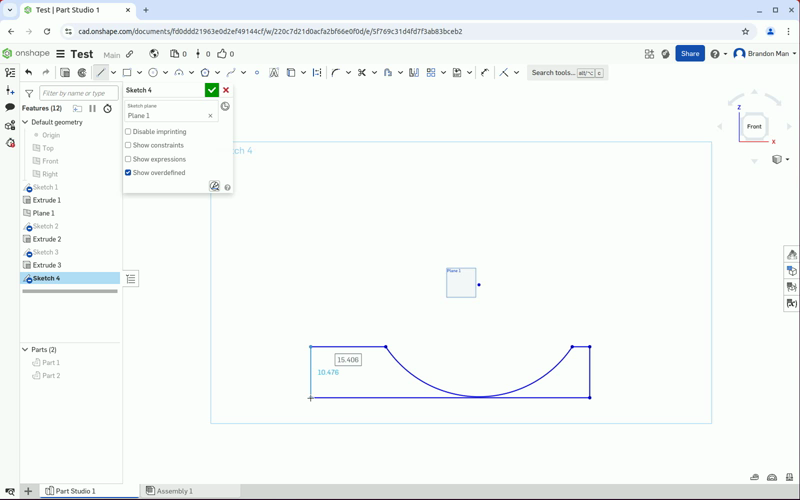
key_up(shift)
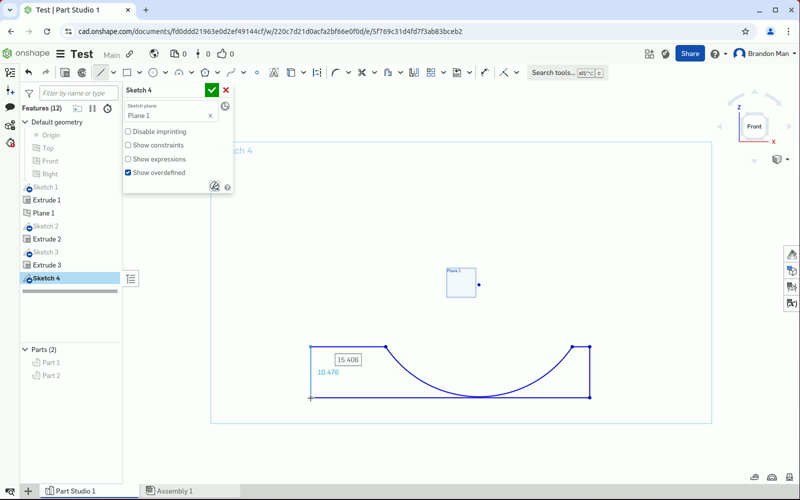
click(310, 397)
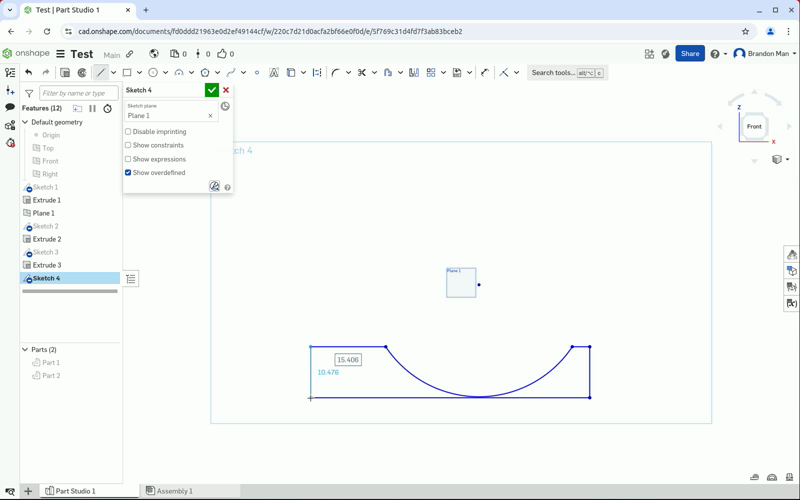
key(esc)
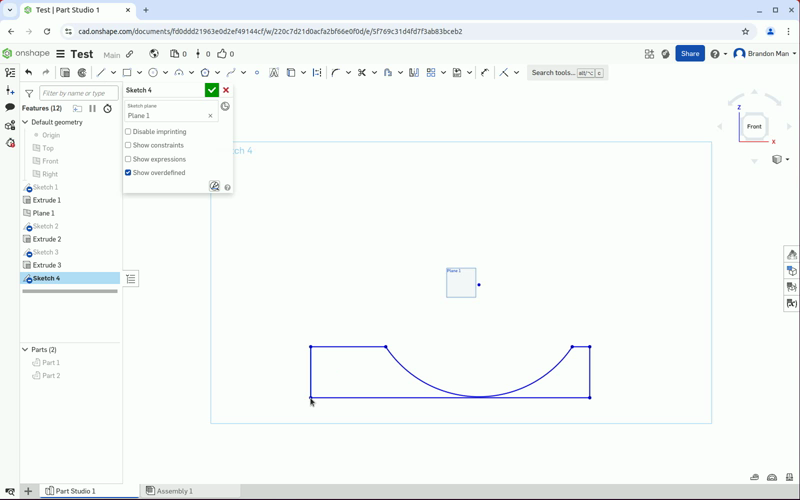
mouse_move(584, 385)
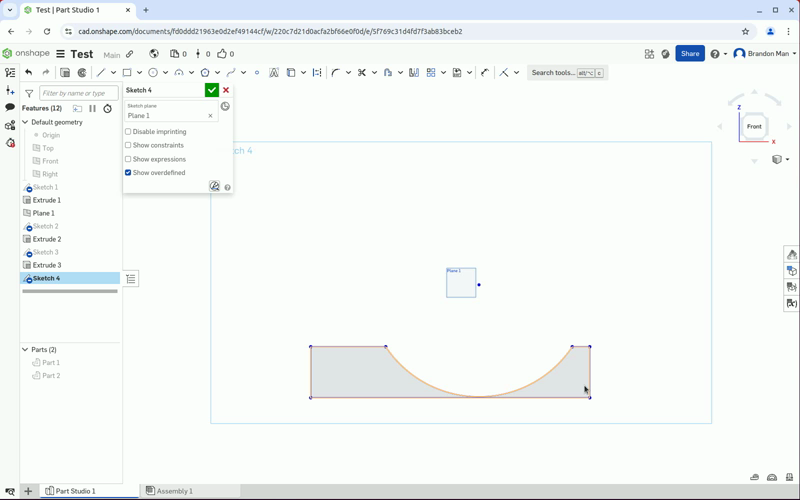
click(584, 385)
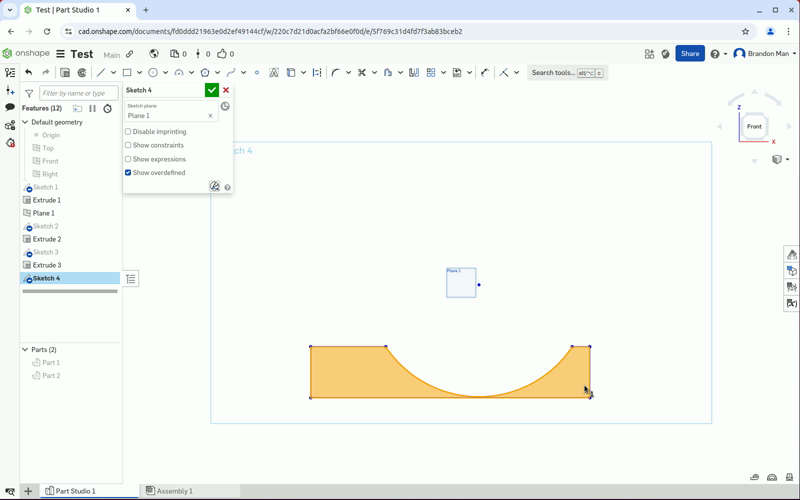
mouse_move(73, 352)
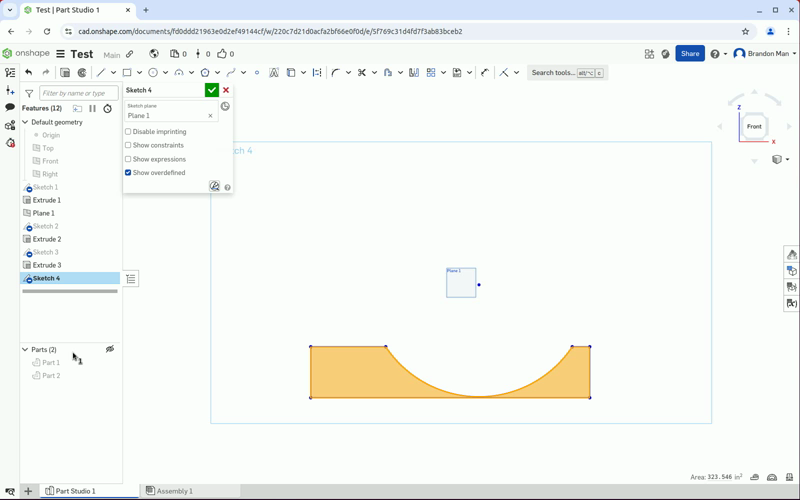
key(shift+y)
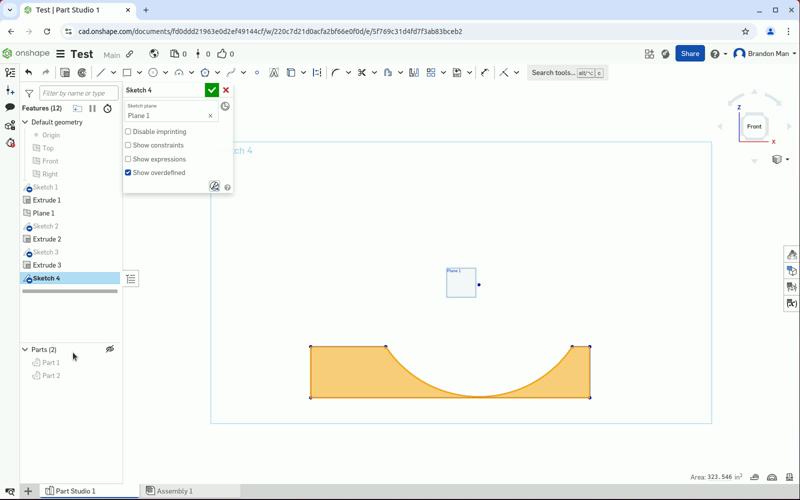
key(shift+e)
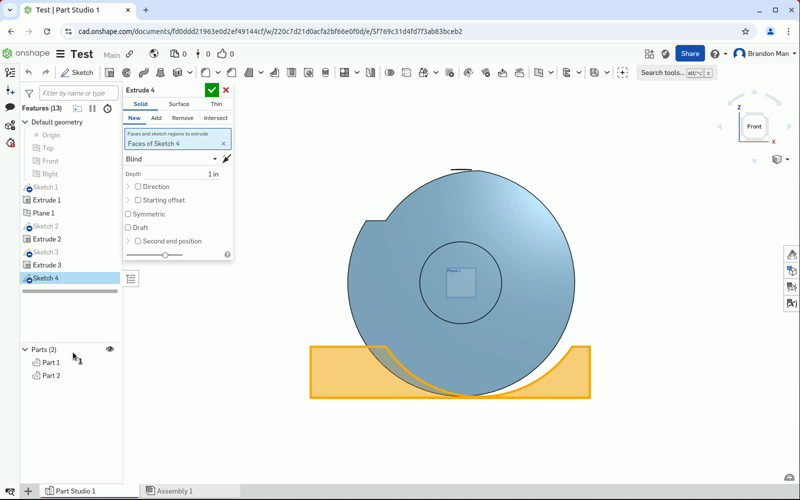
mouse_move(143, 106)
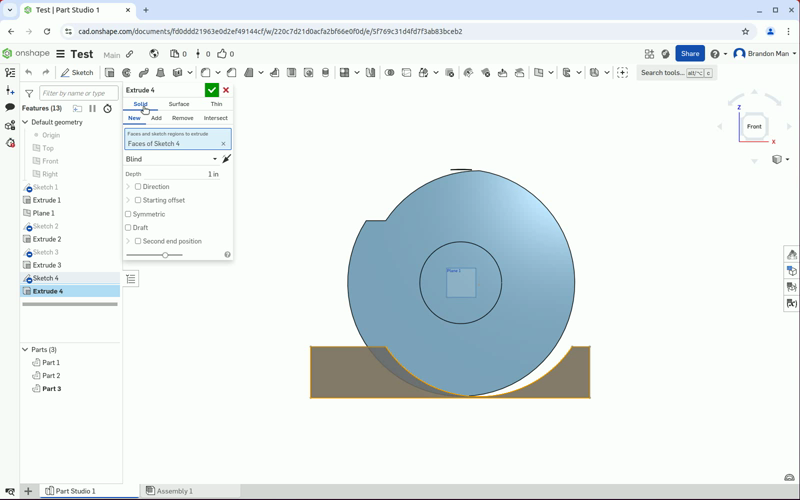
click(143, 106)
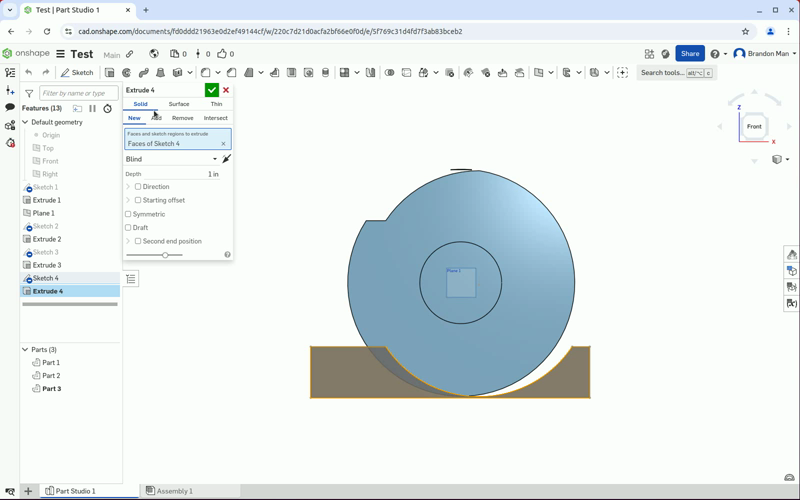
mouse_move(186, 120)
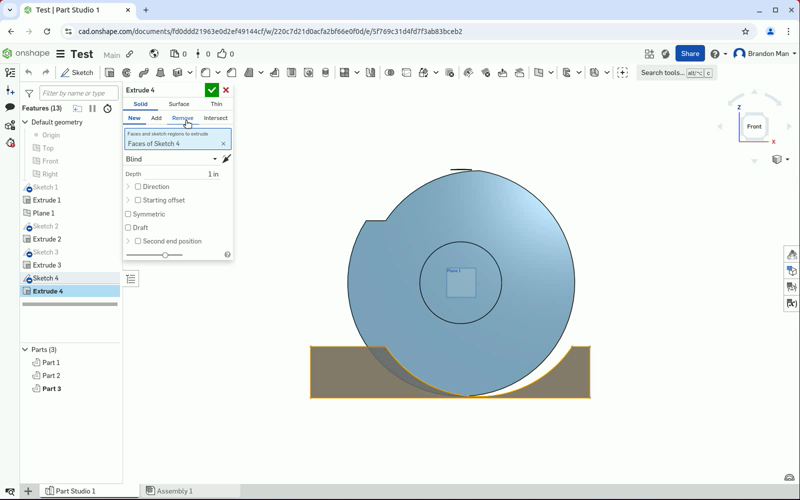
click(186, 120)
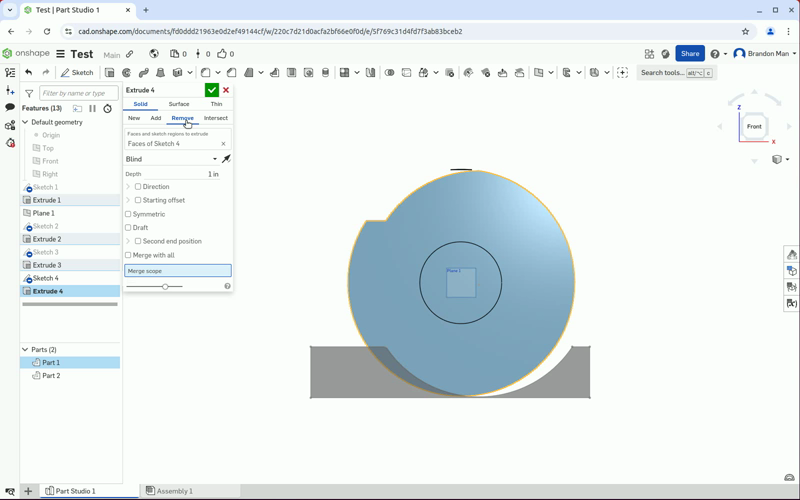
key(tab, 4)
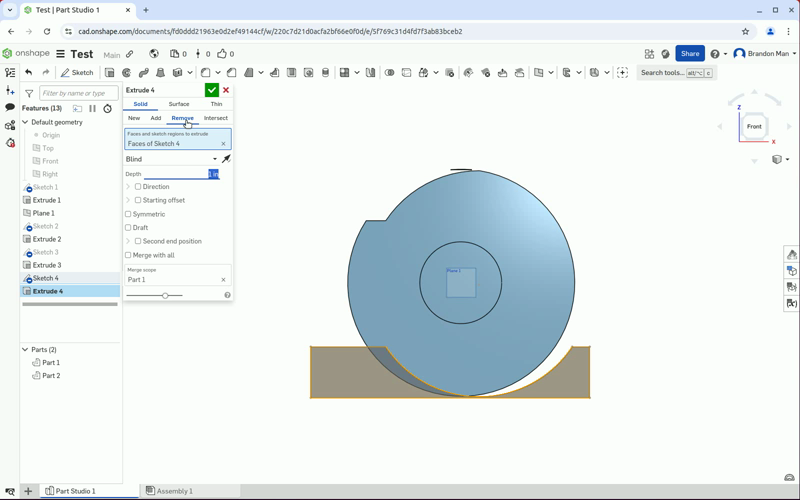
text(30.811)
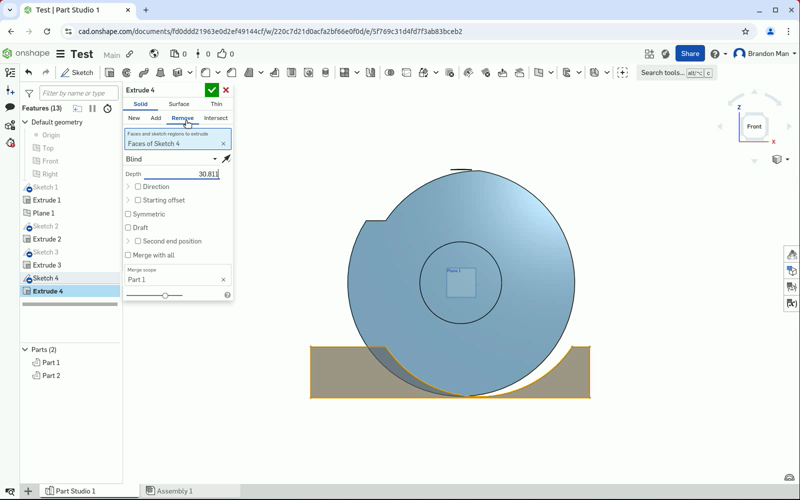
key(tab, 6)
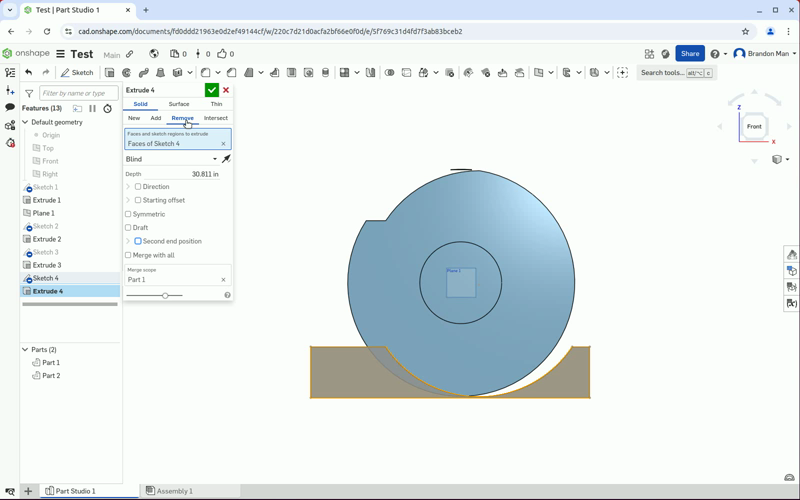
key(space)
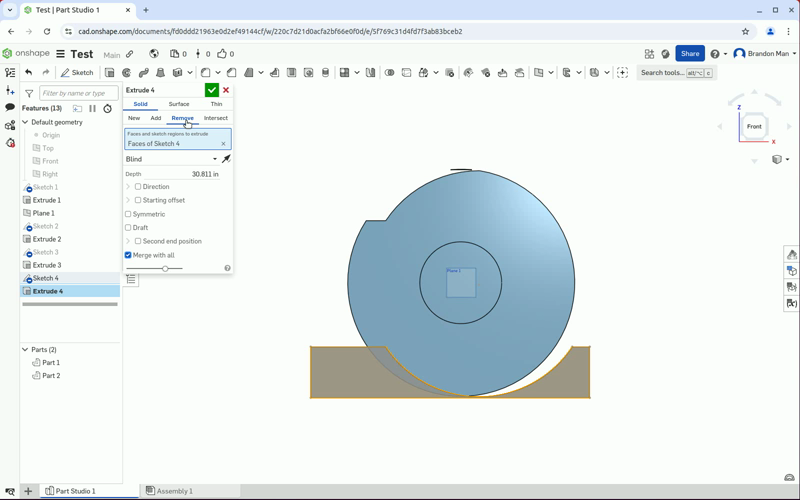
key(enter)
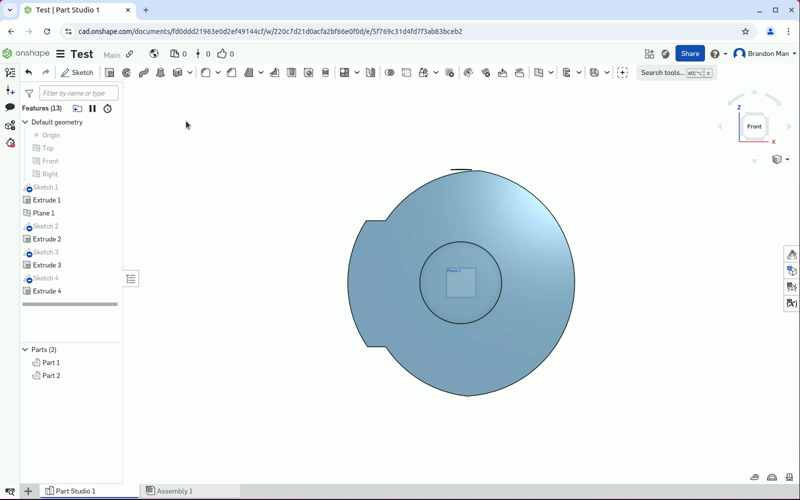
key(shift+h)
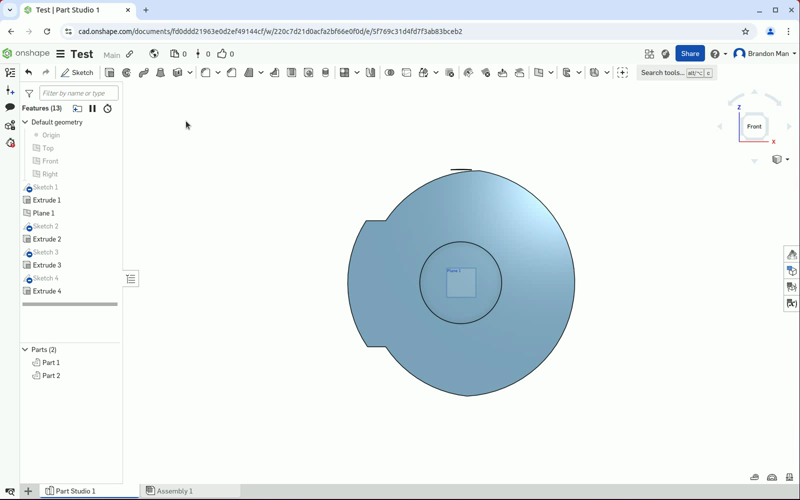
key(shift+h)
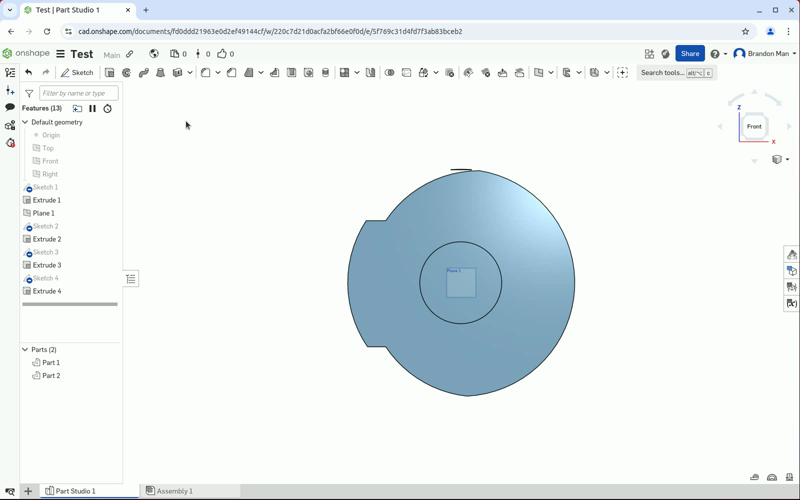
mouse_move(73, 189)
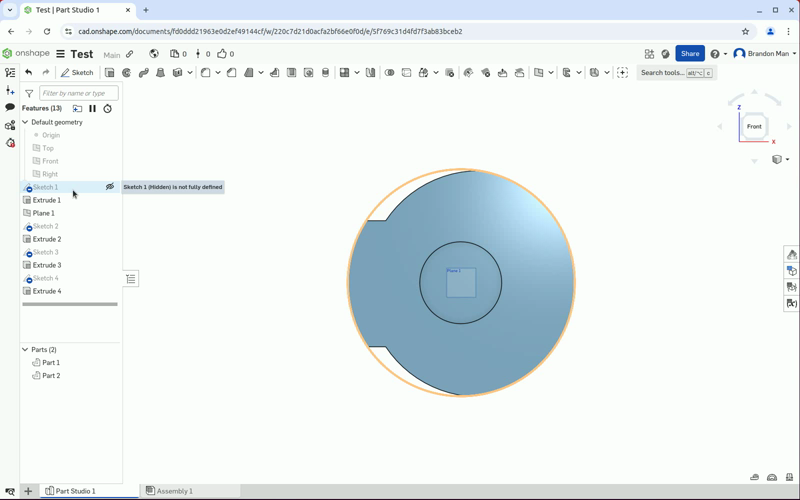
click(73, 189)
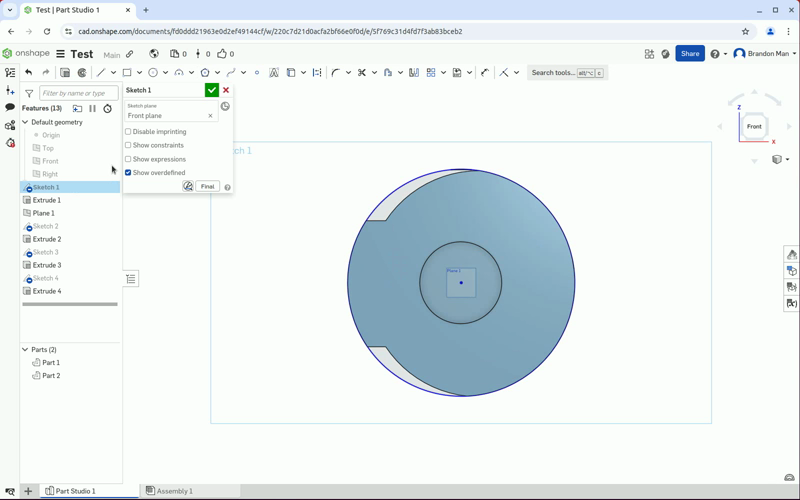
mouse_move(229, 92)
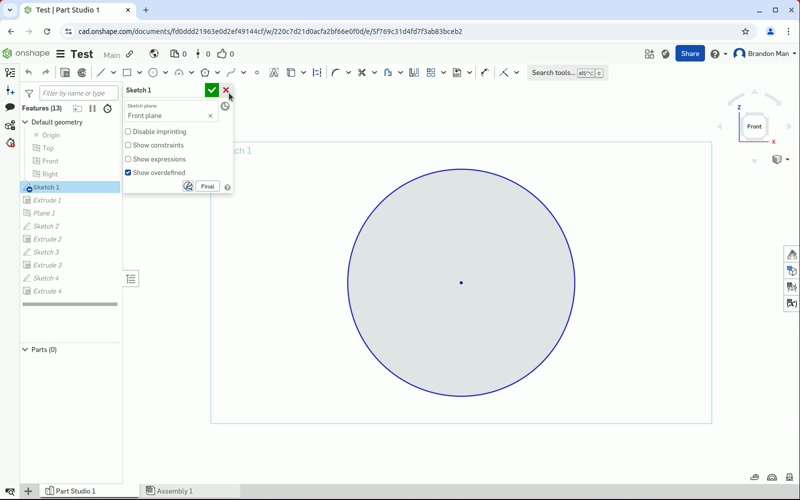
click(229, 92)
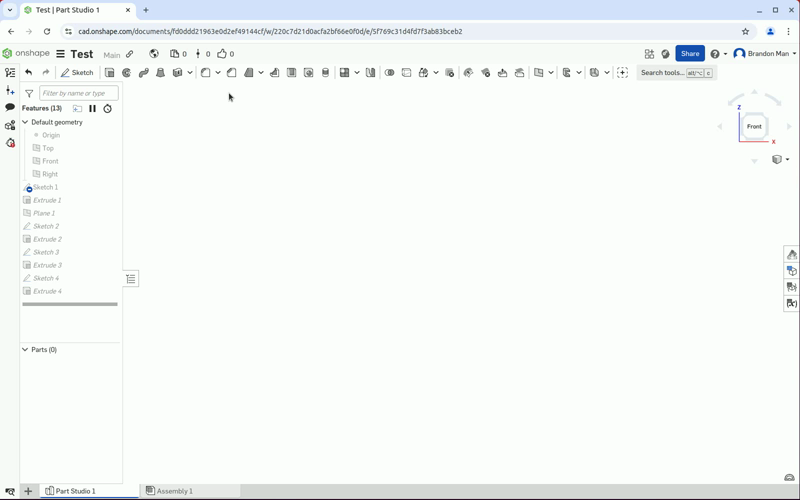
key(shift+s)
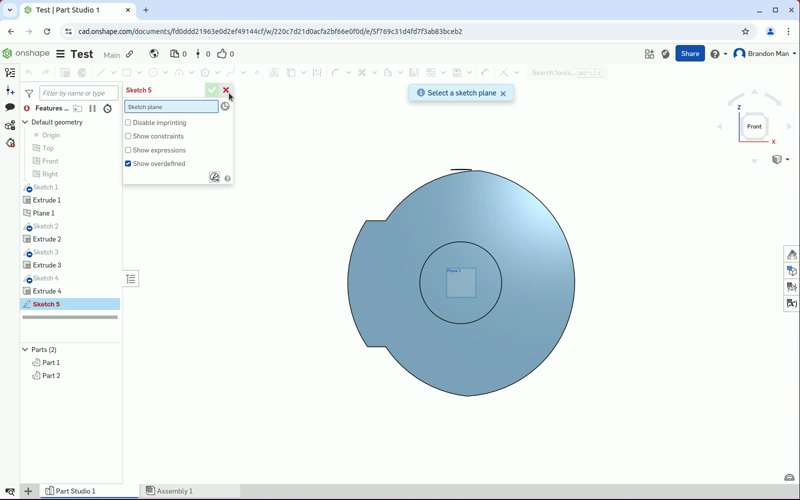
mouse_move(73, 215)
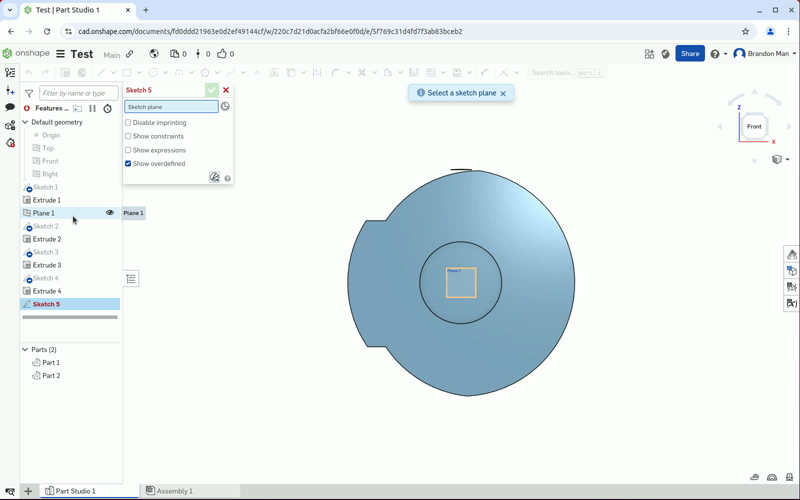
click(73, 215)
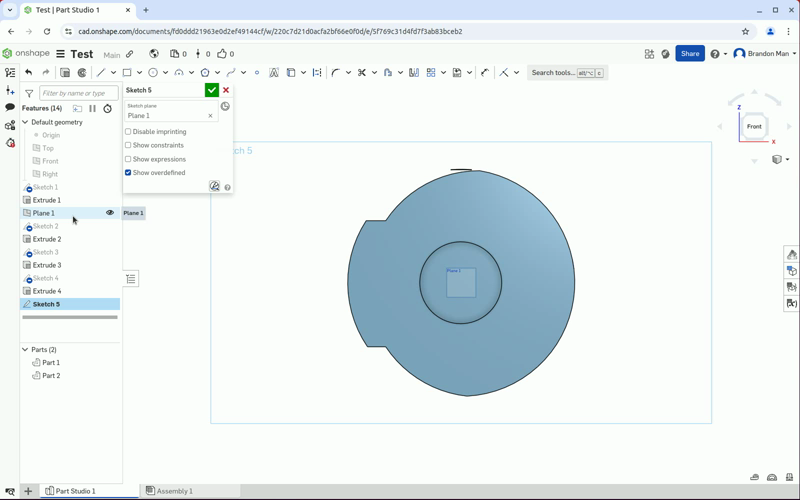
mouse_move(73, 352)
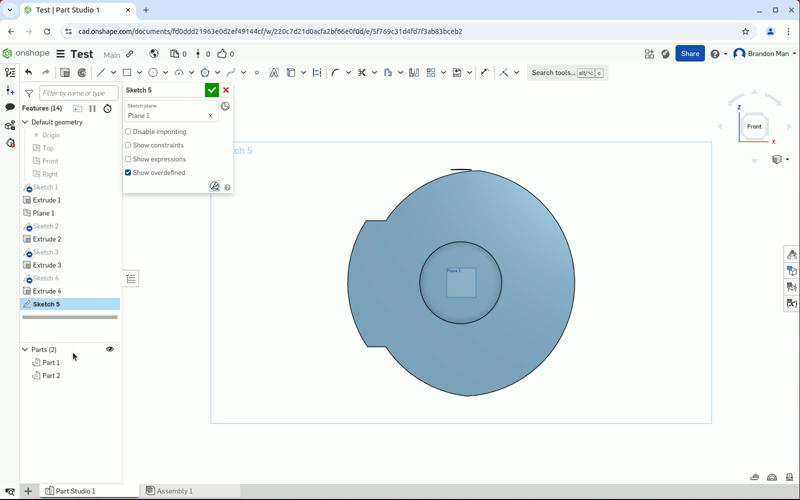
key(y)
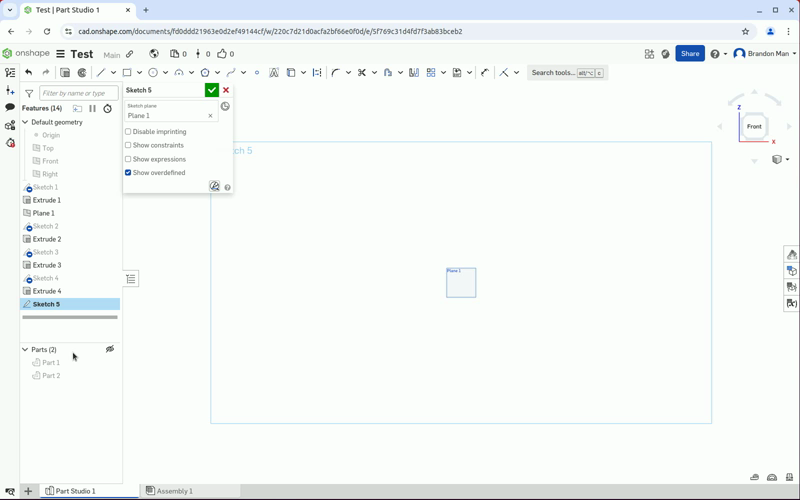
key(l)
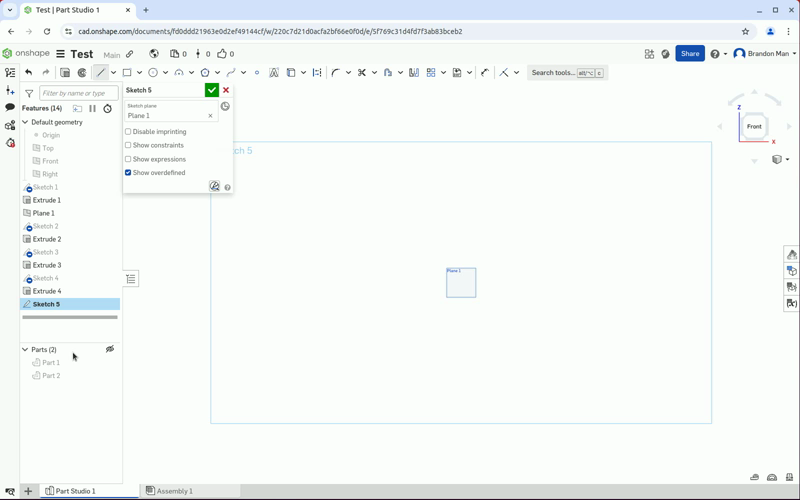
key_down(shift)
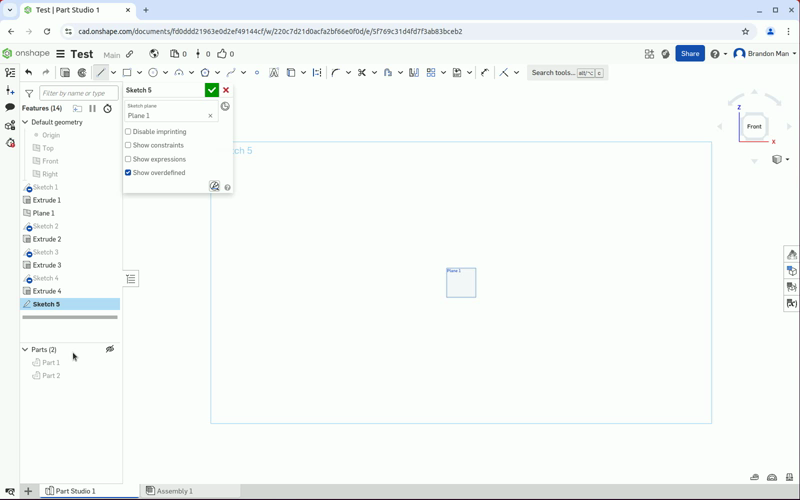
mouse_move(366, 220)
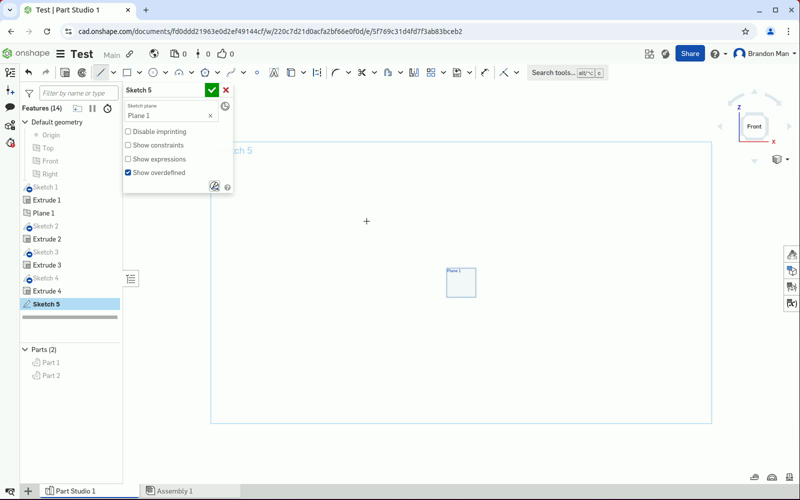
click(366, 220)
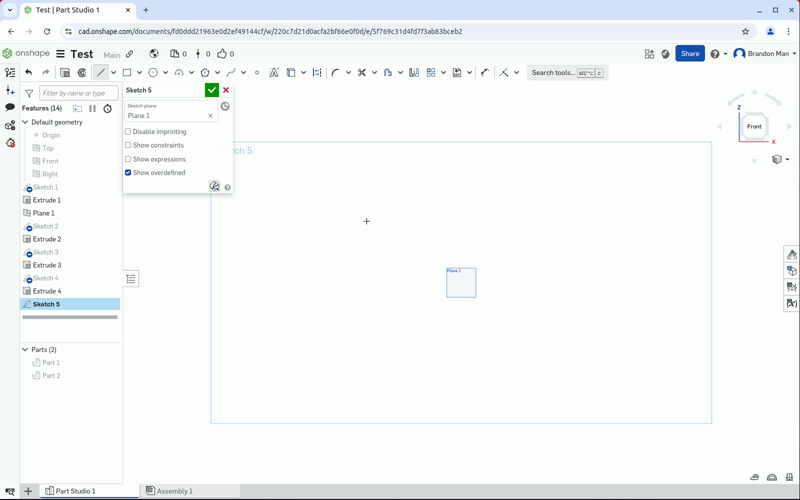
key_up(shift)
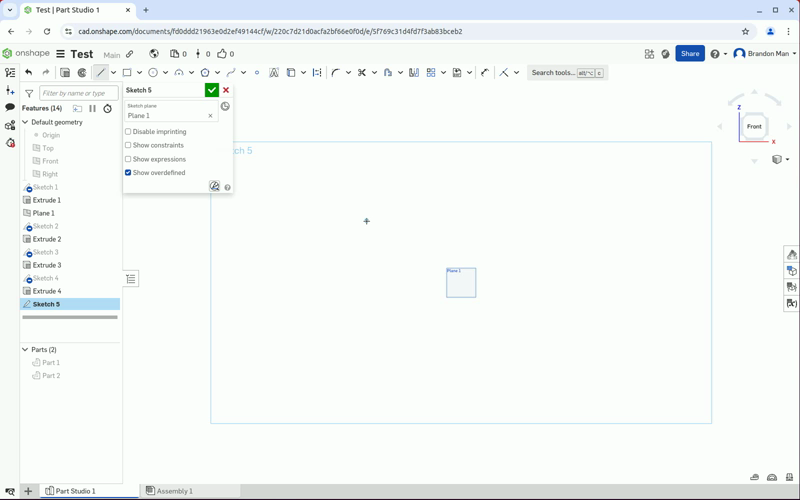
key_down(shift)
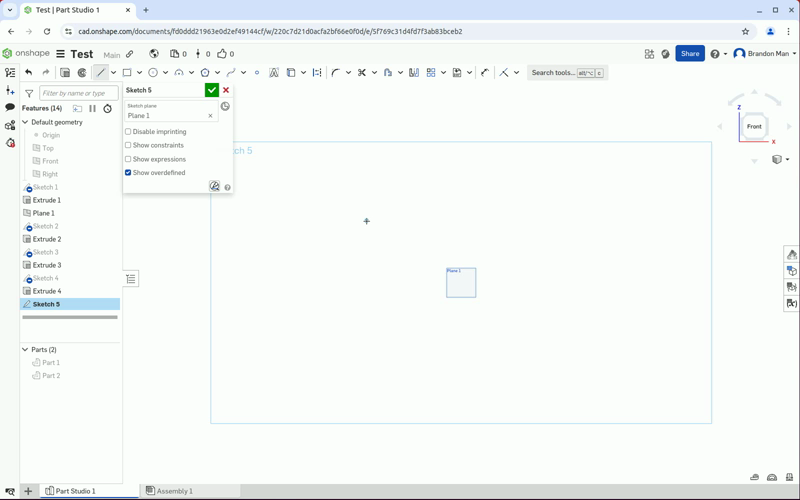
mouse_move(553, 220)
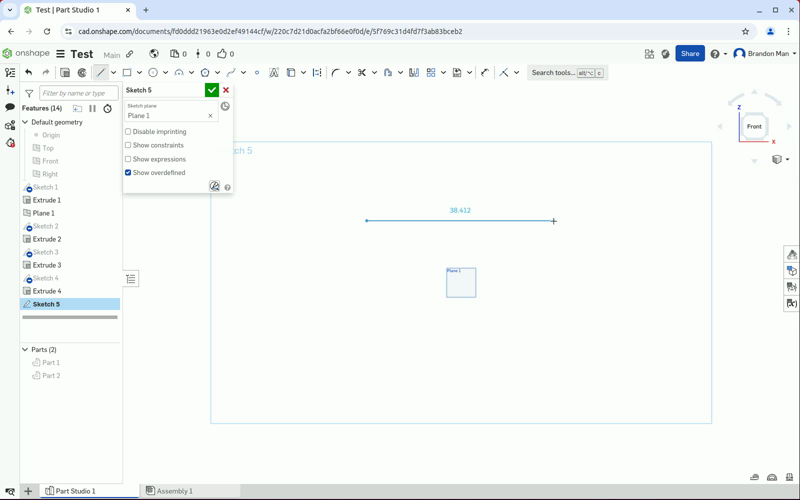
click(553, 220)
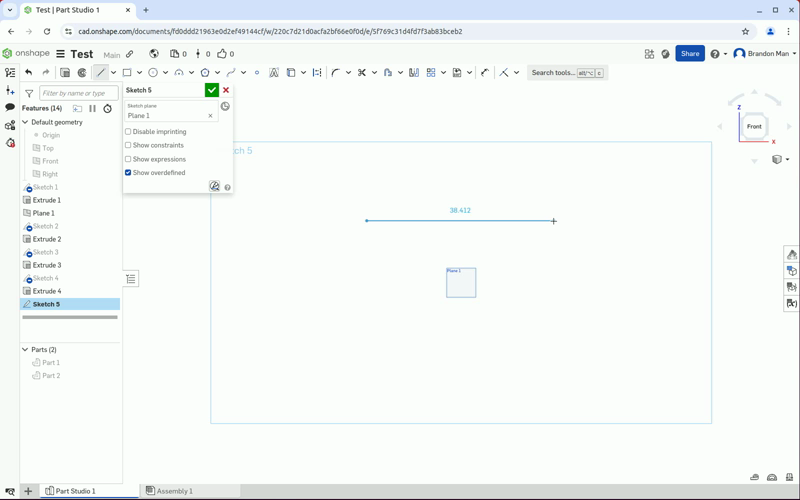
key_up(shift)
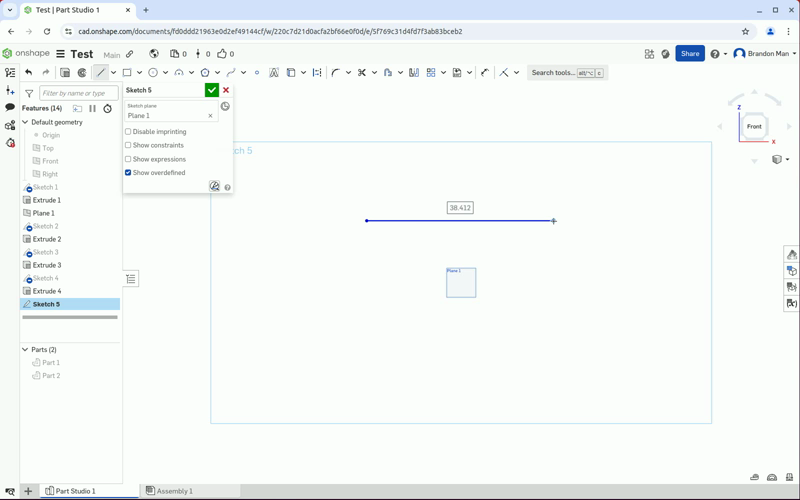
key(esc)
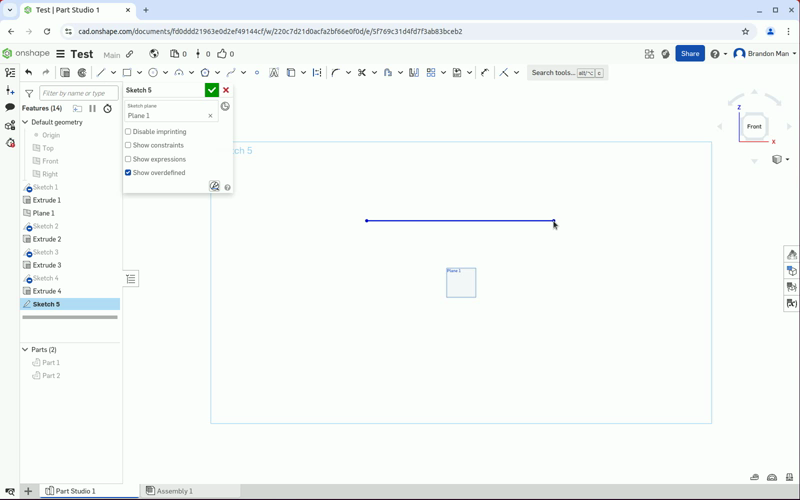
key(a)
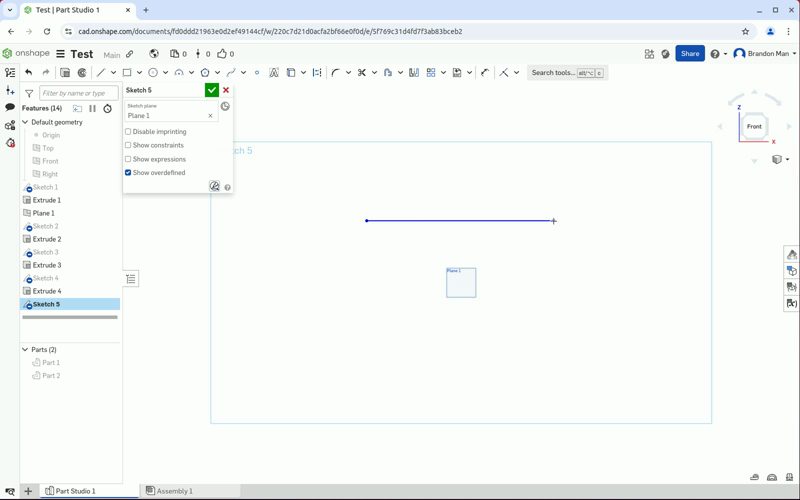
mouse_move(553, 220)
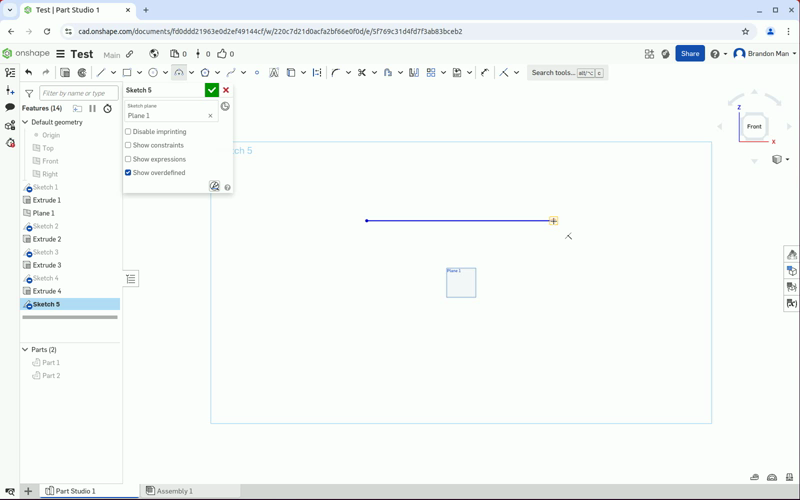
click(553, 220)
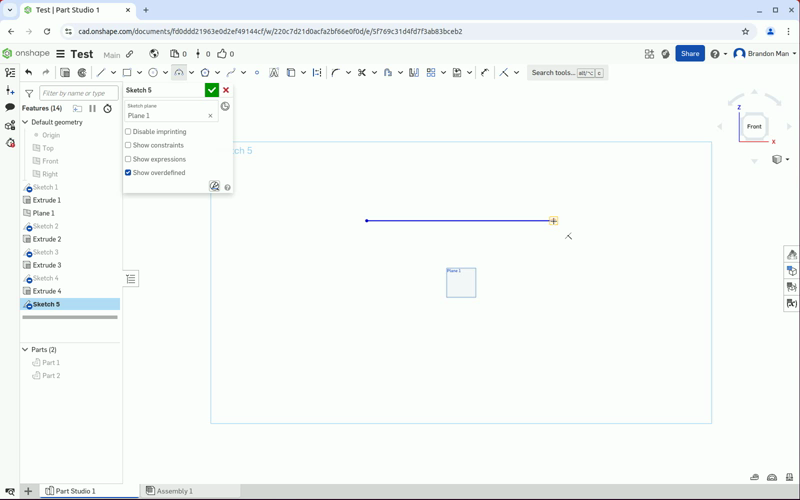
mouse_move(366, 220)
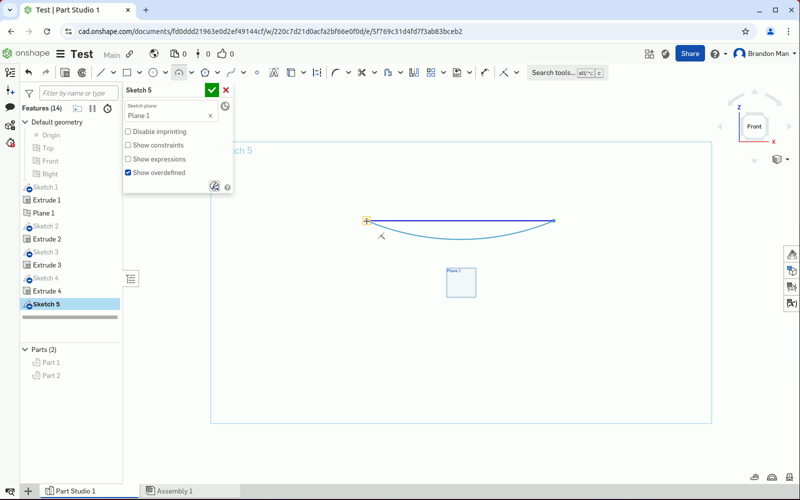
click(366, 220)
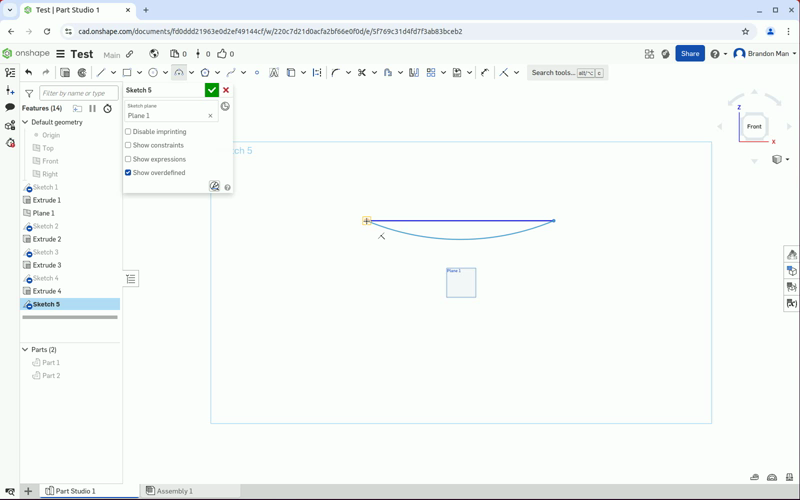
key_down(shift)
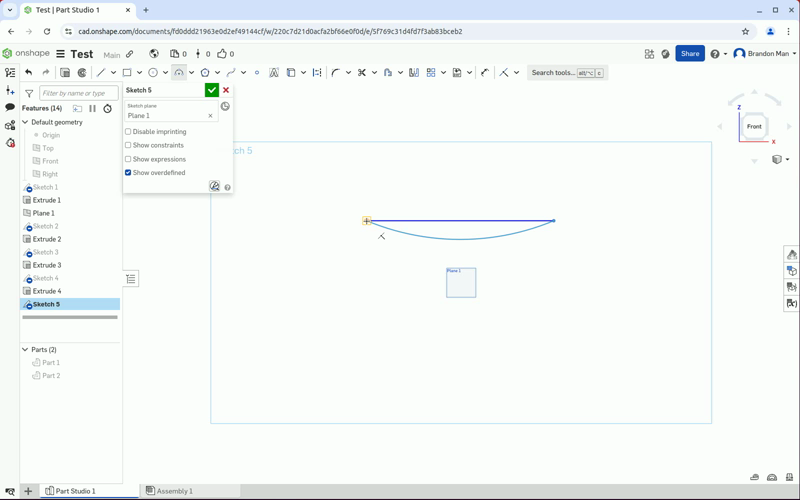
mouse_move(460, 170)
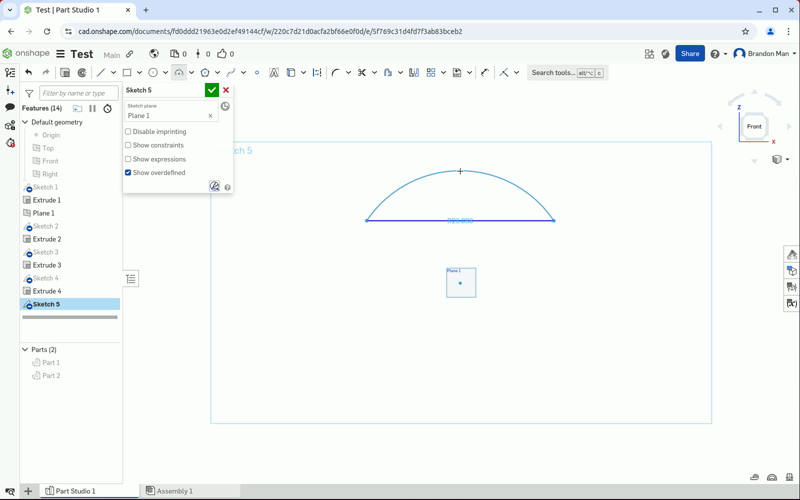
click(460, 170)
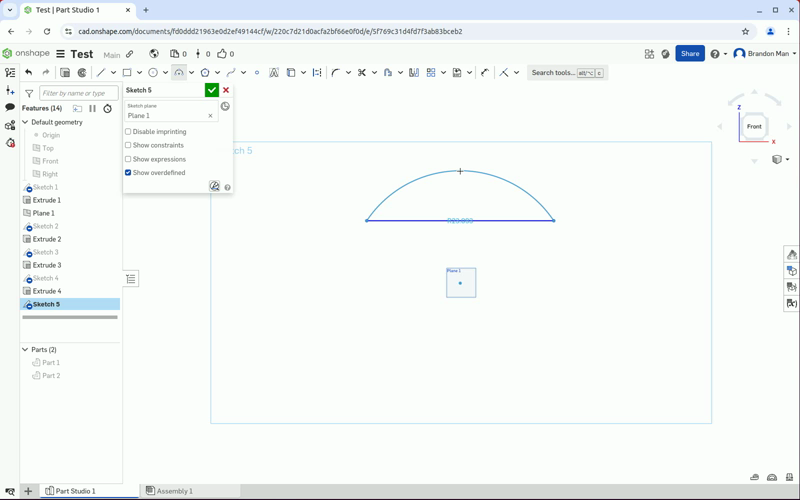
key_up(shift)
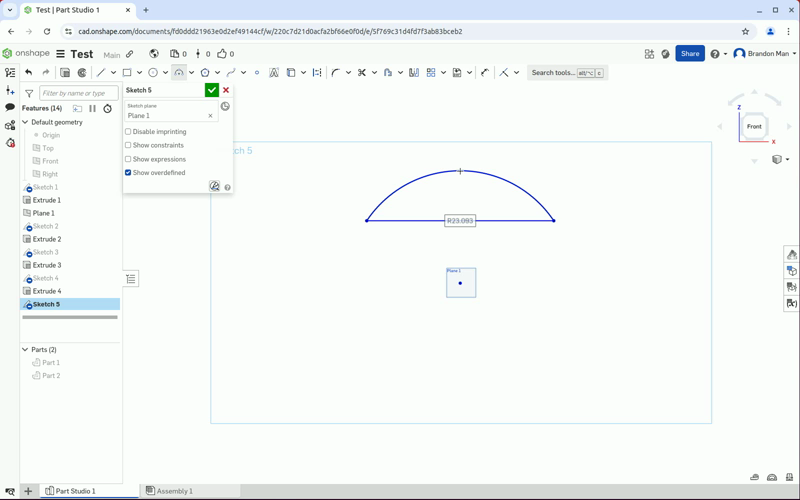
key(esc)
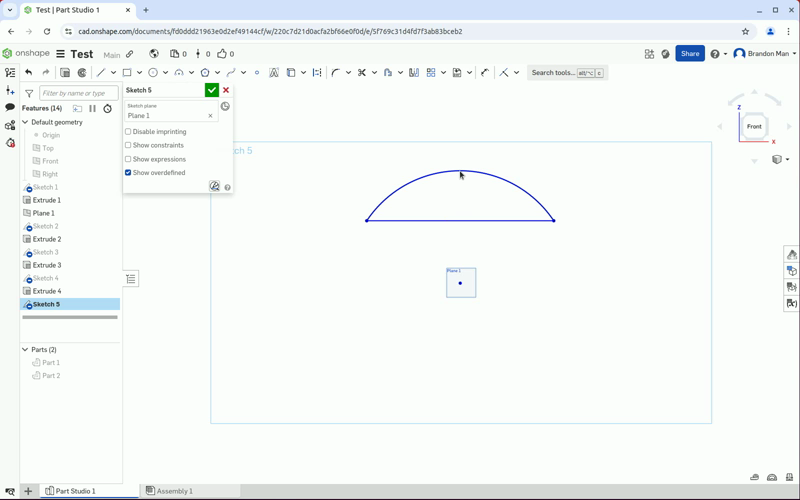
mouse_move(504, 205)
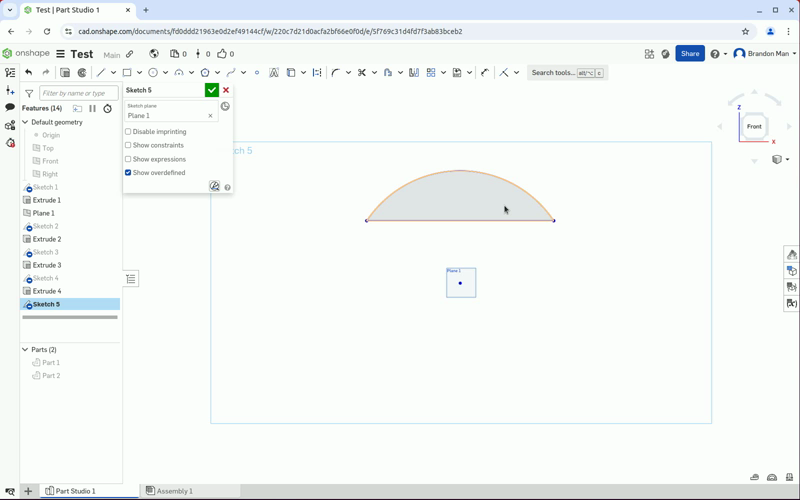
click(504, 205)
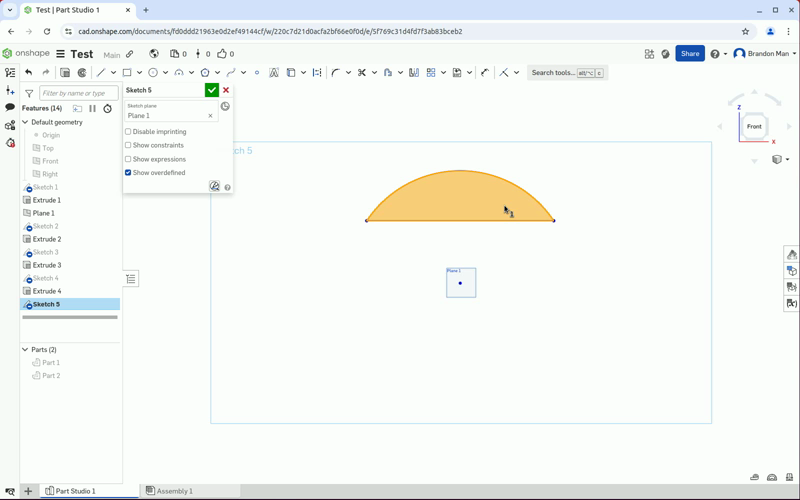
mouse_move(73, 352)
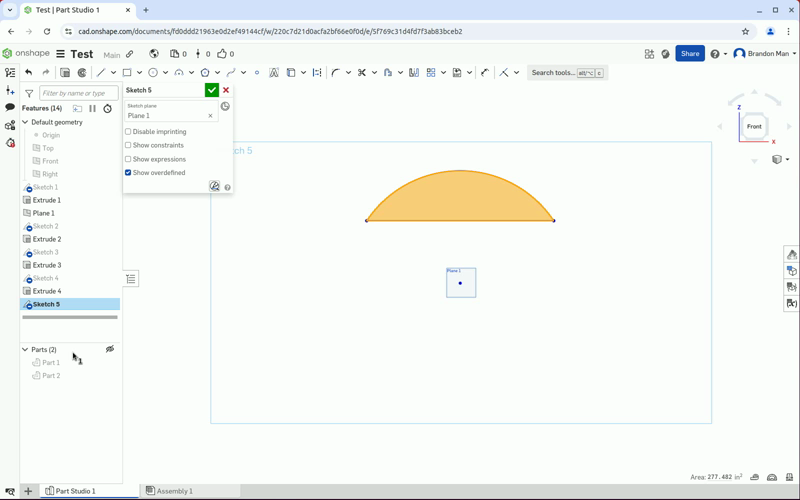
key(shift+y)
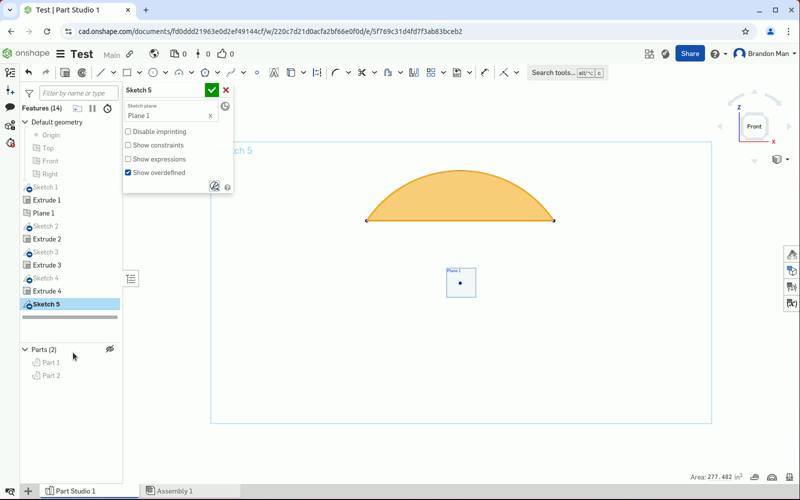
key(shift+e)
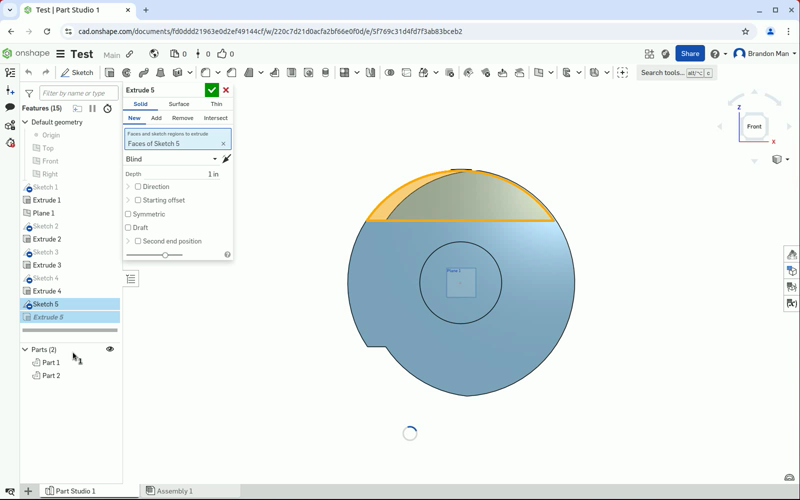
mouse_move(143, 106)
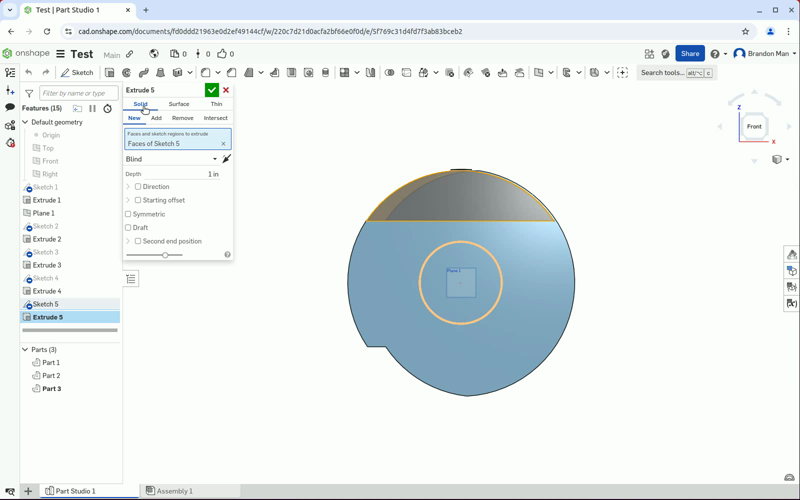
click(143, 106)
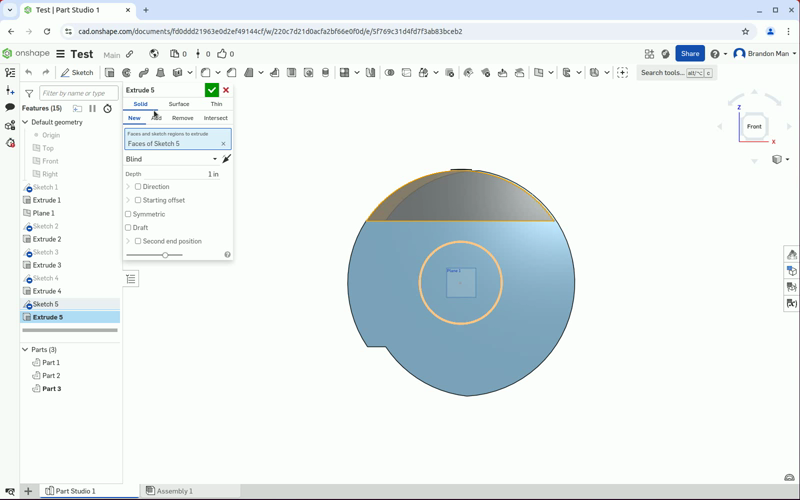
mouse_move(186, 120)
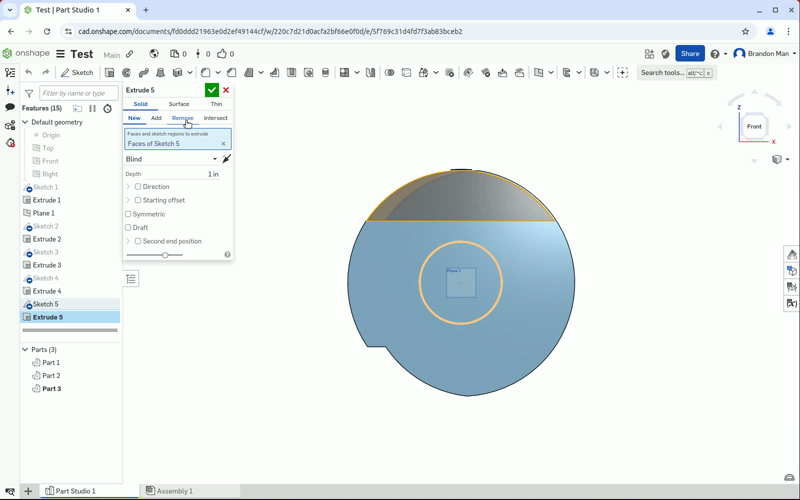
click(186, 120)
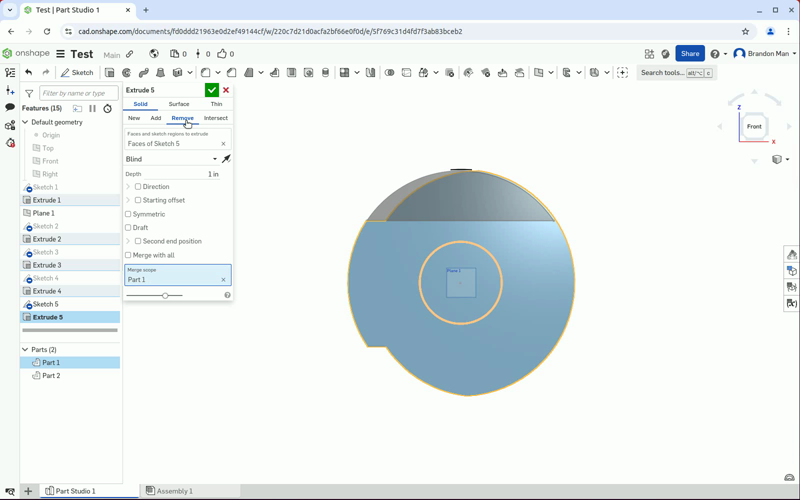
key(tab, 4)
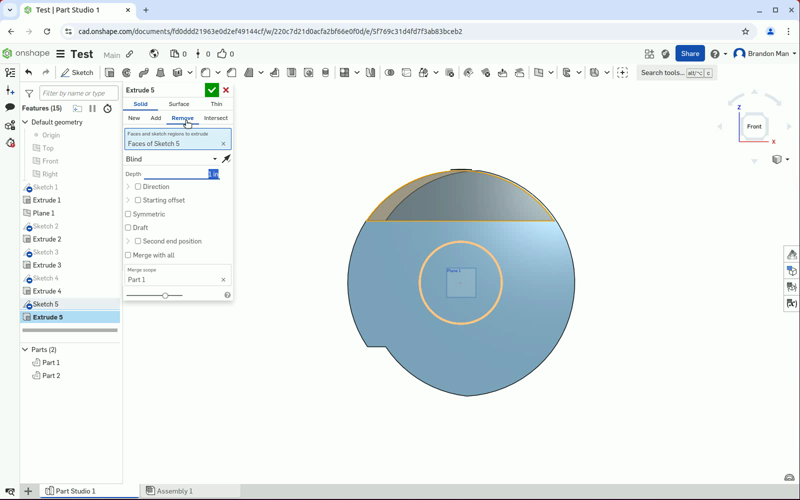
text(30.811)
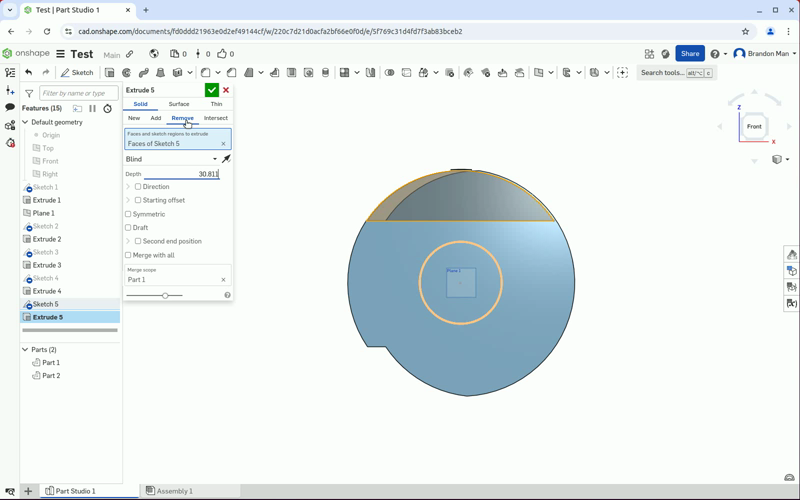
key(tab, 6)
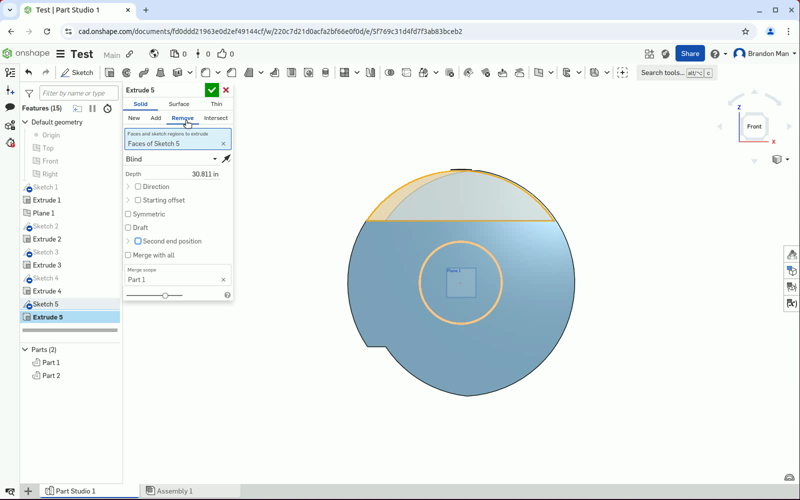
key(space)
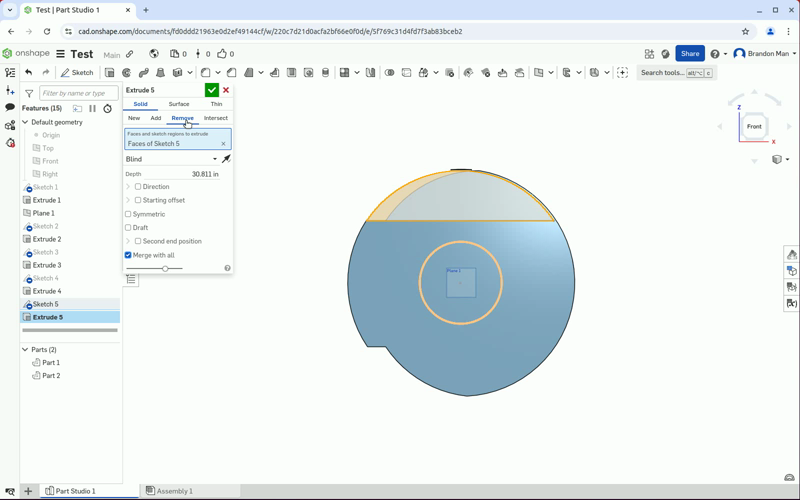
key(enter)
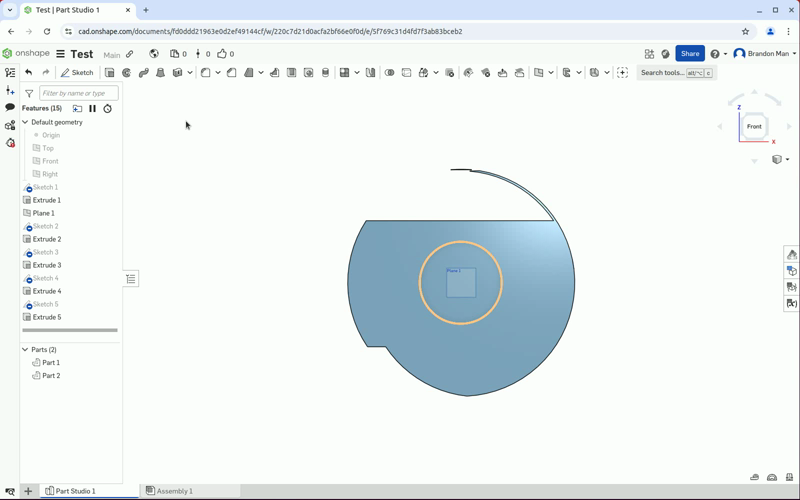
key(shift+h)
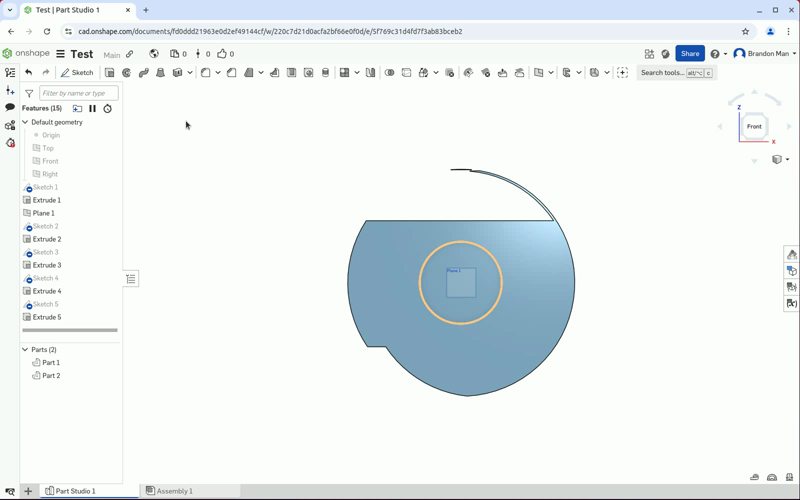
key(shift+h)
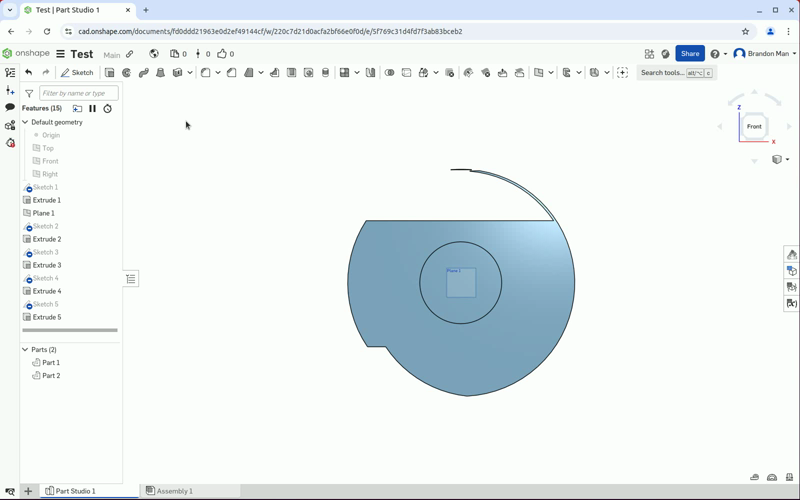
mouse_move(73, 189)
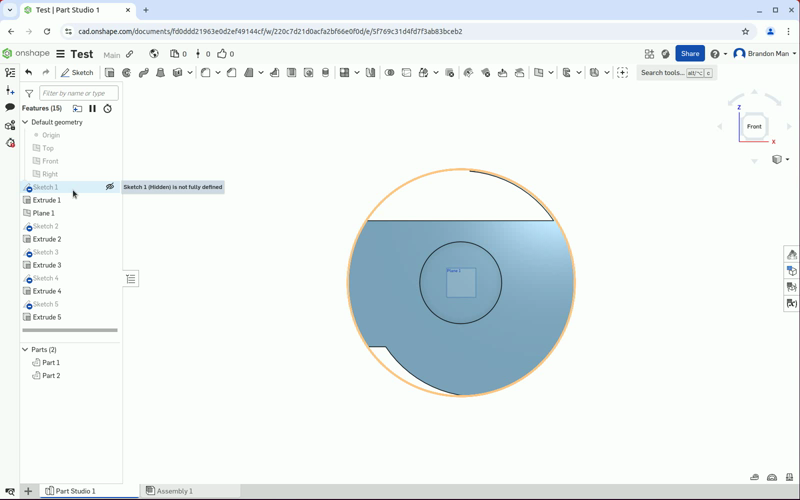
click(73, 189)
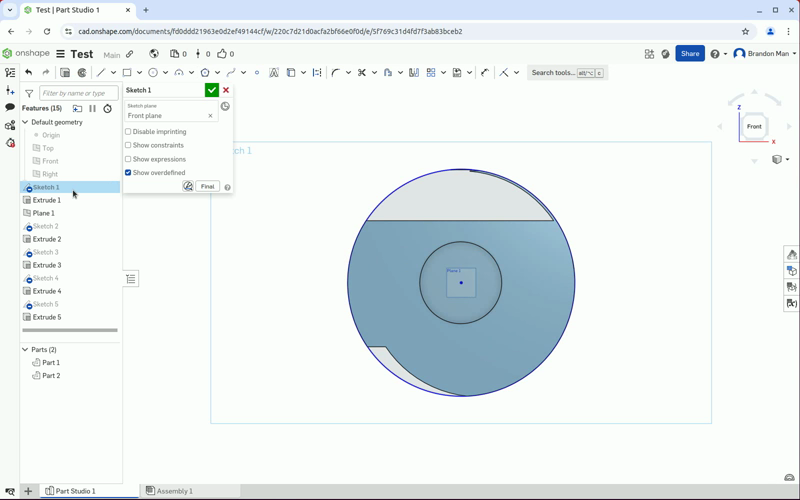
mouse_move(229, 92)
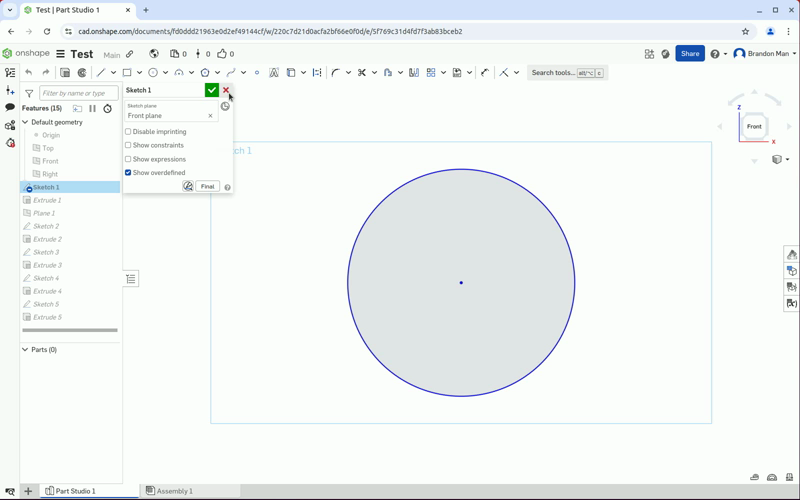
click(229, 92)
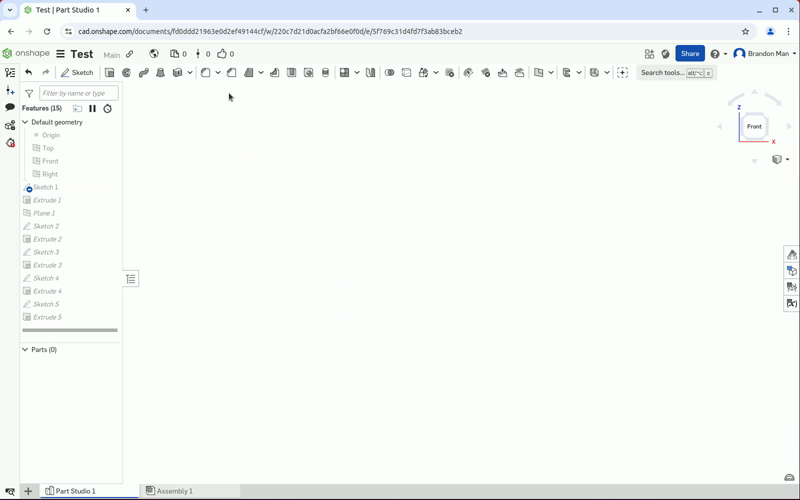
key(shift+s)
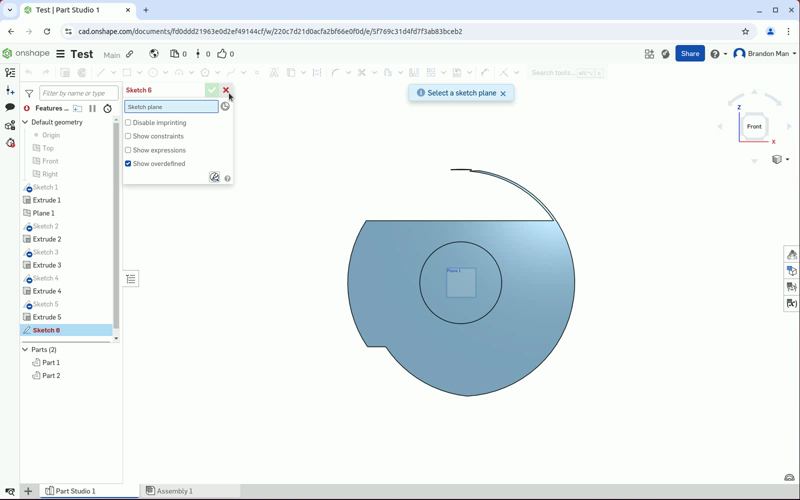
mouse_move(69, 215)
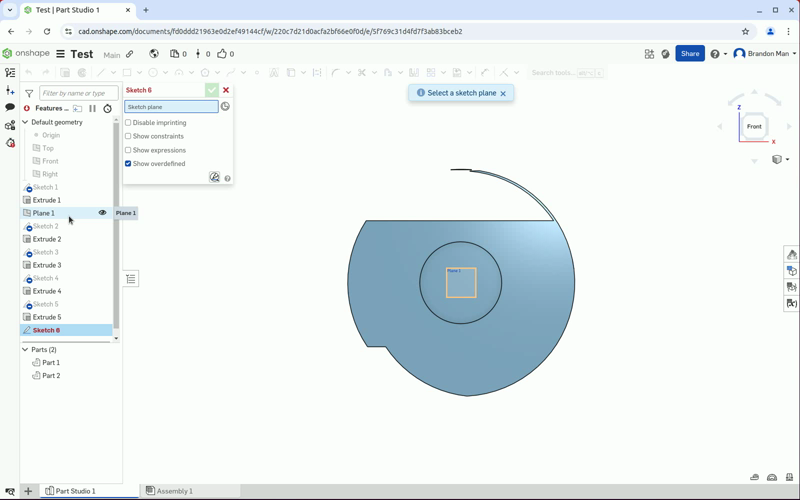
click(69, 215)
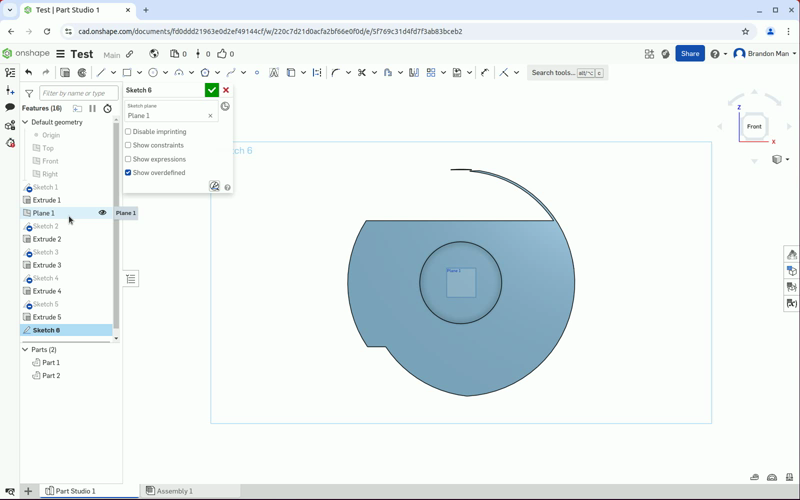
mouse_move(73, 352)
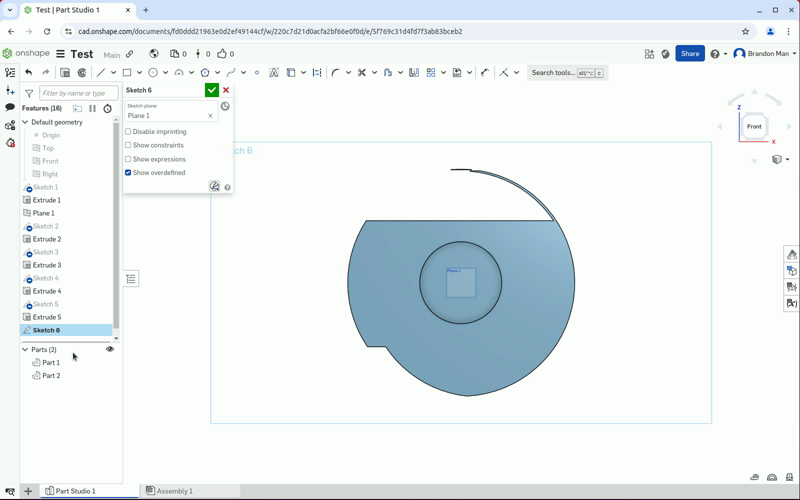
key(y)
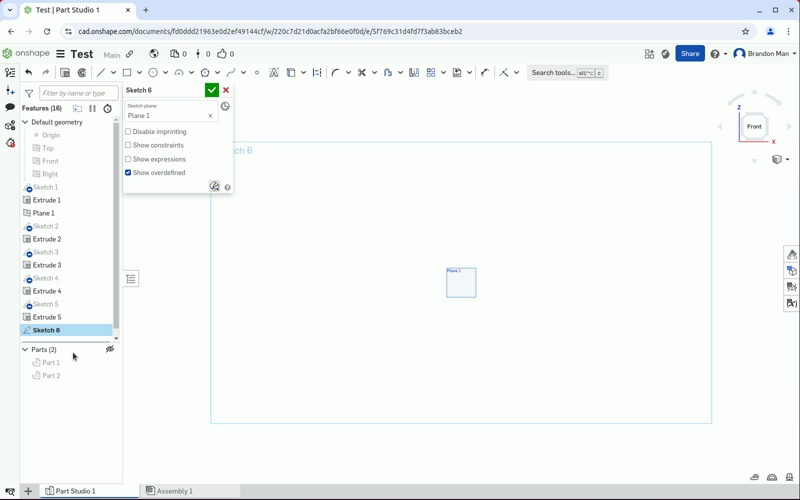
key(a)
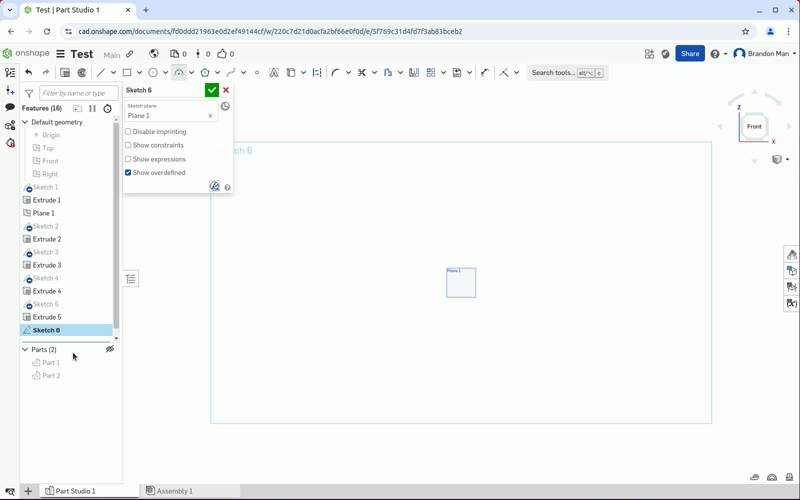
key_down(shift)
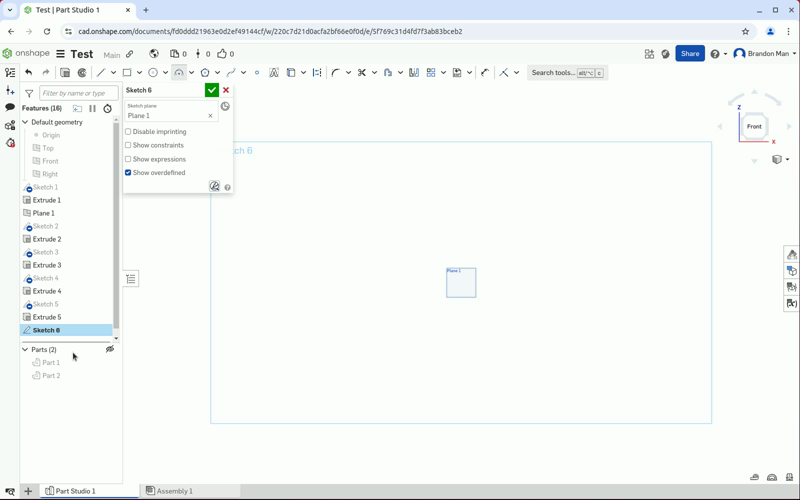
mouse_move(366, 345)
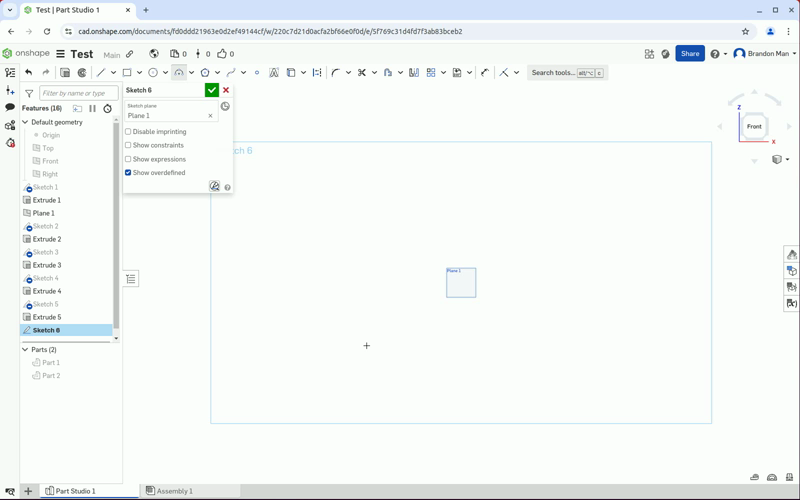
click(366, 345)
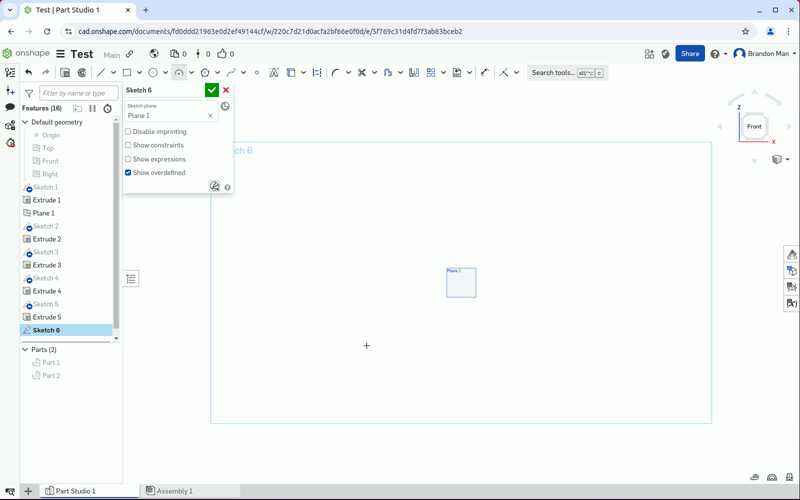
key_up(shift)
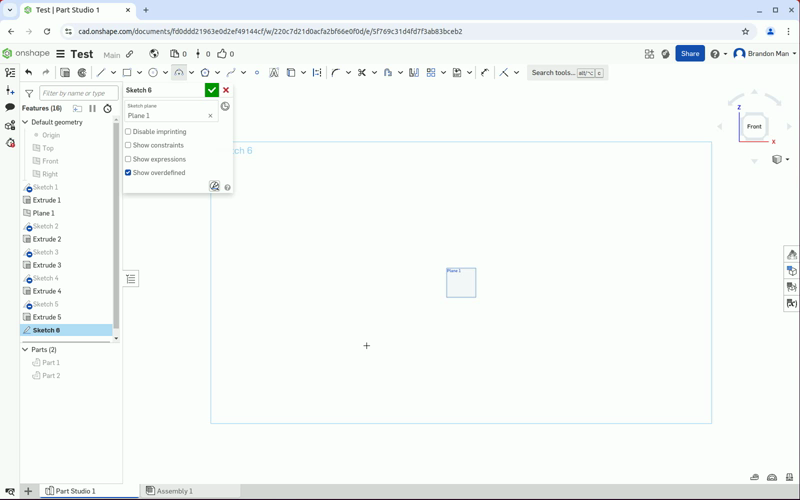
key_down(shift)
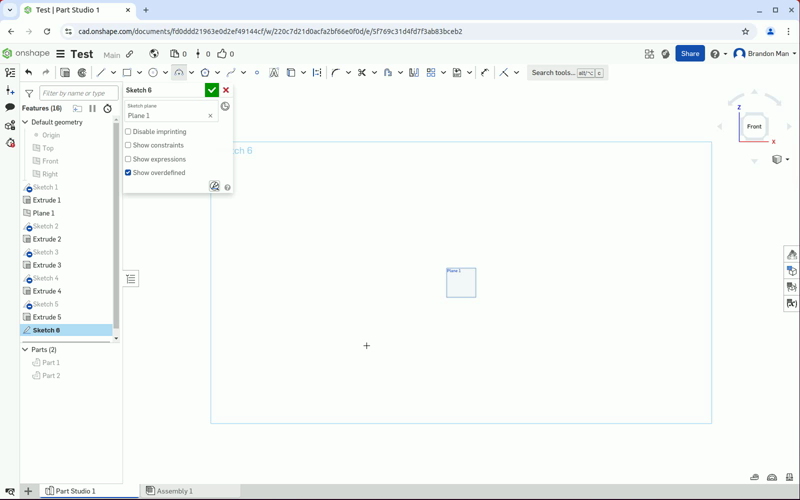
mouse_move(553, 345)
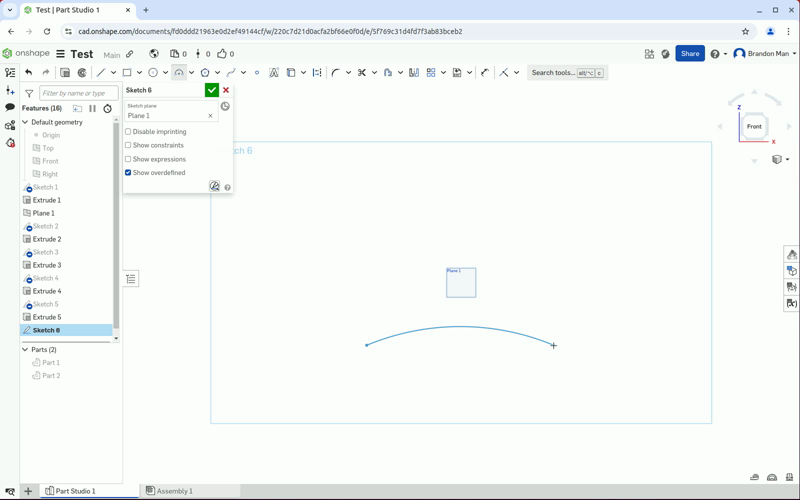
click(553, 345)
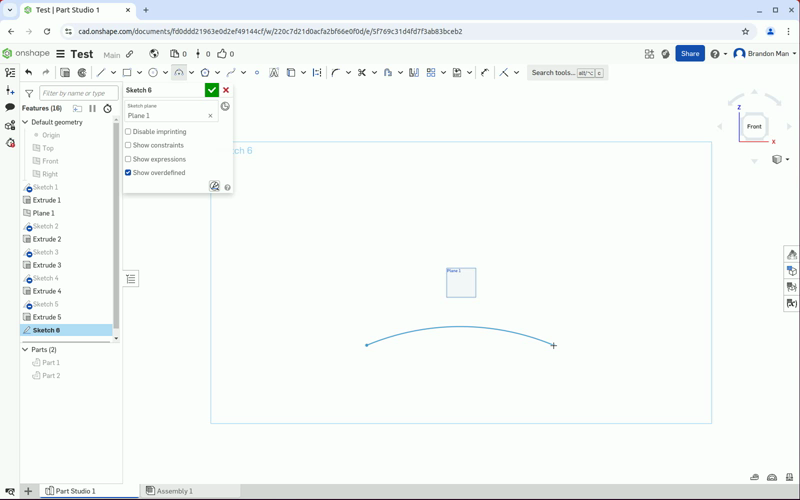
mouse_move(460, 394)
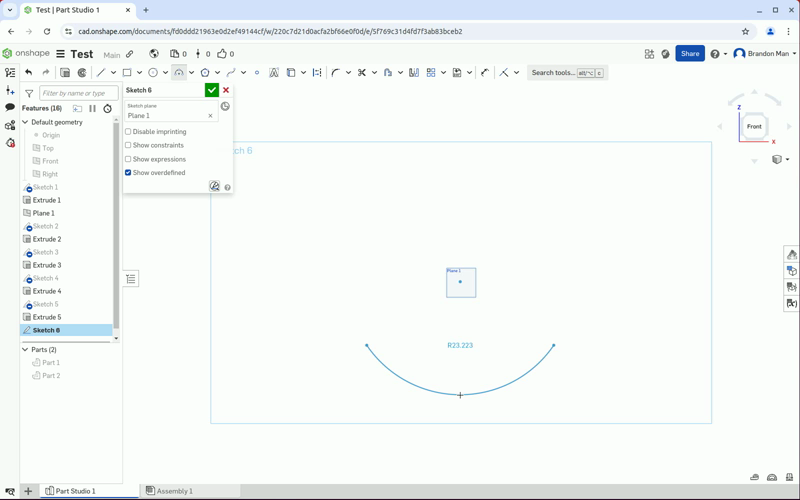
click(460, 394)
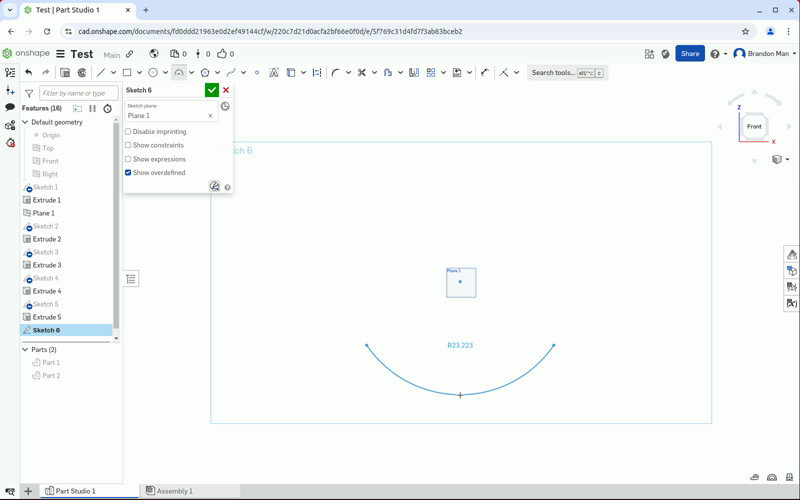
key_up(shift)
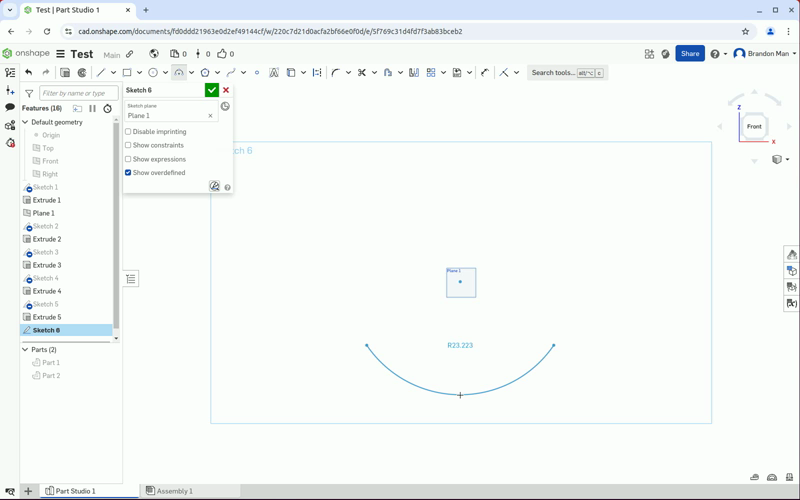
key(esc)
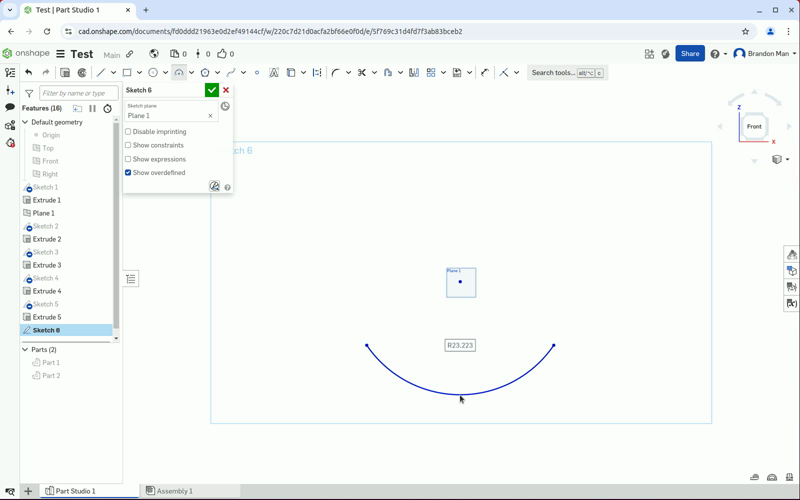
key(l)
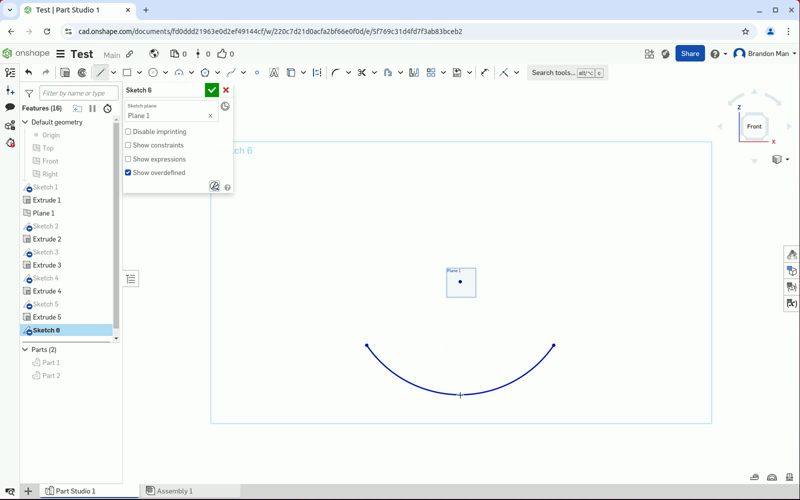
mouse_move(553, 345)
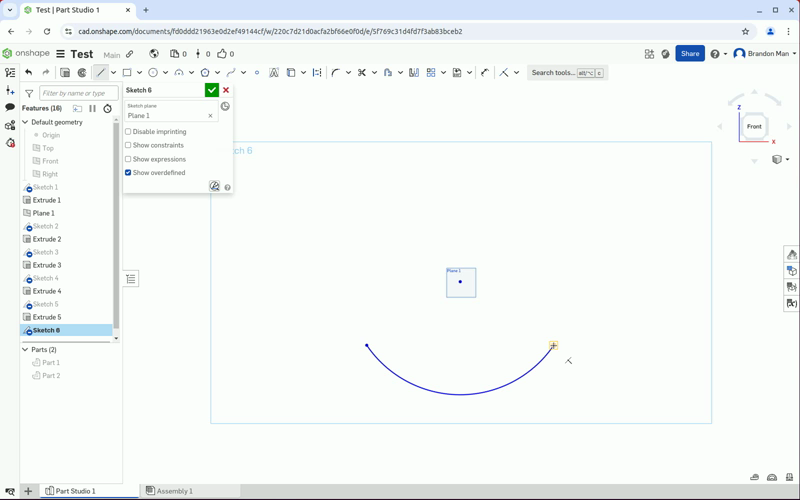
click(553, 345)
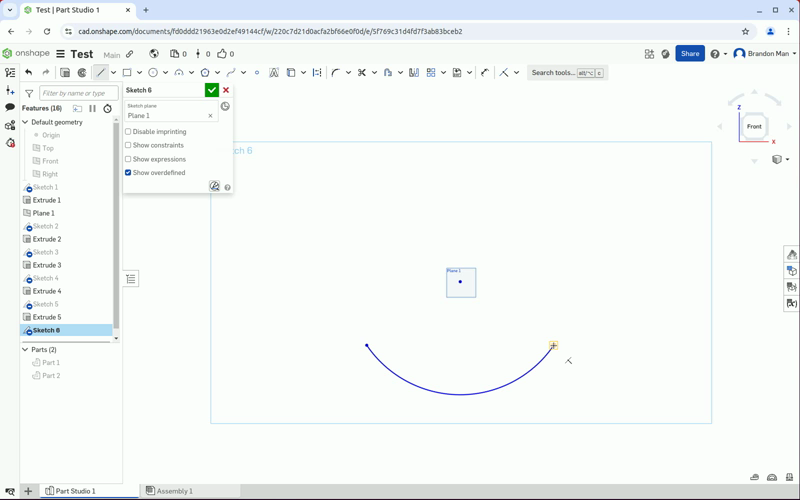
key_down(shift)
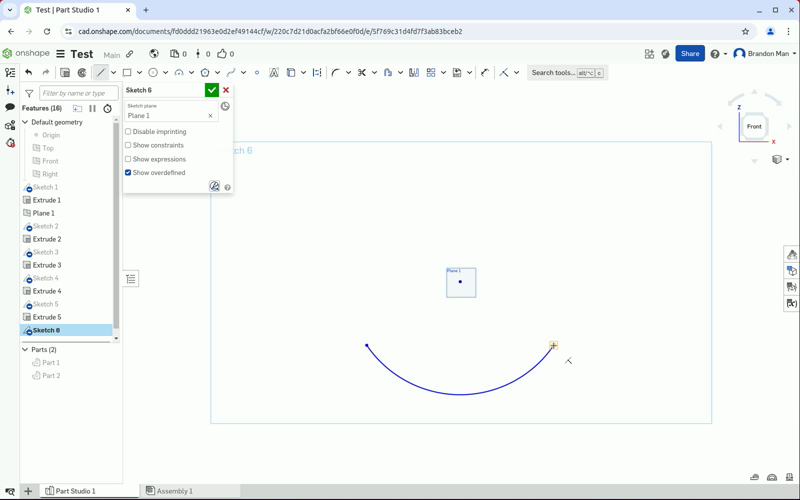
mouse_move(366, 345)
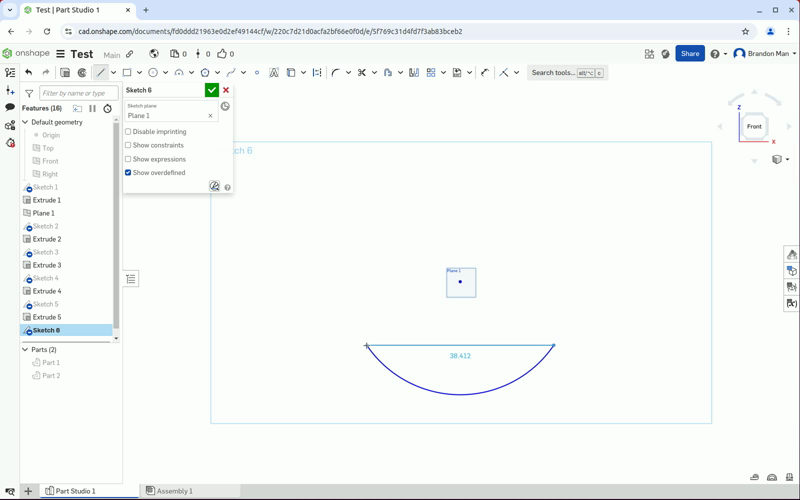
key_up(shift)
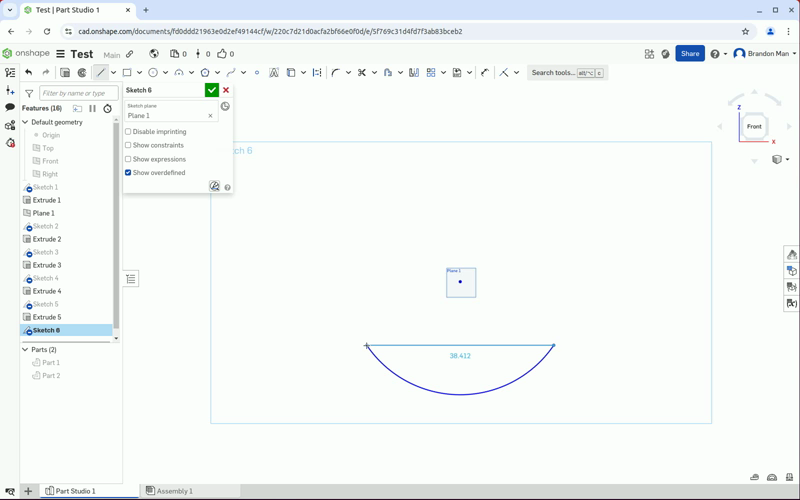
click(366, 345)
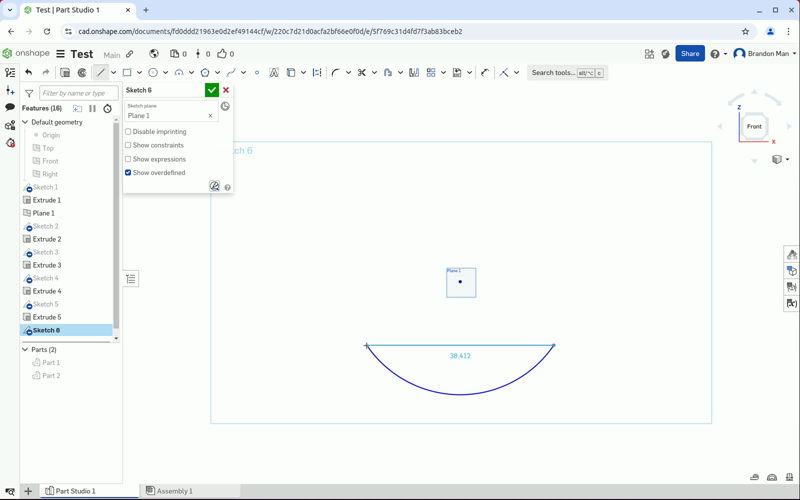
key(esc)
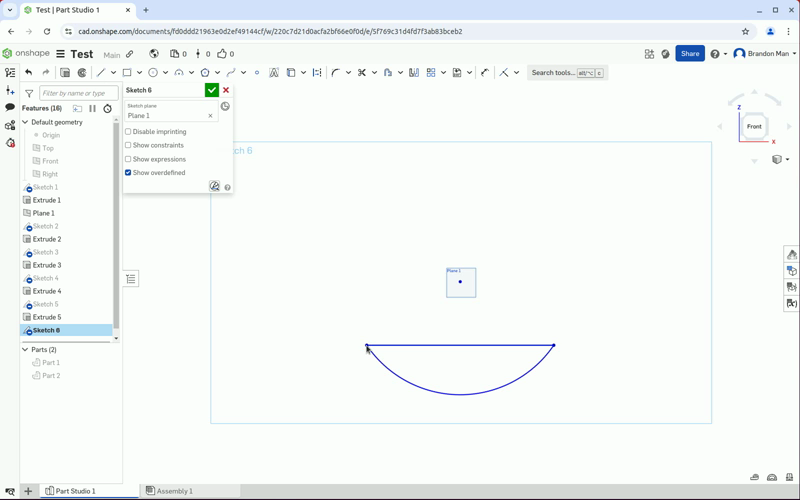
mouse_move(434, 377)
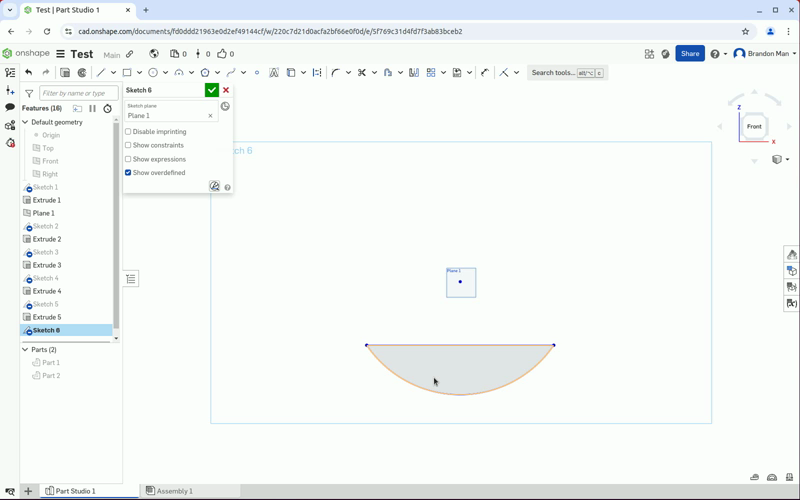
click(434, 377)
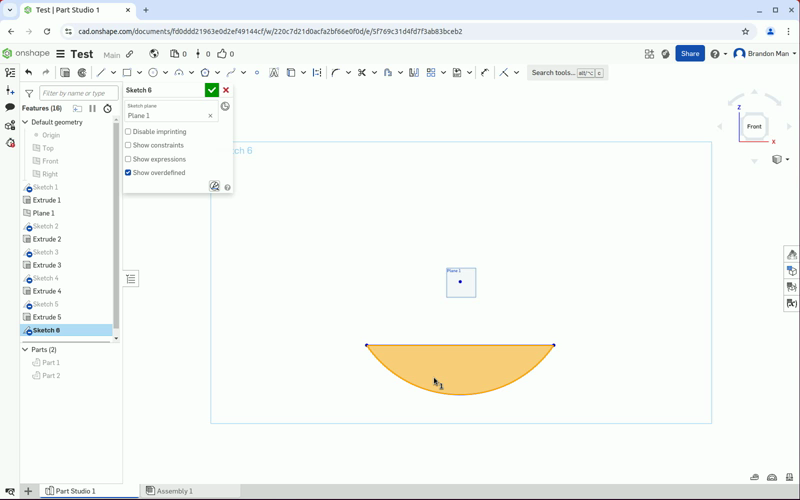
mouse_move(73, 352)
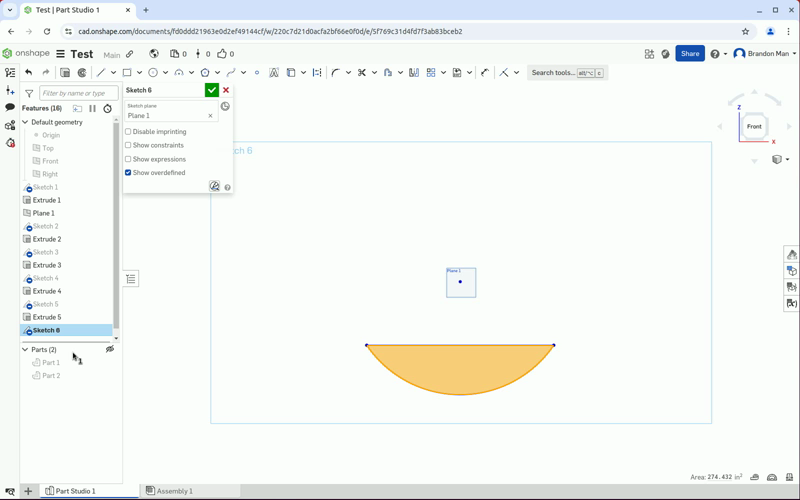
key(shift+y)
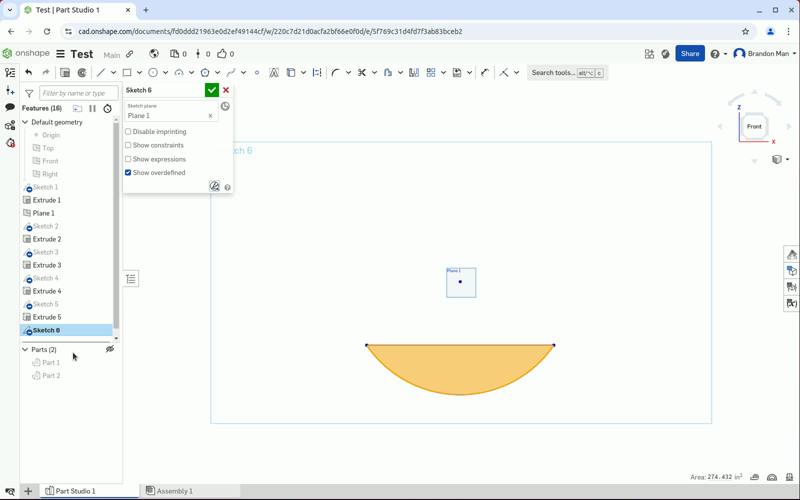
key(shift+e)
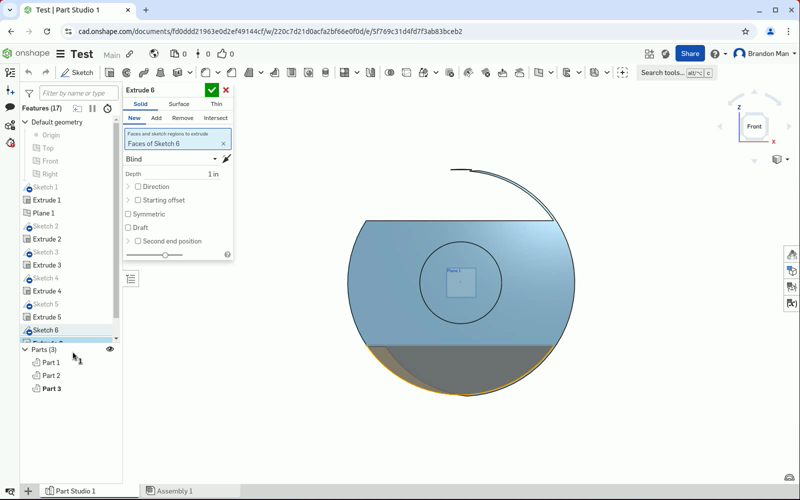
mouse_move(143, 106)
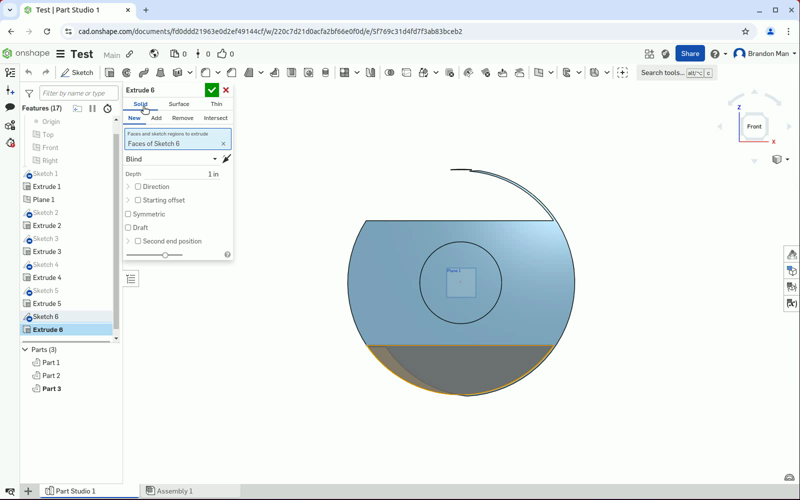
click(143, 106)
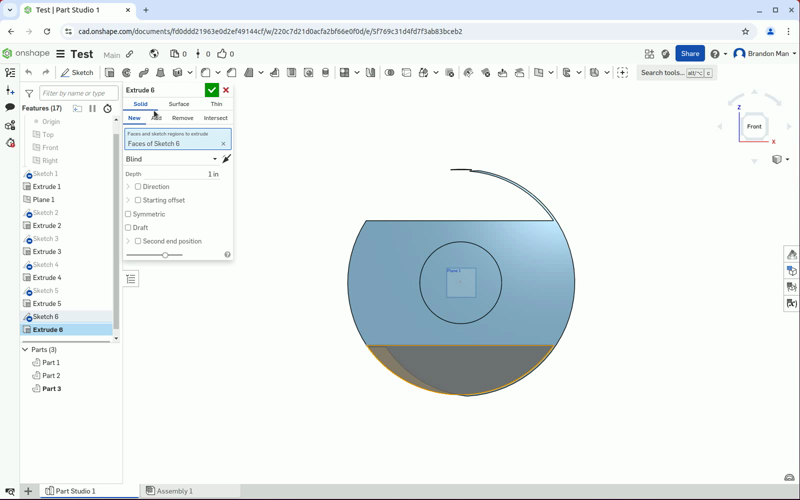
mouse_move(186, 120)
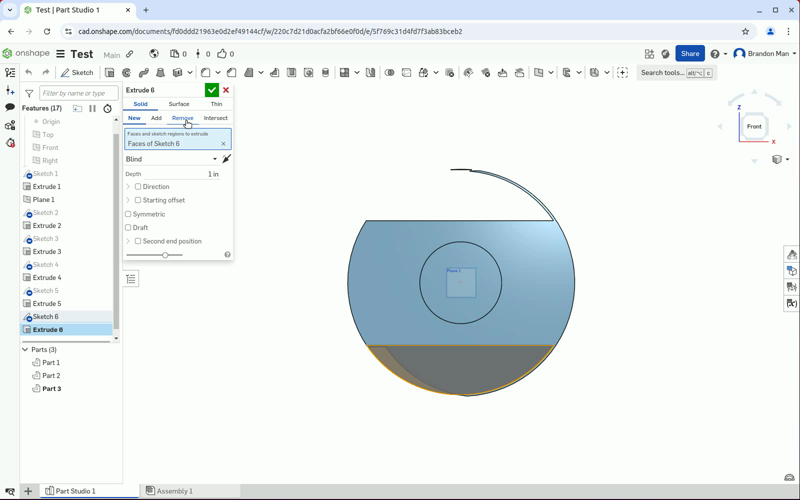
click(186, 120)
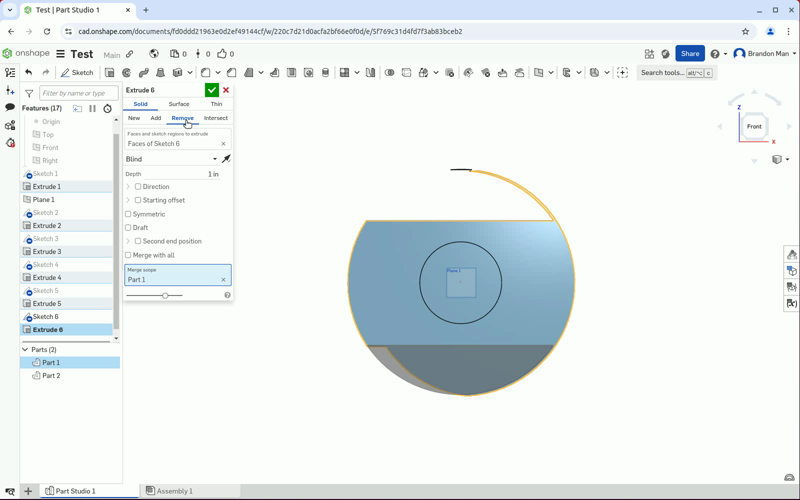
key(tab, 4)
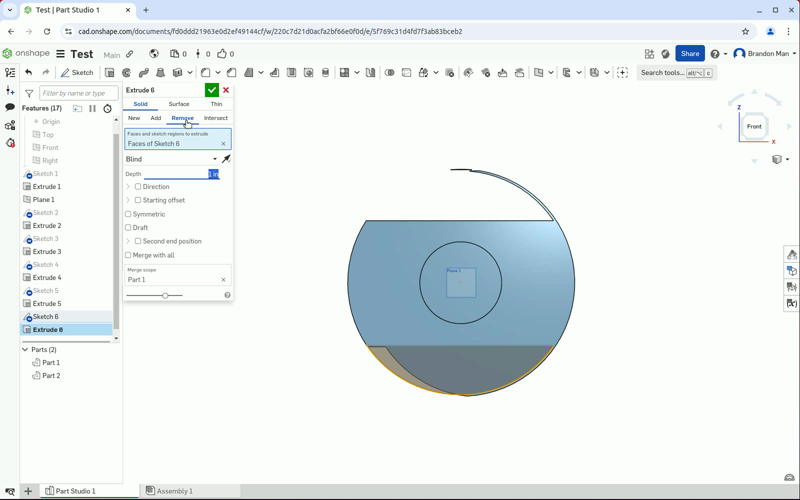
text(30.811)
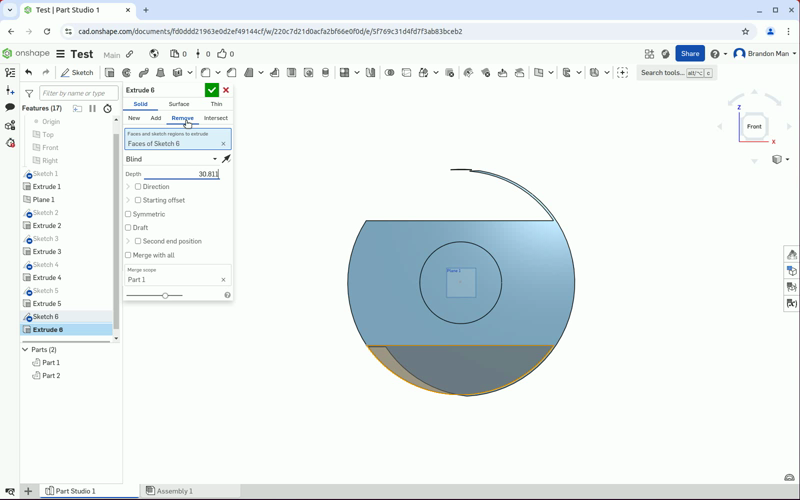
key(tab, 6)
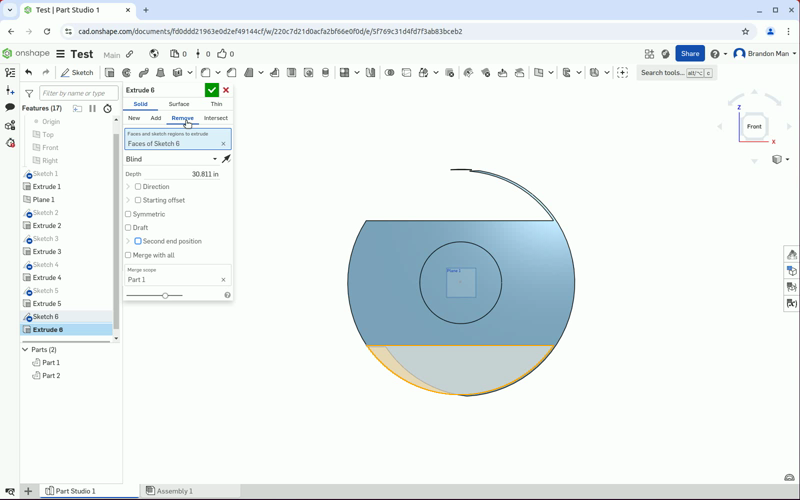
key(space)
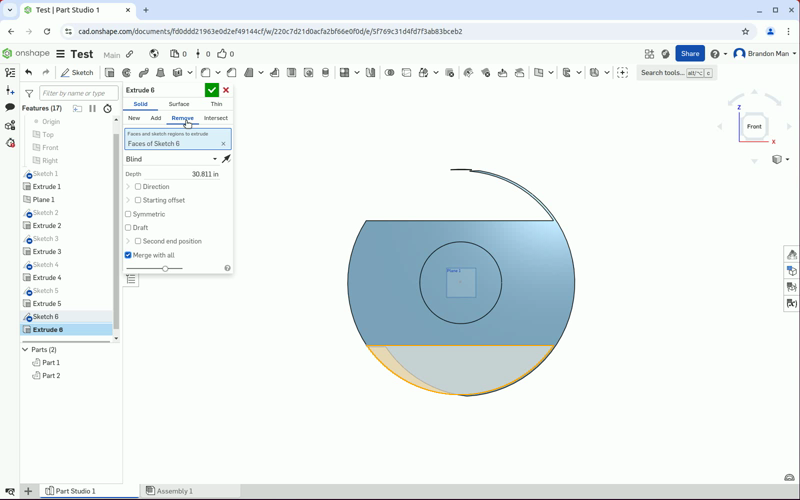
key(enter)
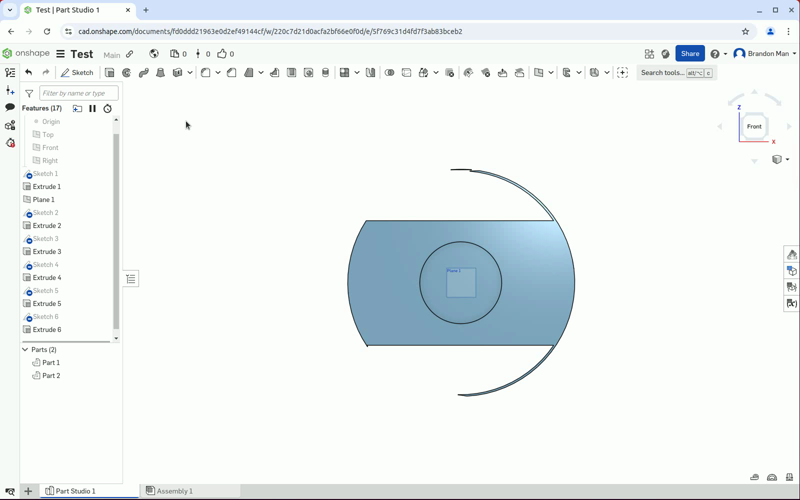
key(shift+h)
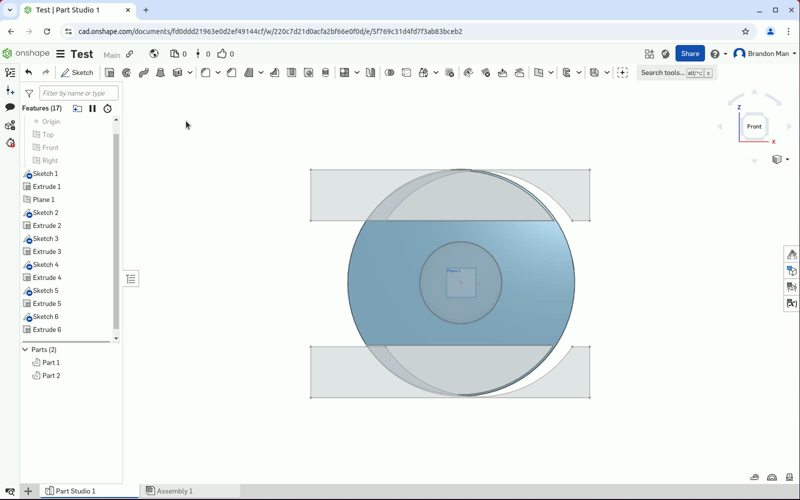
key(shift+h)
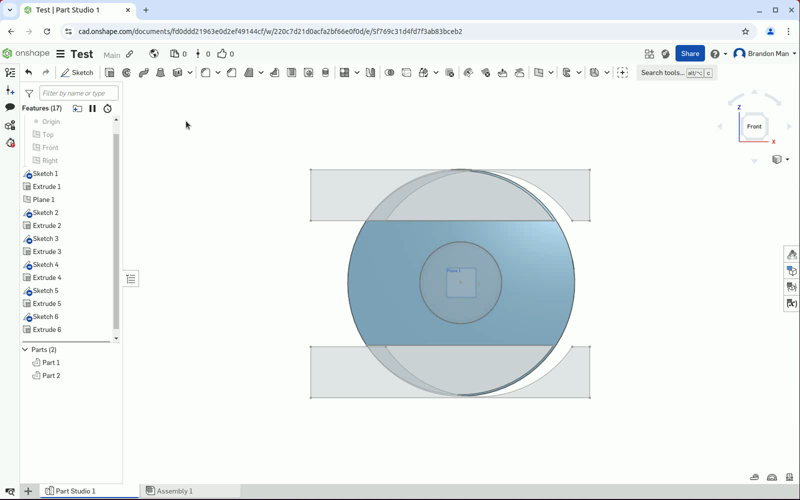
key(shift+7)
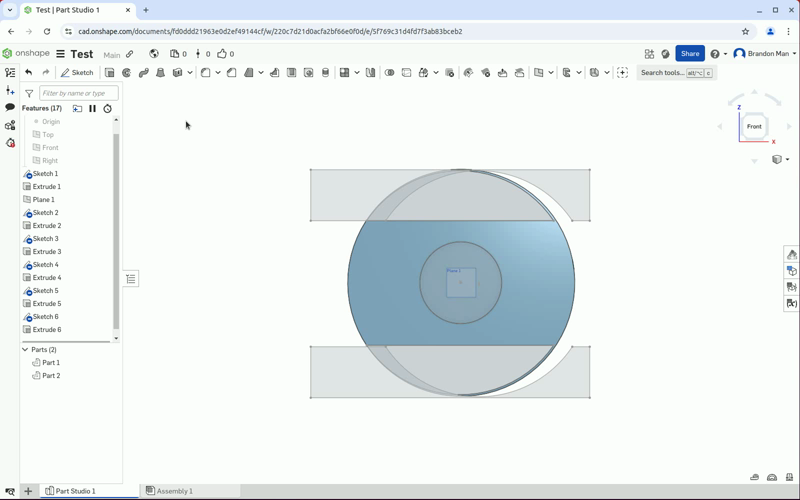
key(left, 2)
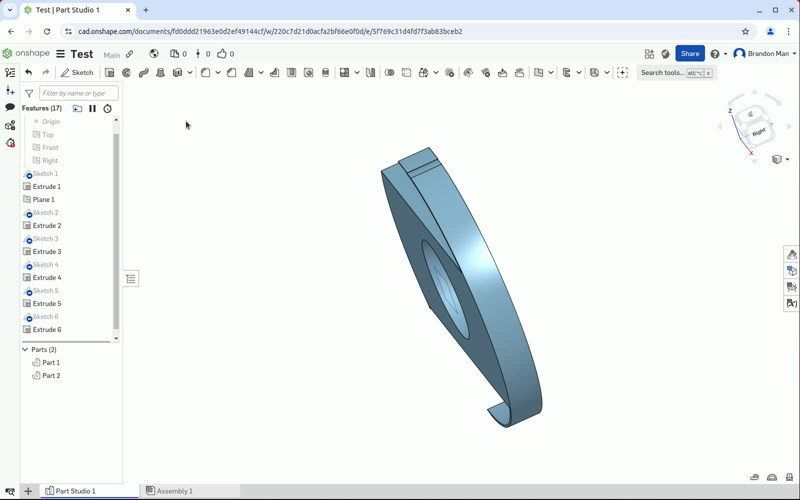
key(down, 2)
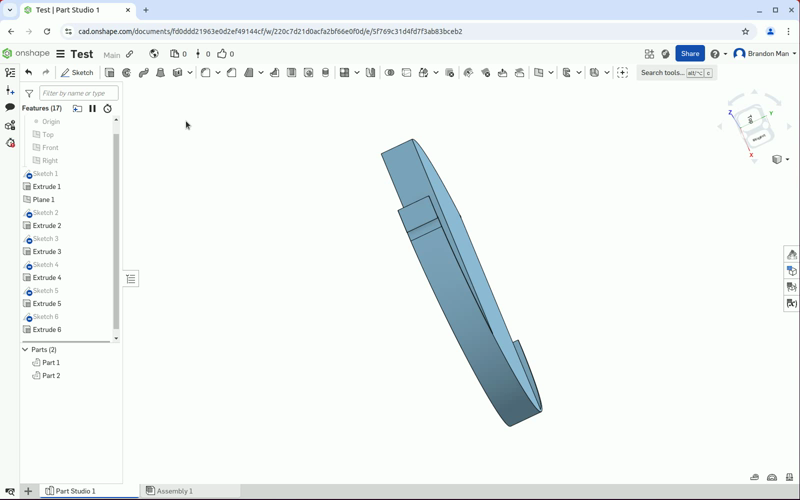
key(up, 2)
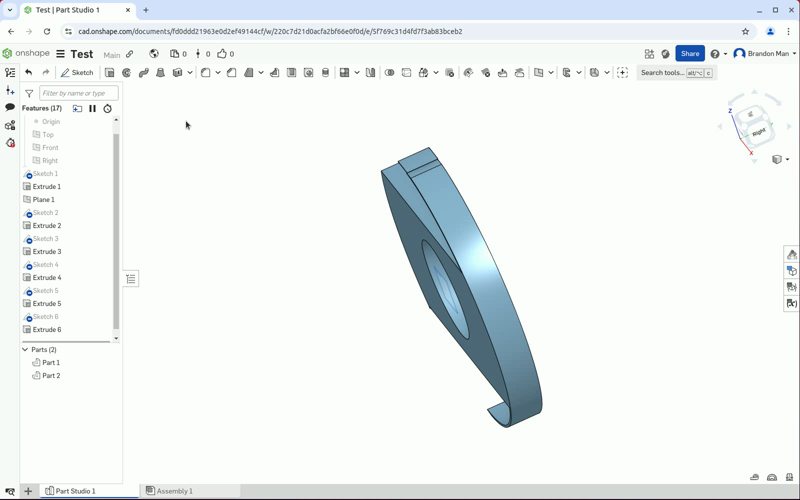
key(right, 2)
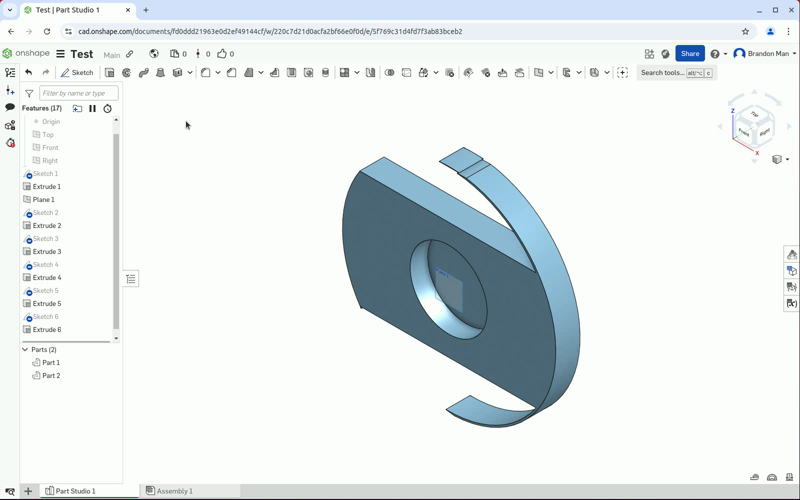
mouse_move(69, 176)
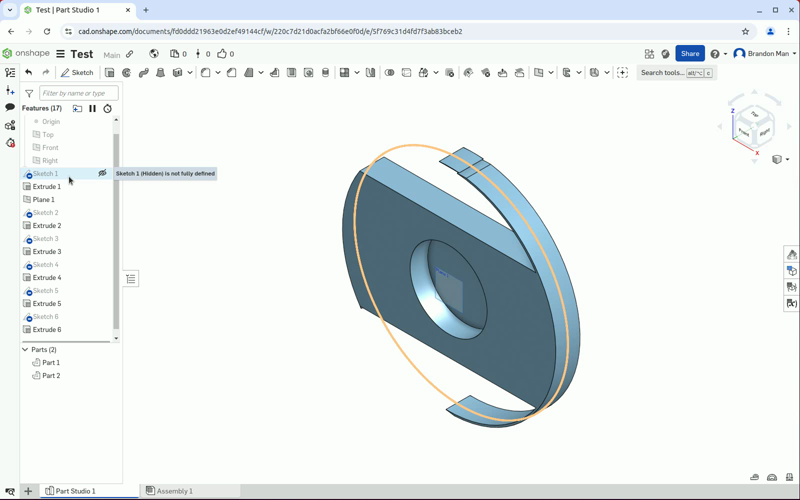
click(69, 176)